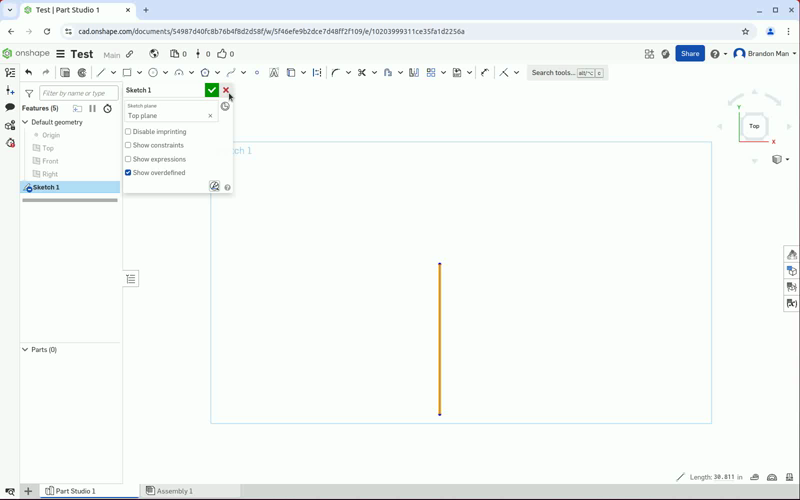
key(shift+h)
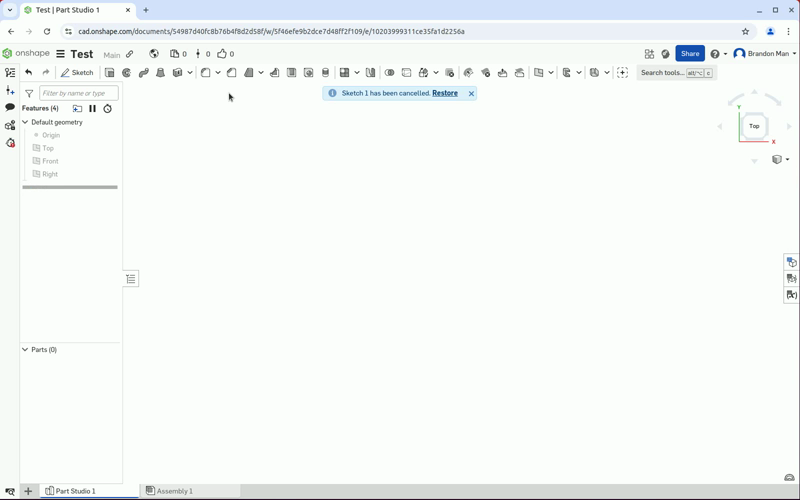
mouse_move(73, 352)
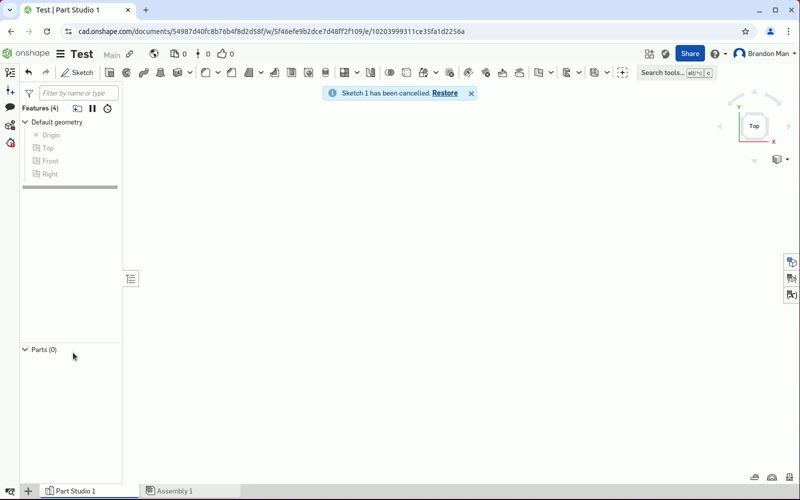
key(y)
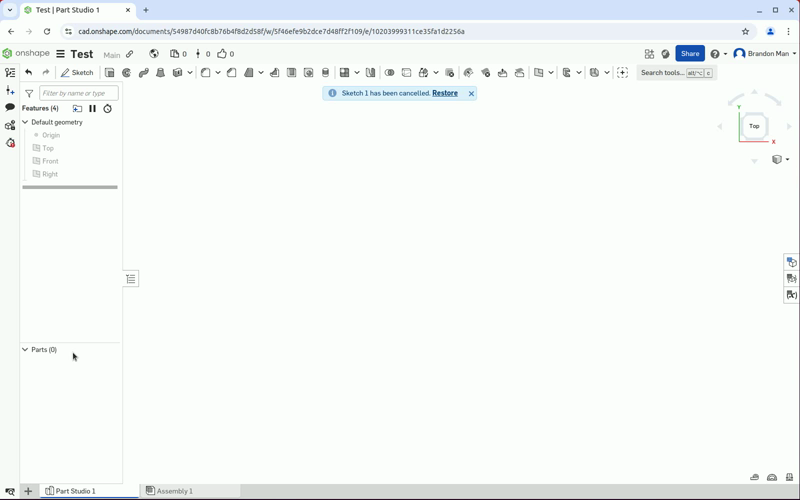
key(shift+p)
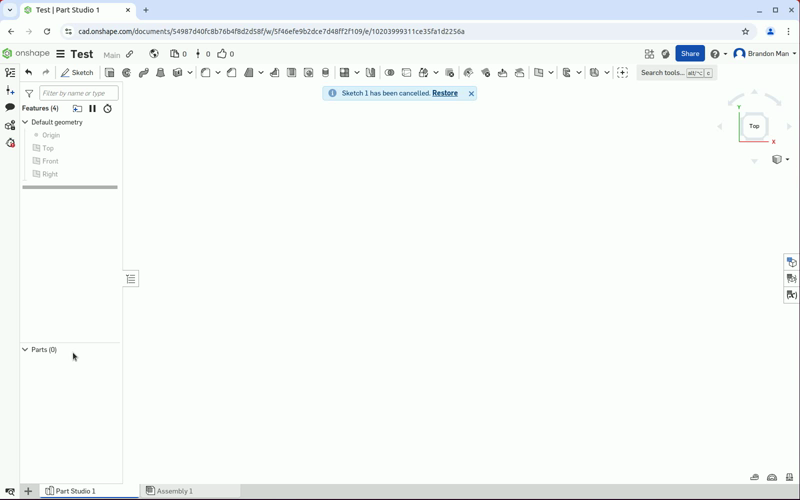
key(space)
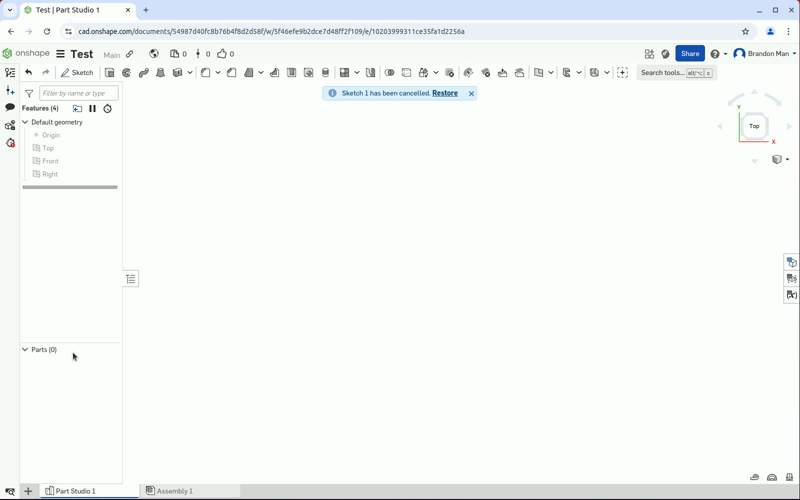
key_down(shift)
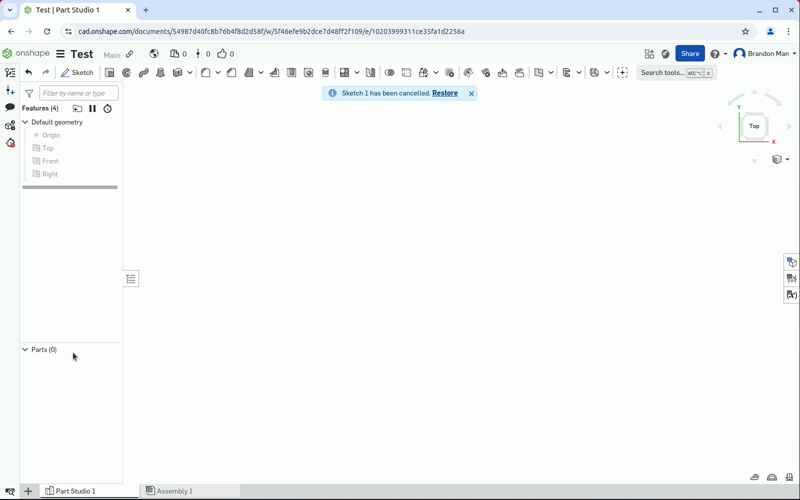
key(up)
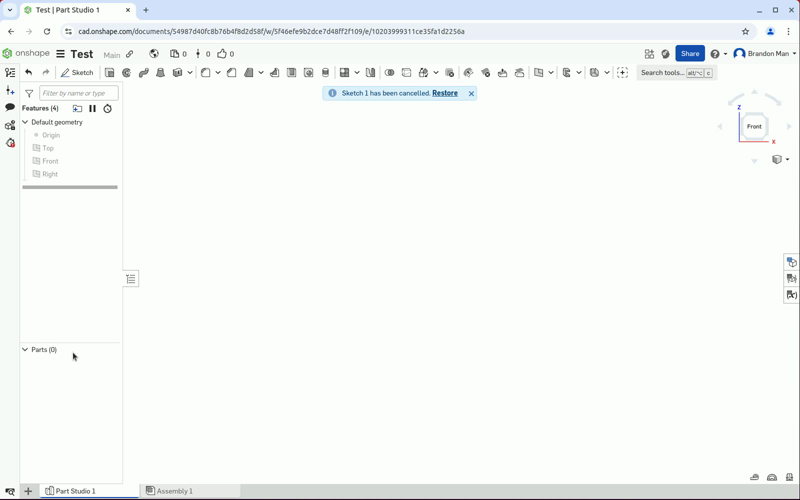
key_up(shift)
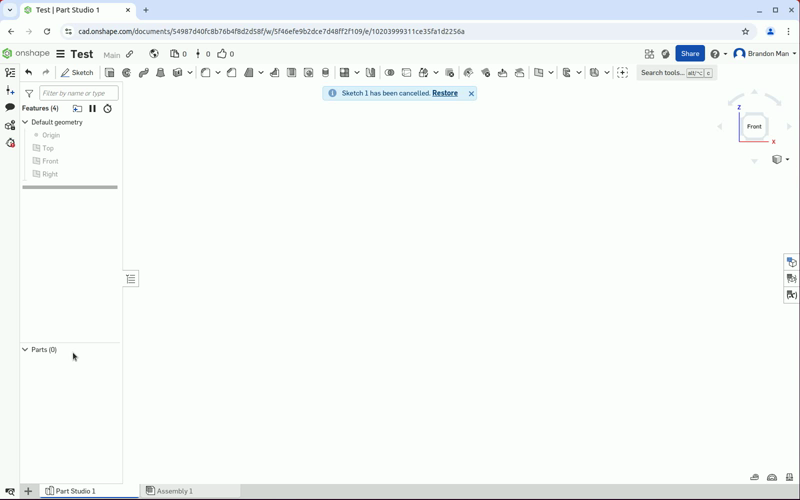
mouse_move(73, 352)
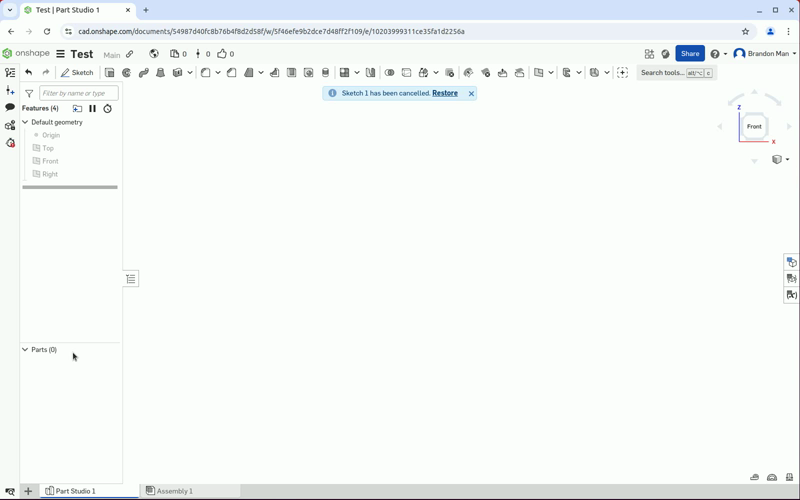
key(shift+y)
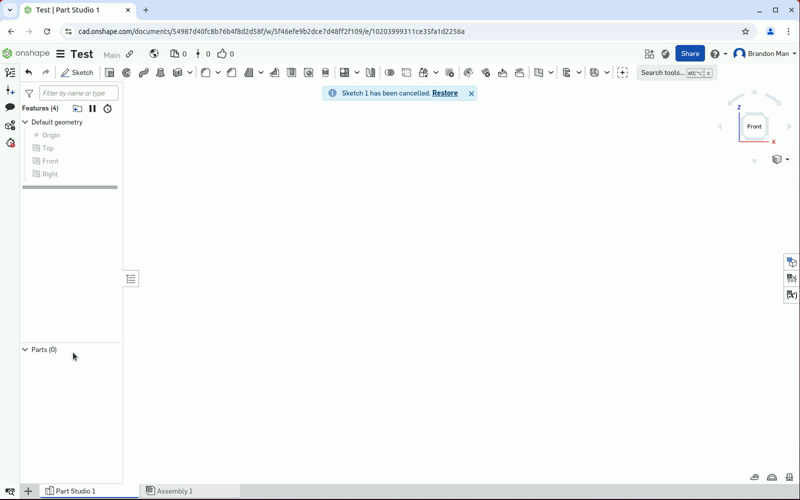
key(shift+s)
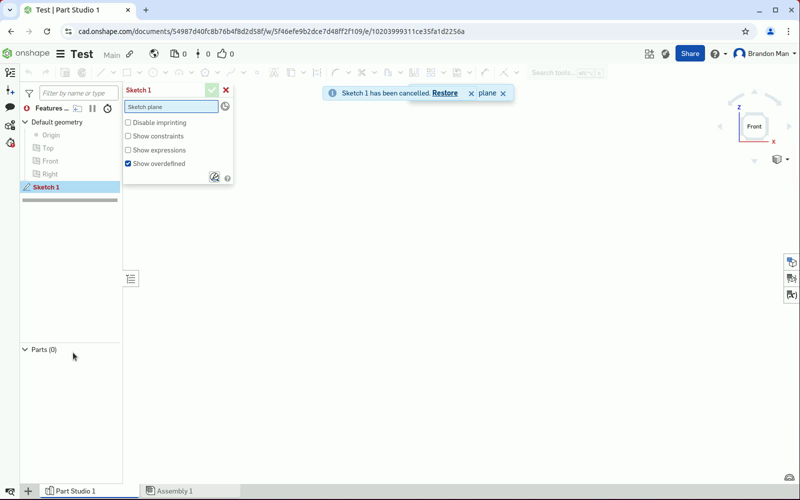
mouse_move(73, 163)
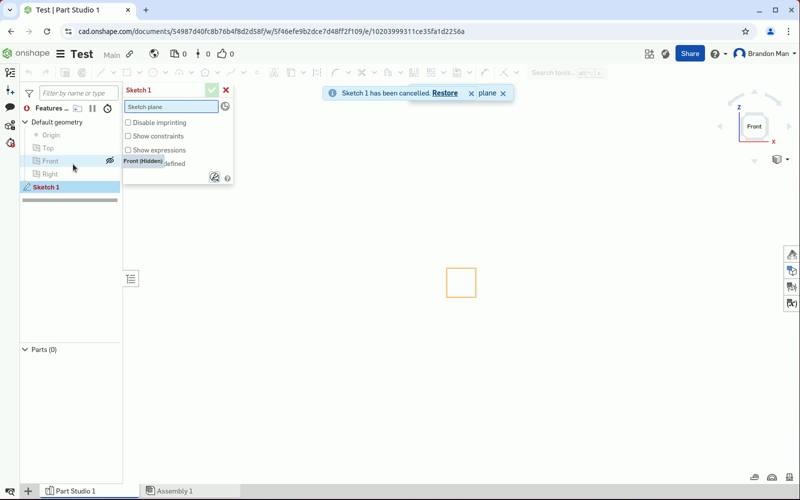
click(73, 163)
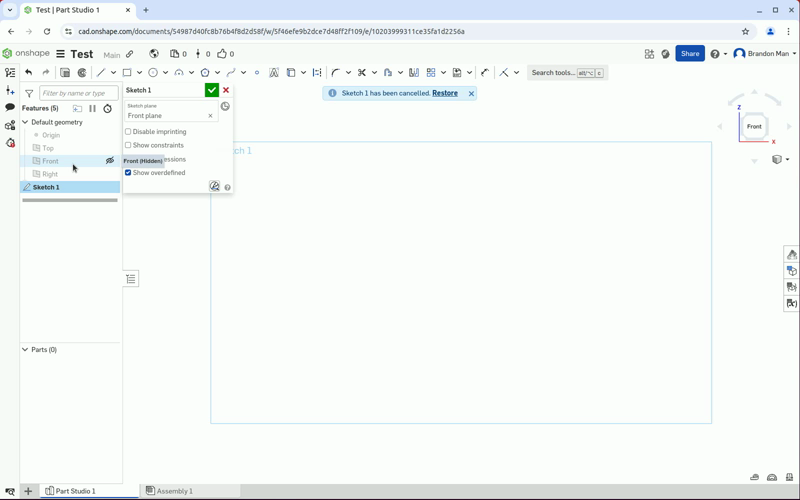
mouse_move(73, 352)
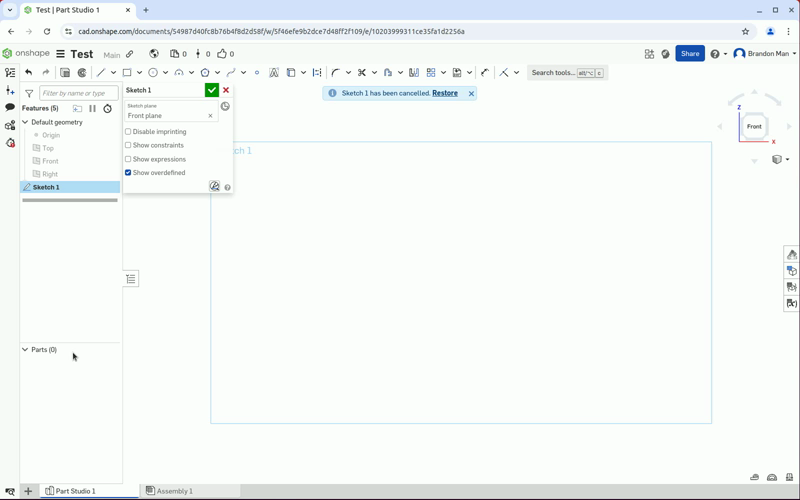
key(y)
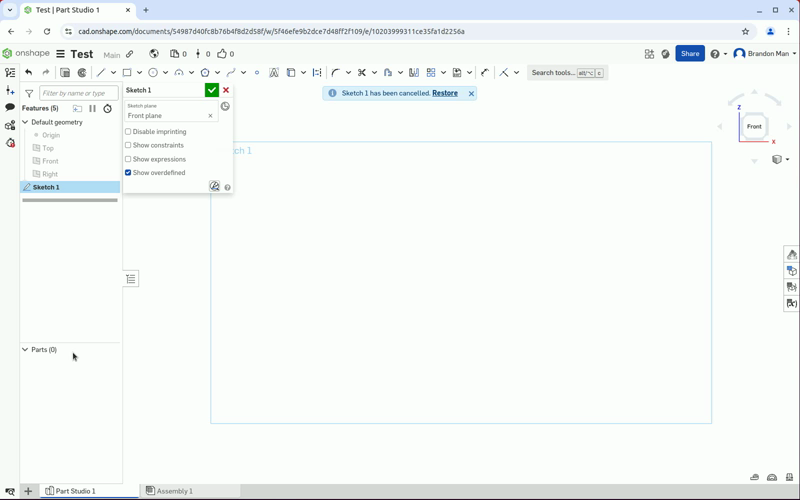
key(c)
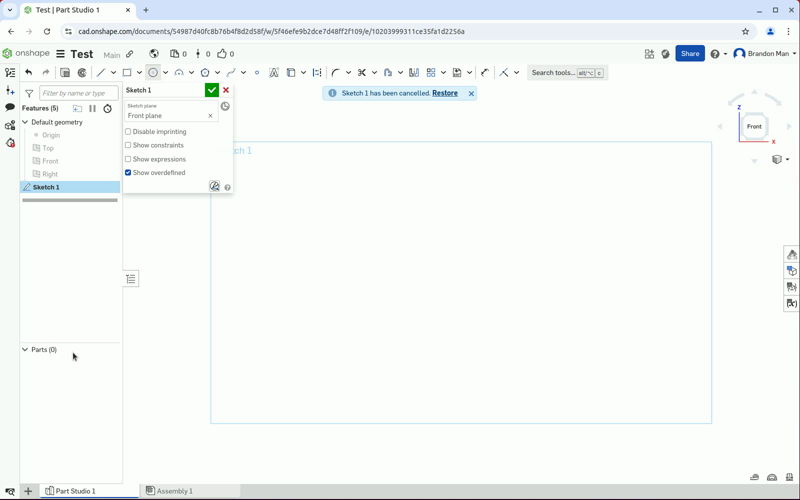
key_down(shift)
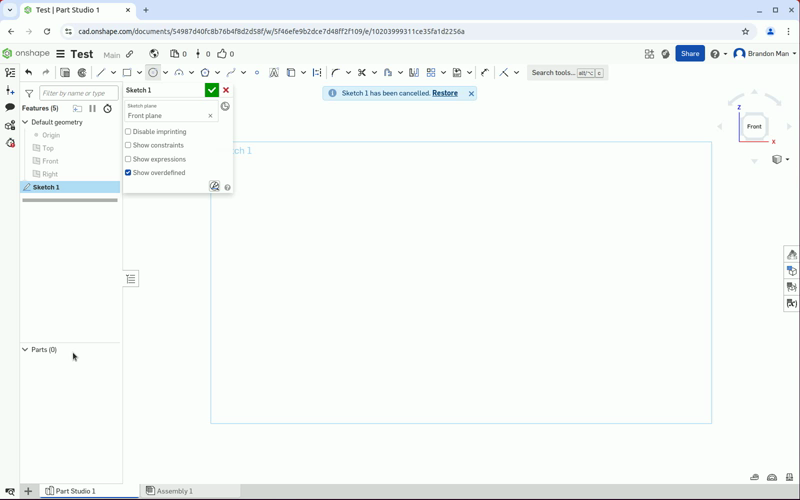
mouse_move(461, 282)
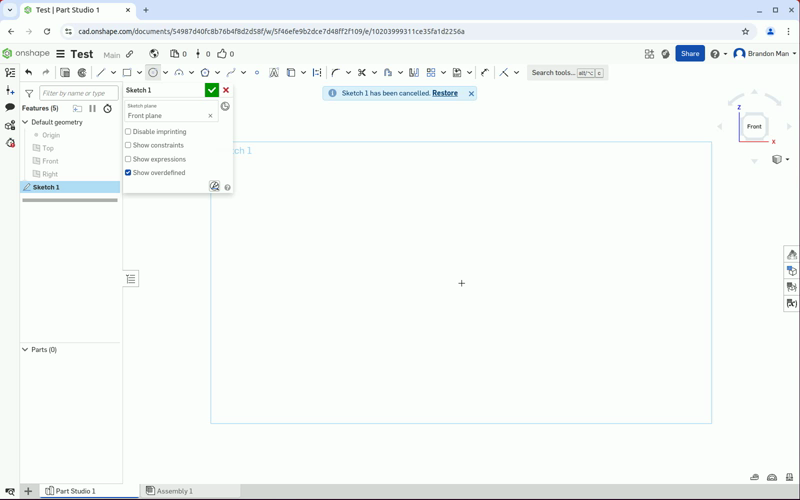
click(461, 282)
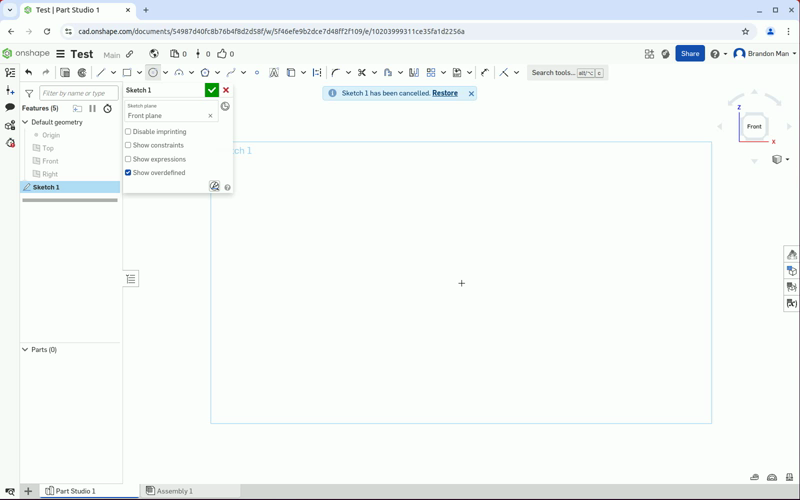
key_up(shift)
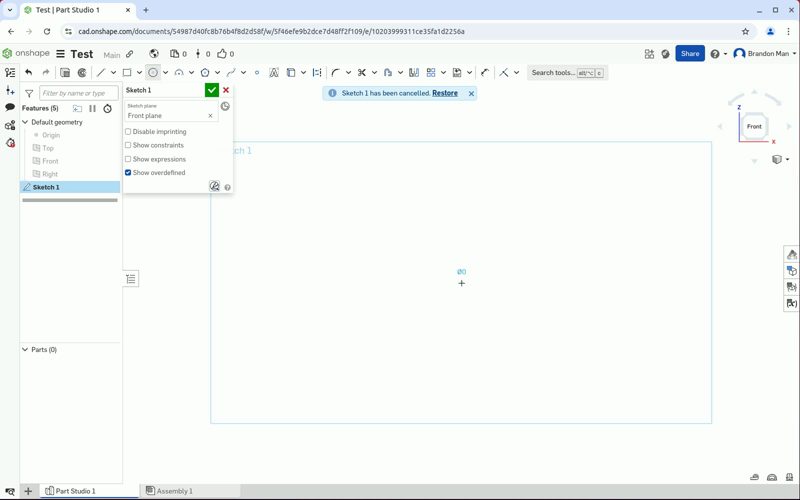
mouse_move(473, 282)
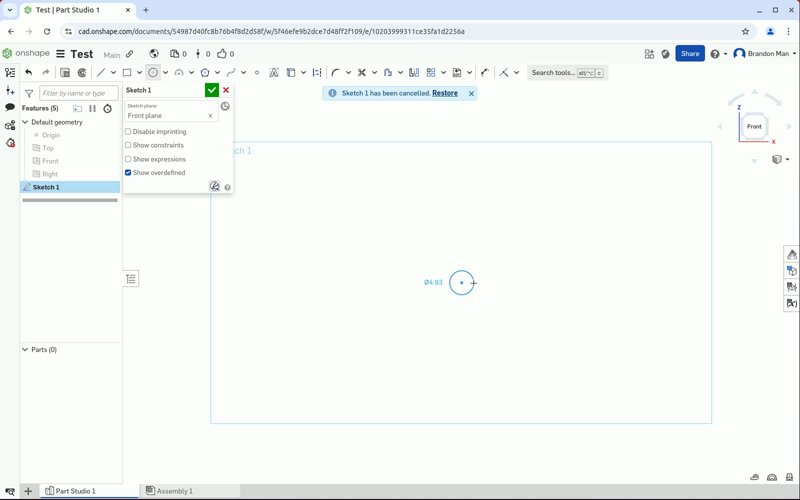
click(473, 282)
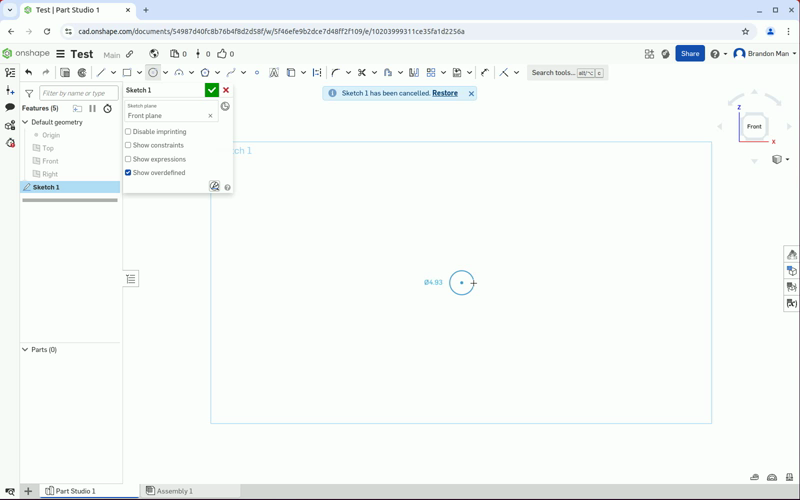
key(esc)
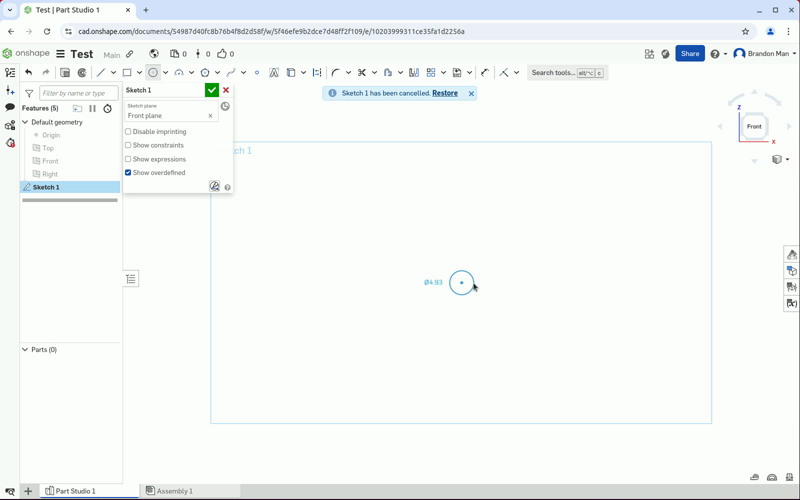
key(c)
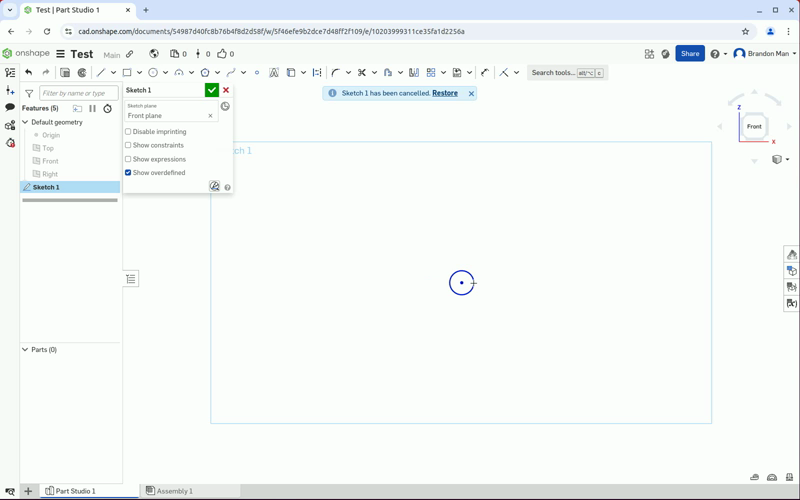
key_down(shift)
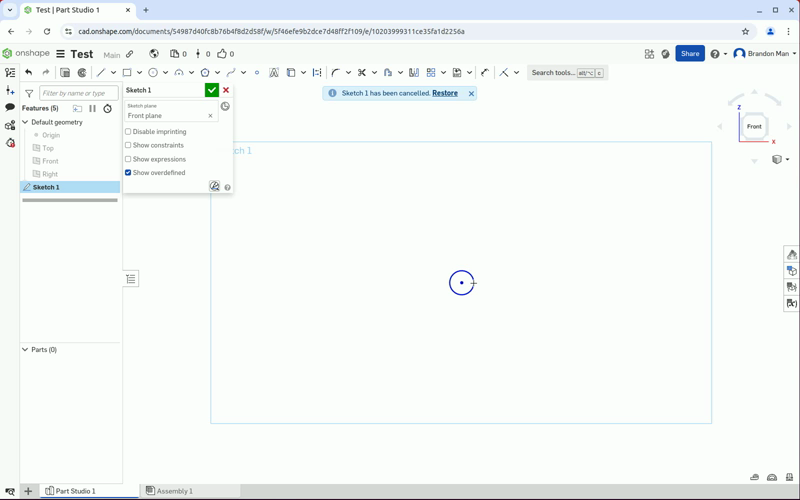
mouse_move(461, 282)
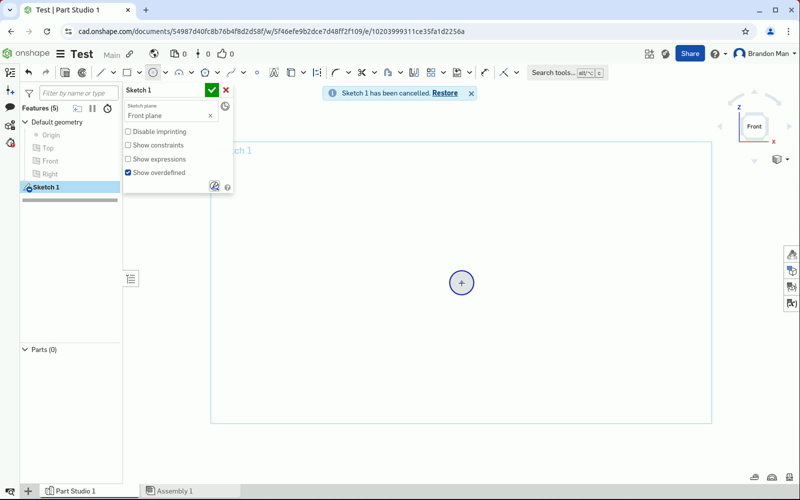
click(461, 282)
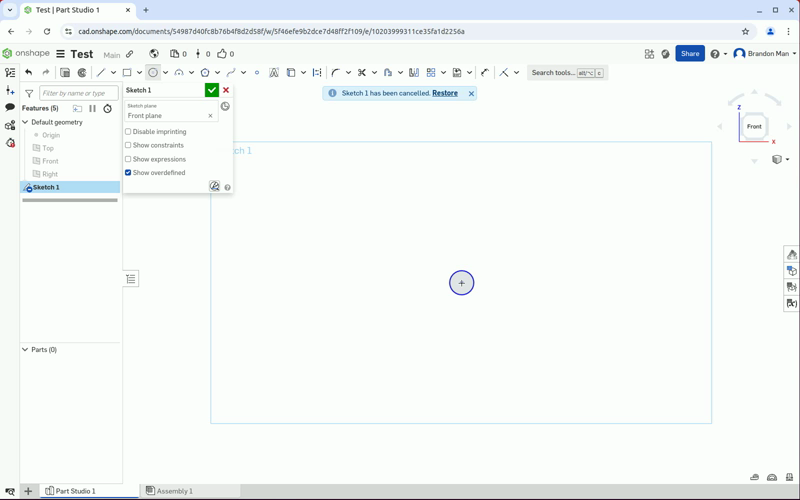
key_up(shift)
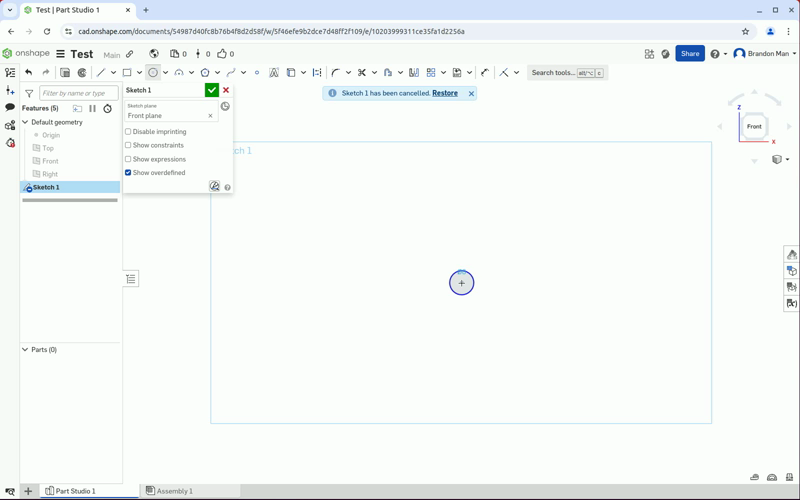
mouse_move(469, 282)
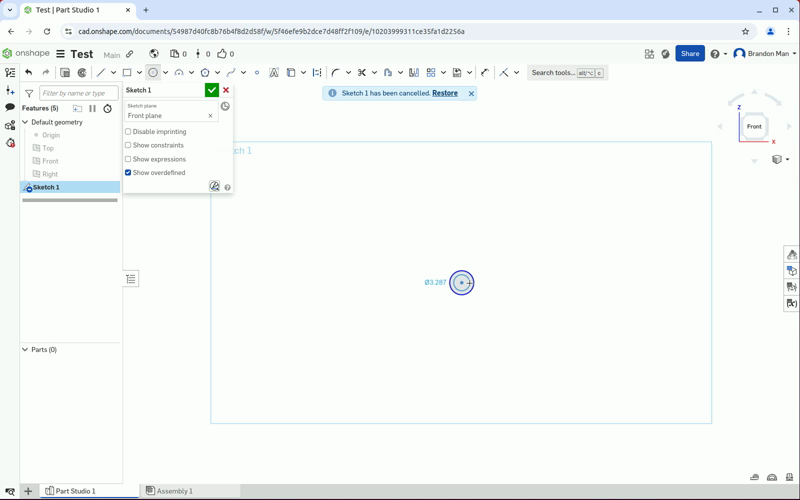
scroll(6)
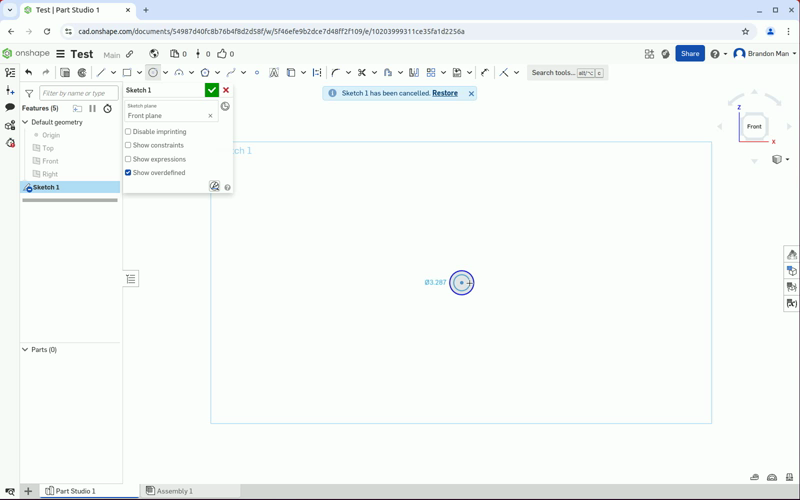
scroll(6)
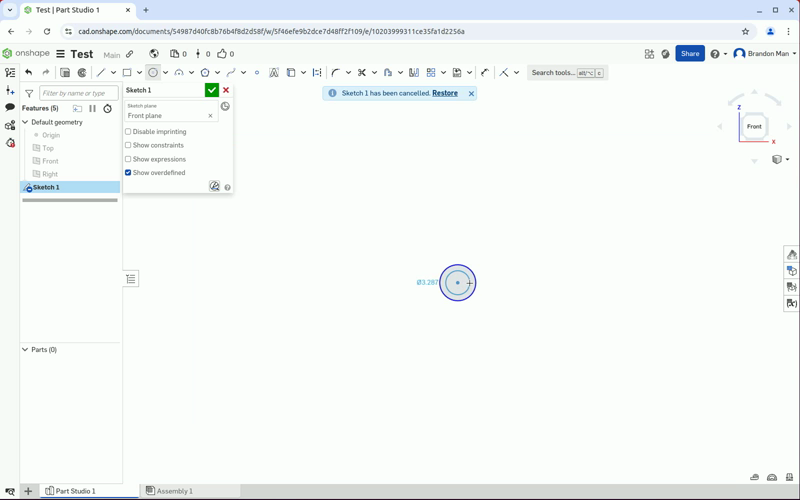
scroll(6)
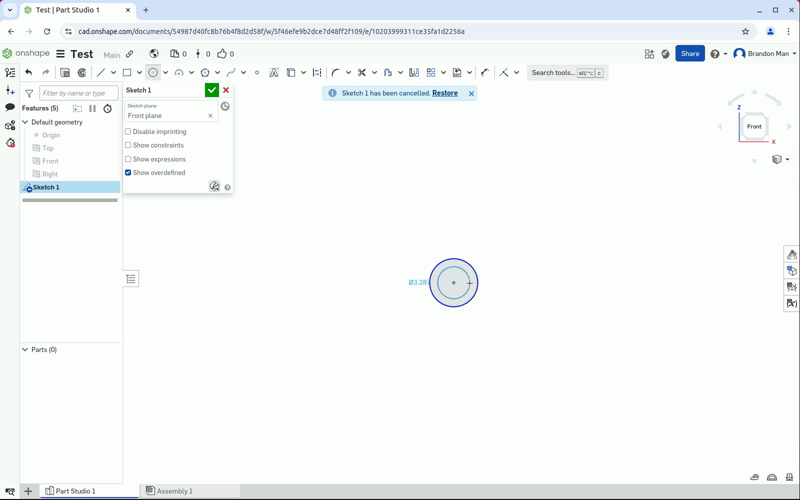
scroll(6)
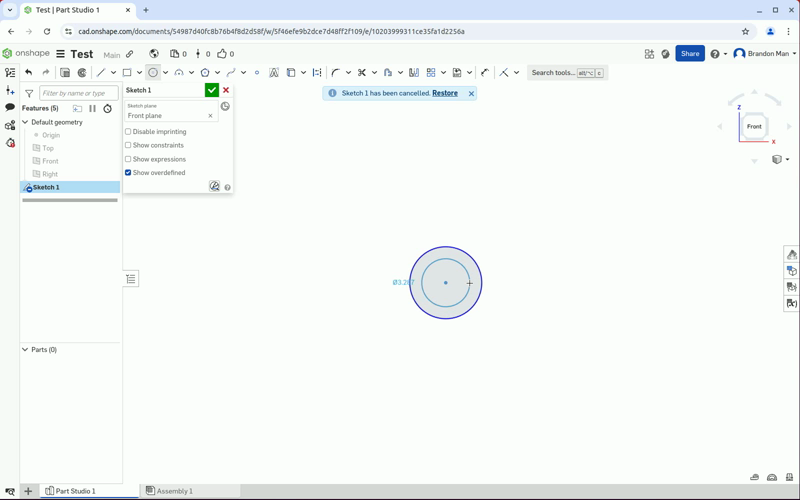
scroll(6)
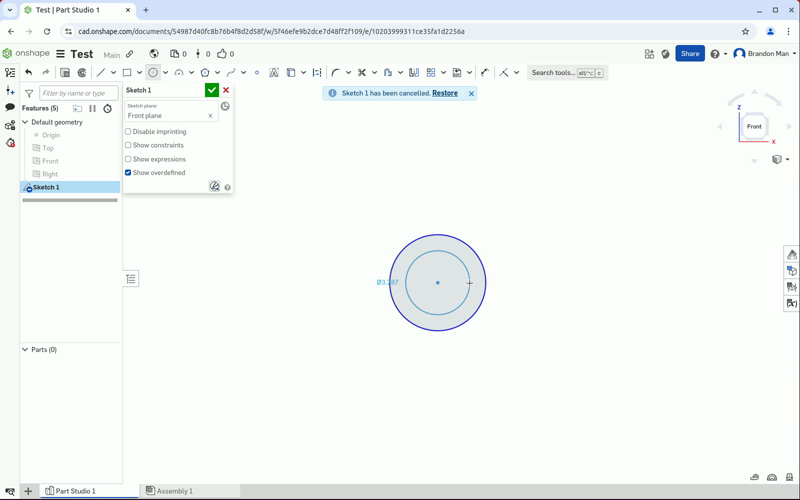
scroll(6)
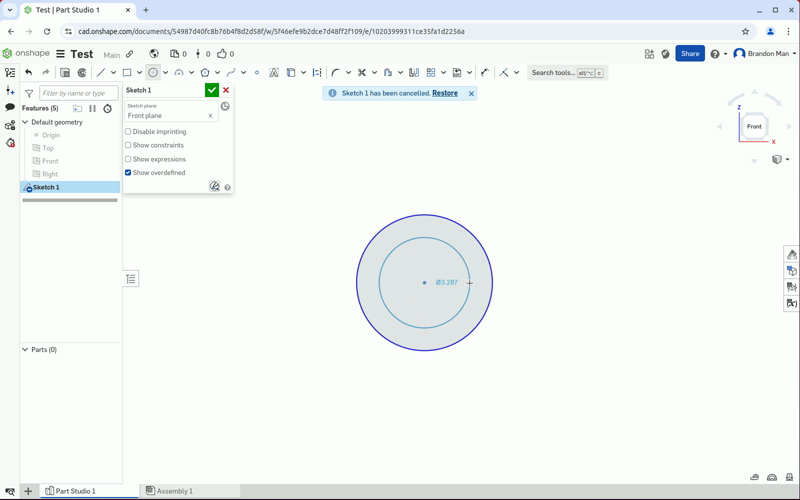
scroll(6)
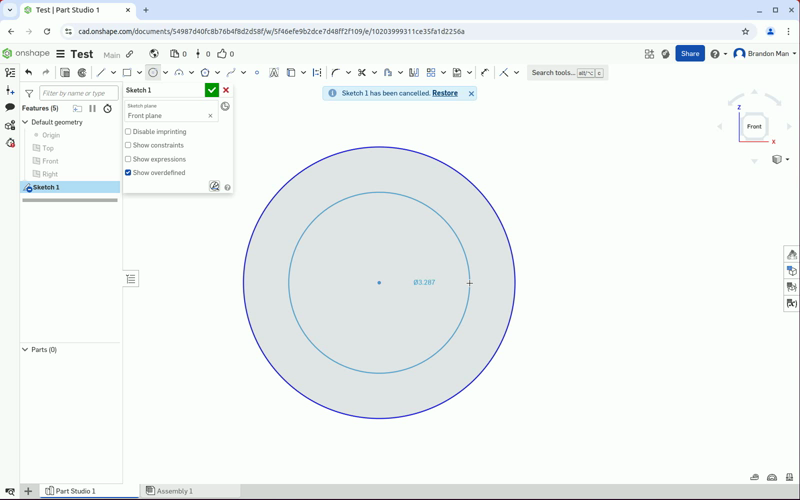
click(469, 282)
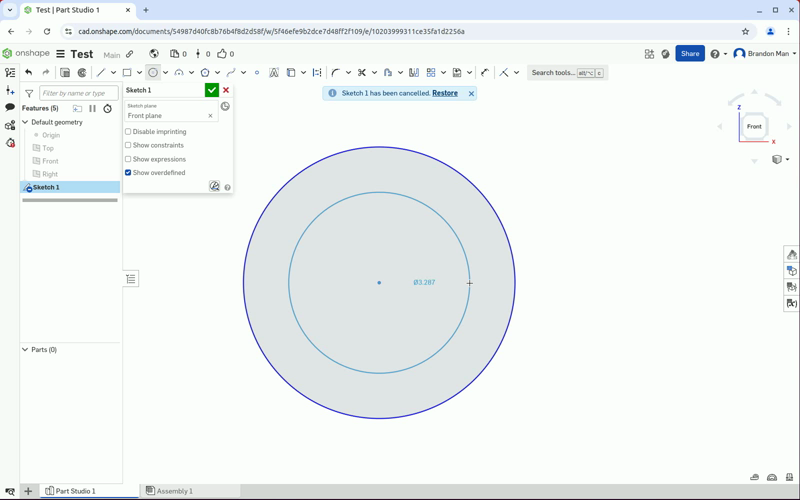
scroll(-6)
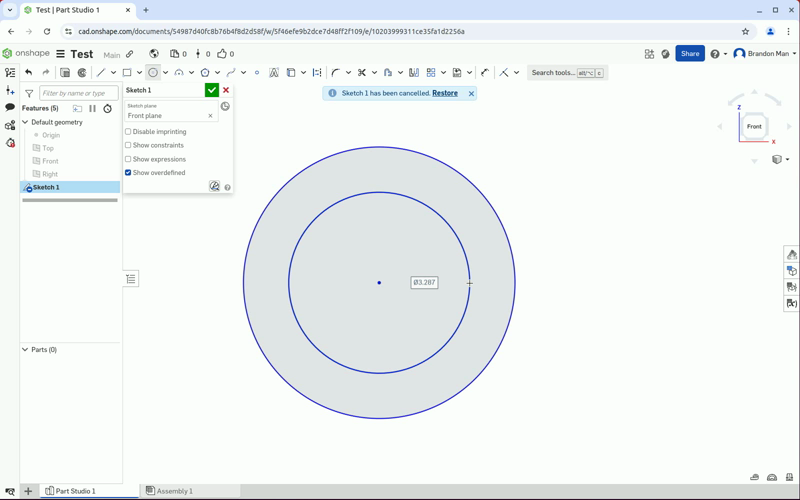
scroll(-6)
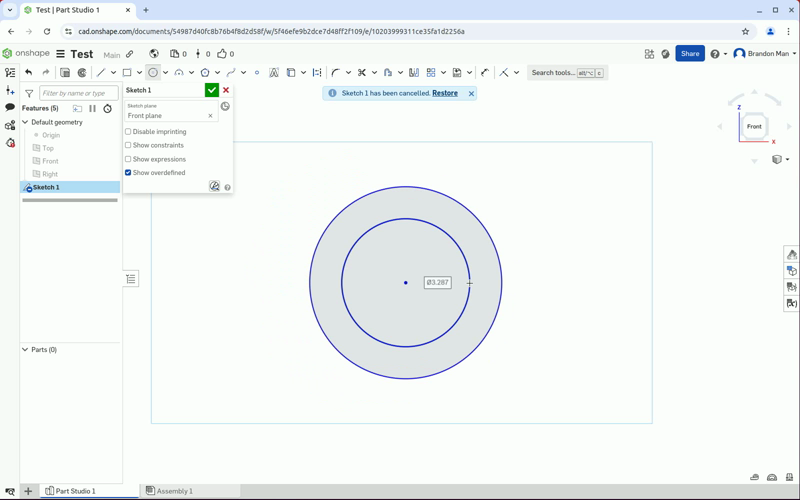
scroll(-6)
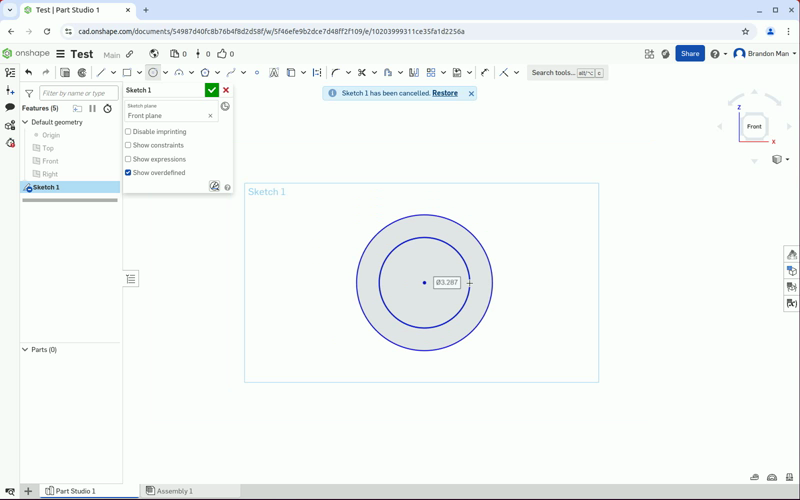
scroll(-6)
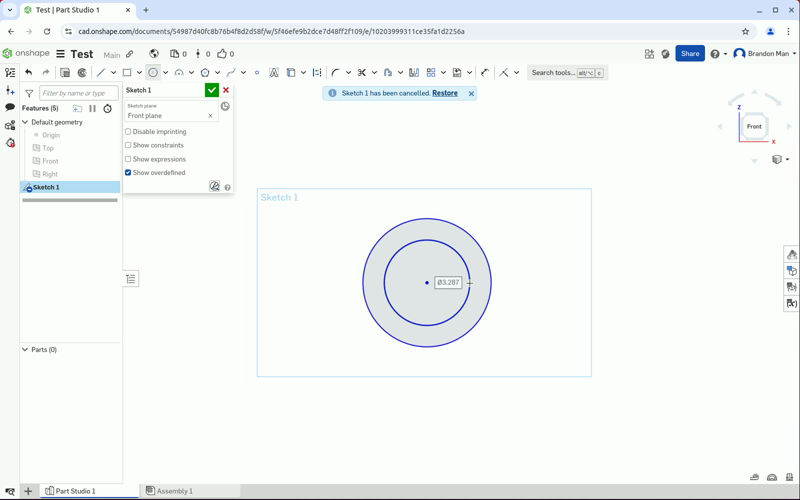
scroll(-6)
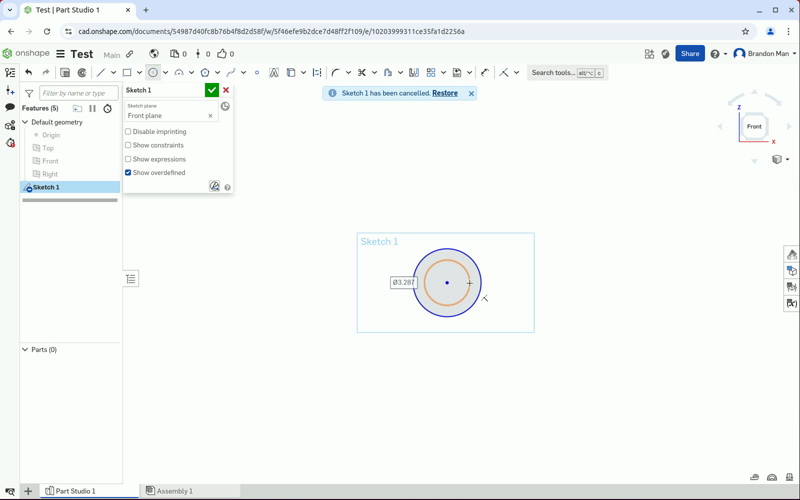
scroll(-6)
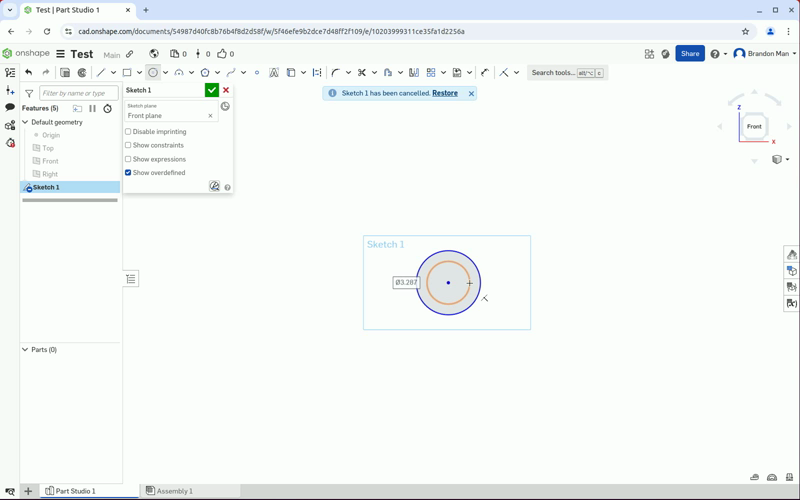
scroll(-6)
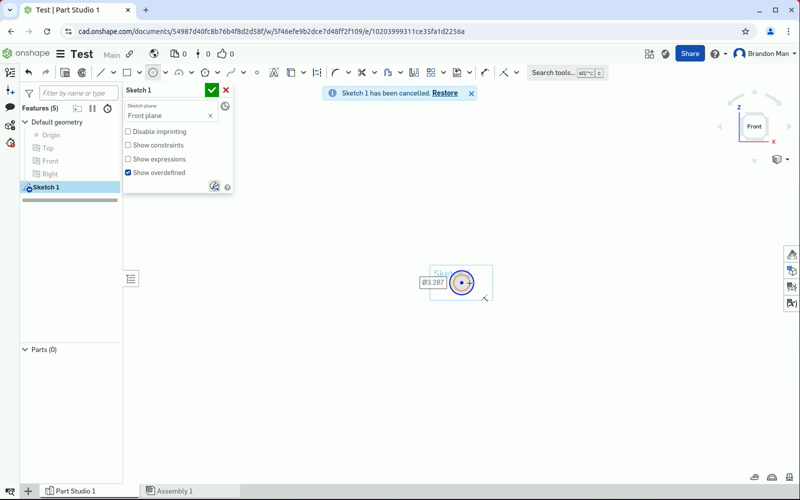
key(esc)
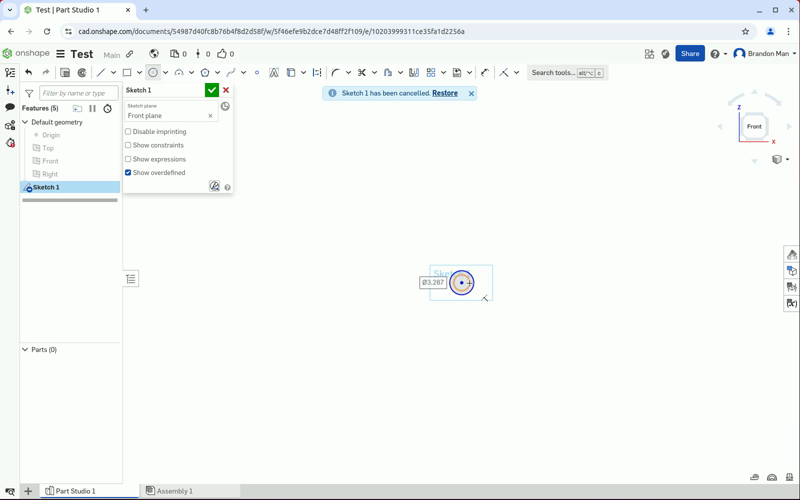
mouse_move(459, 291)
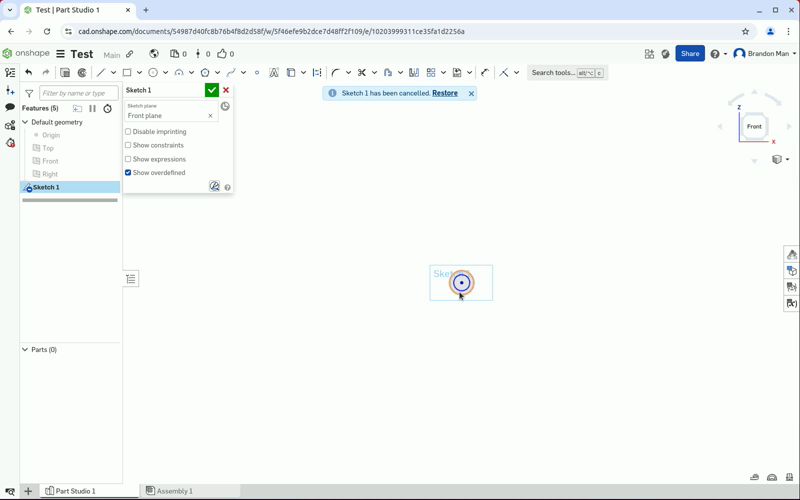
scroll(6)
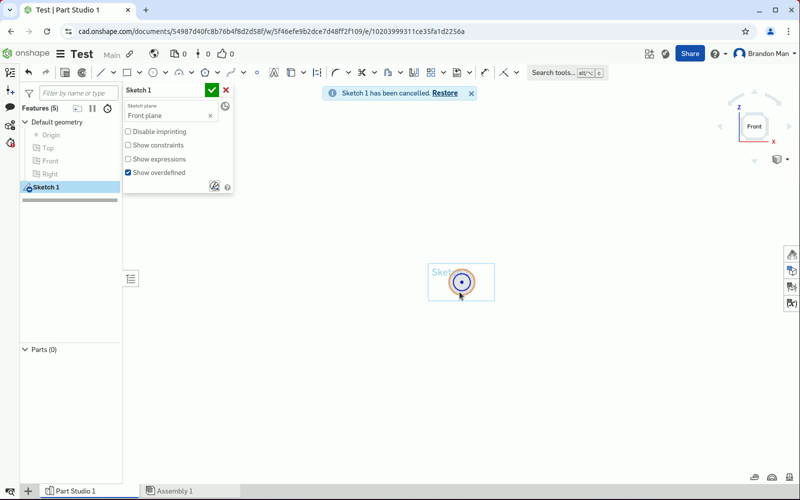
scroll(6)
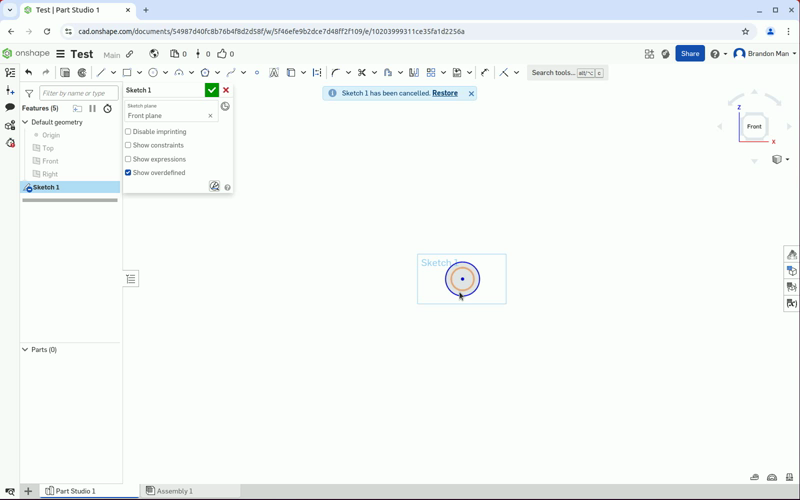
scroll(6)
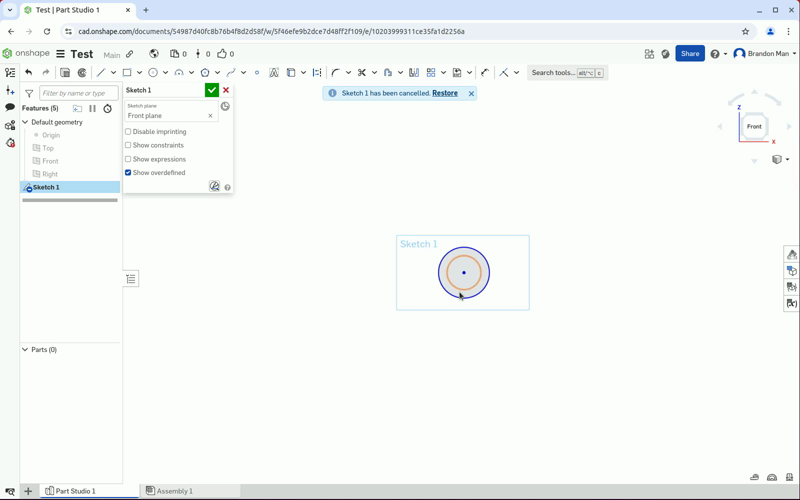
scroll(6)
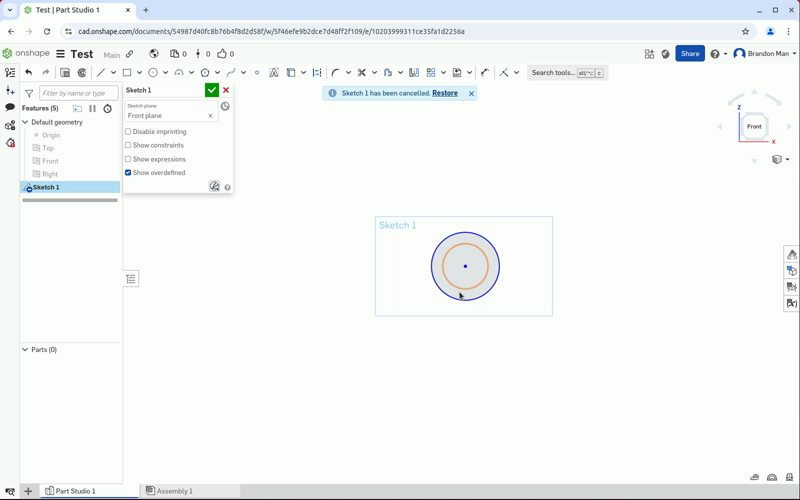
scroll(6)
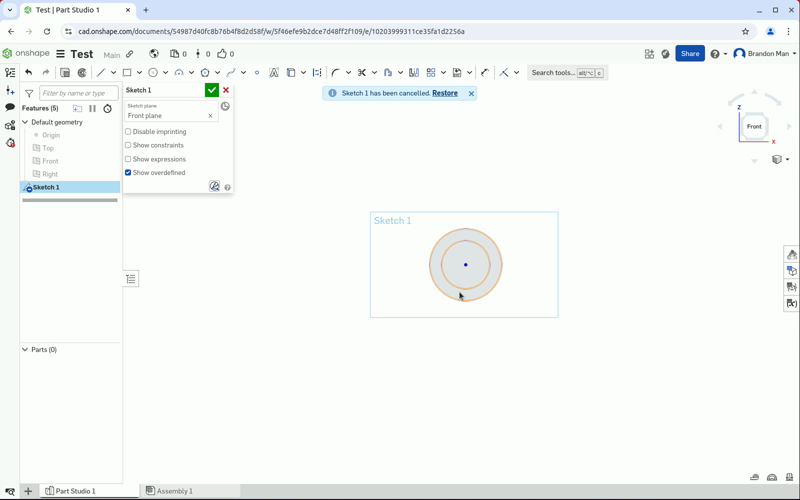
scroll(6)
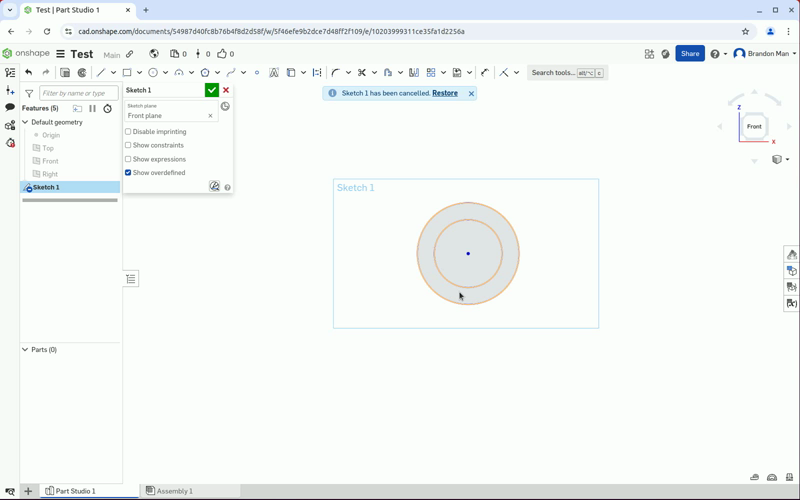
scroll(6)
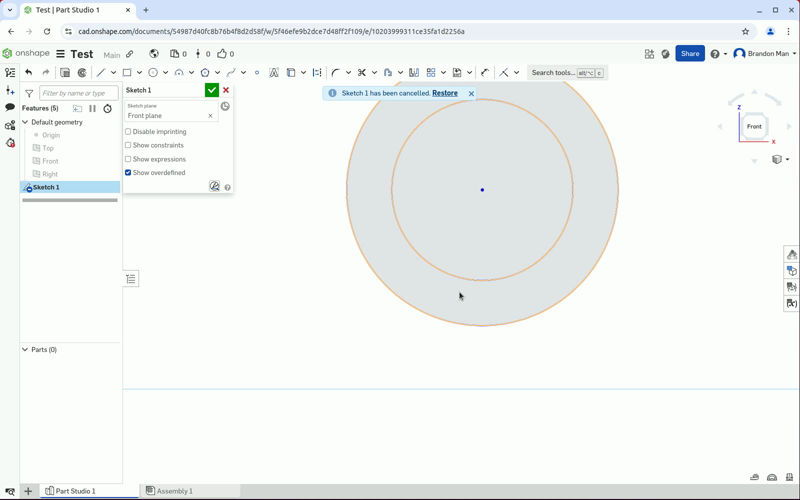
click(459, 291)
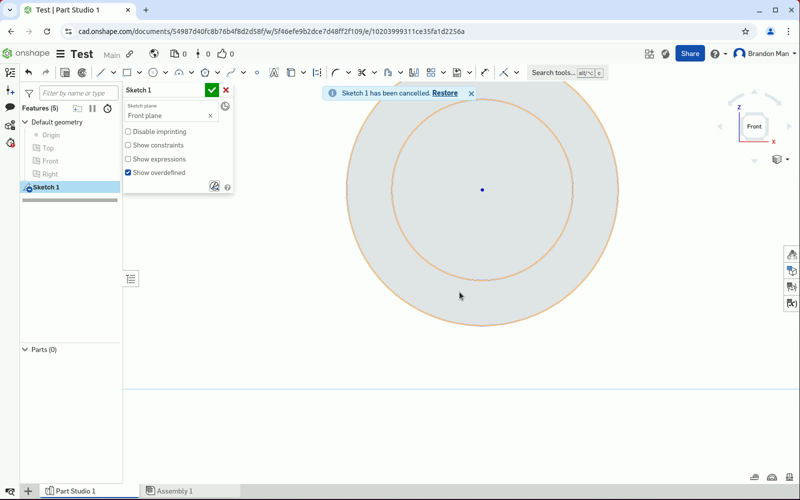
scroll(-6)
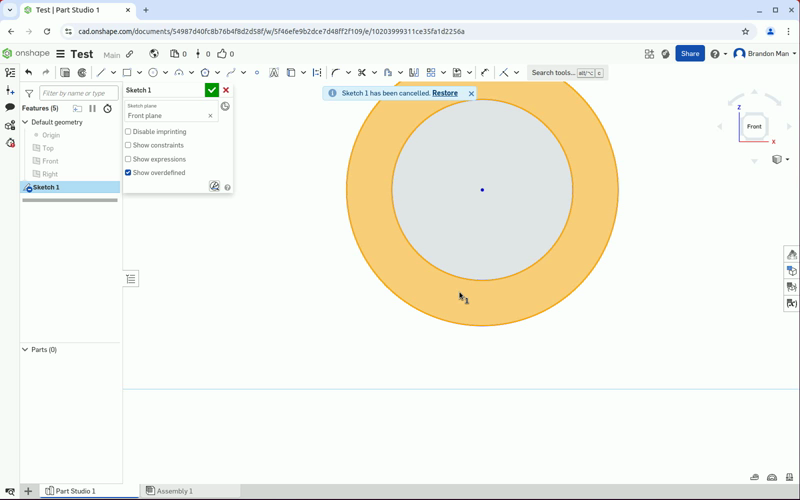
scroll(-6)
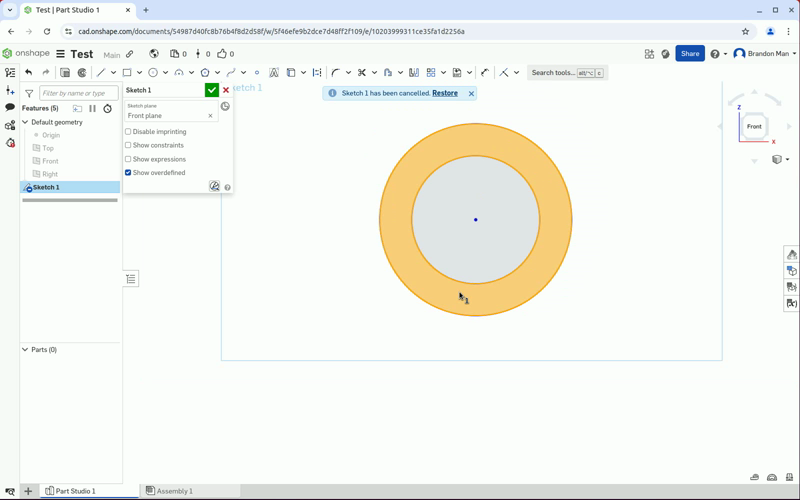
scroll(-6)
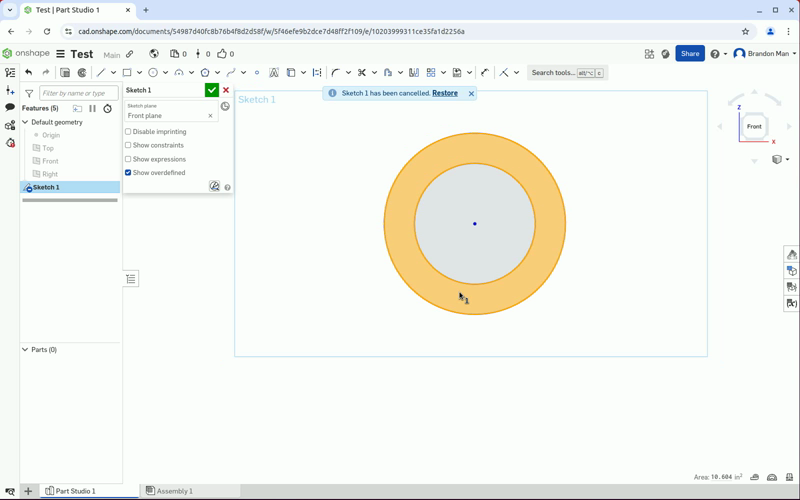
scroll(-6)
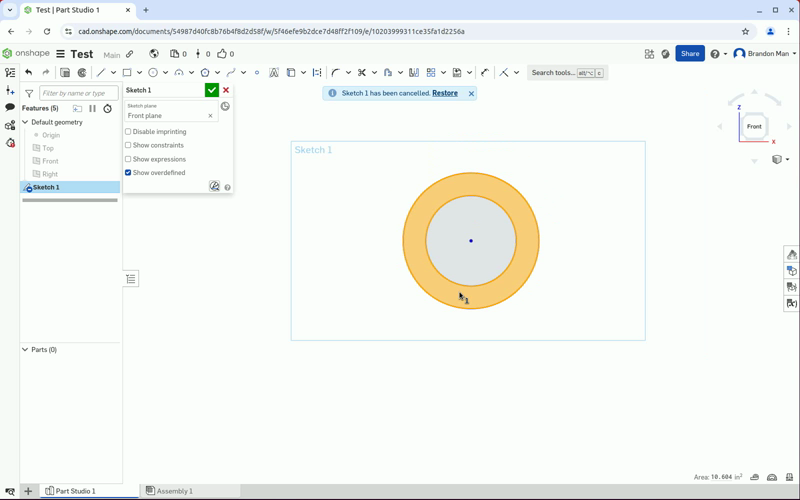
scroll(-6)
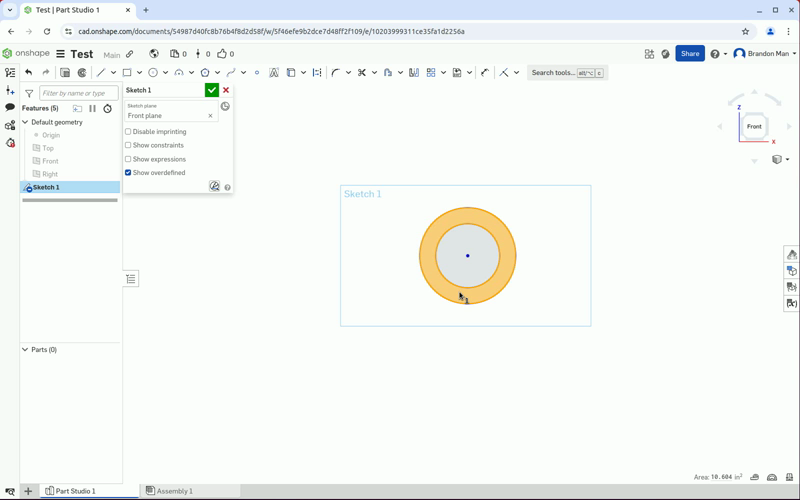
scroll(-6)
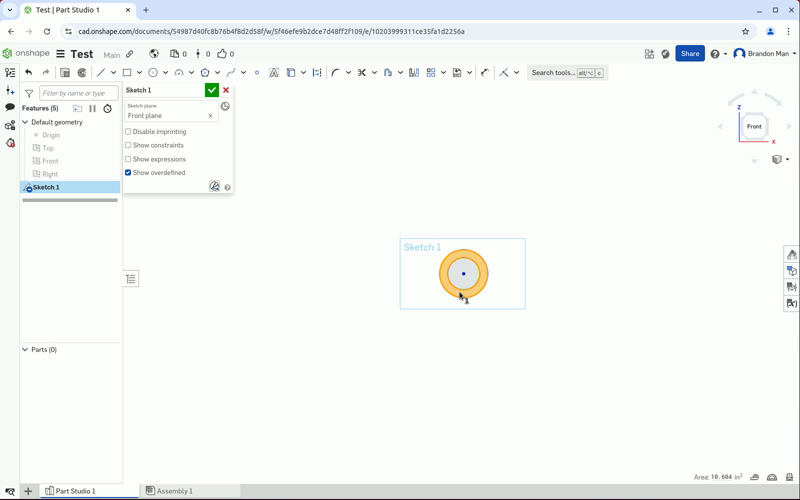
scroll(-6)
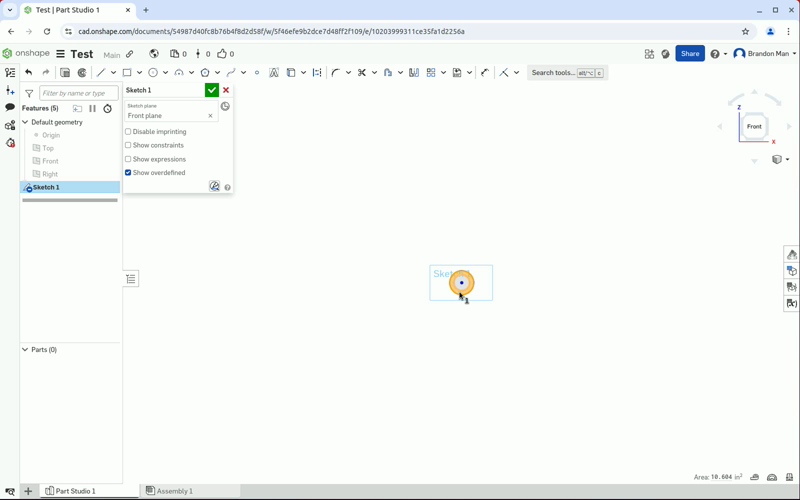
mouse_move(73, 352)
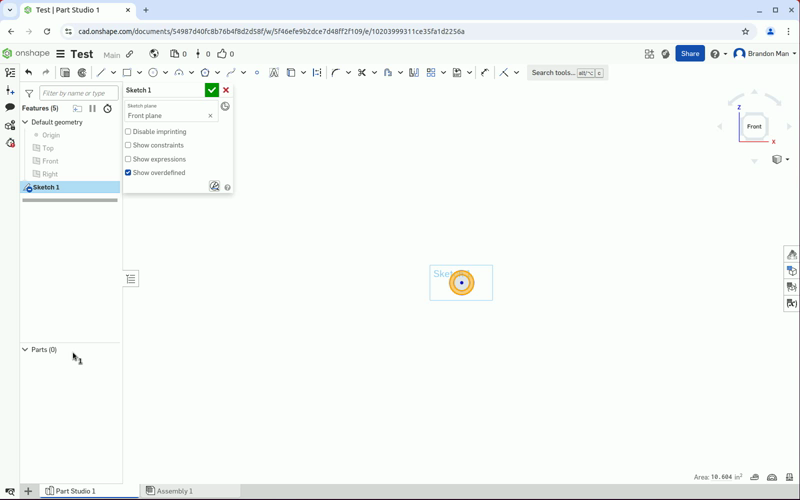
key(shift+y)
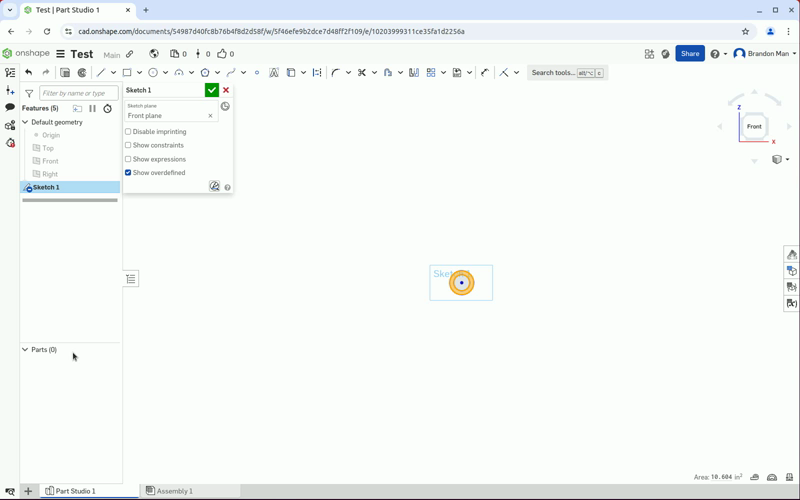
key(shift+e)
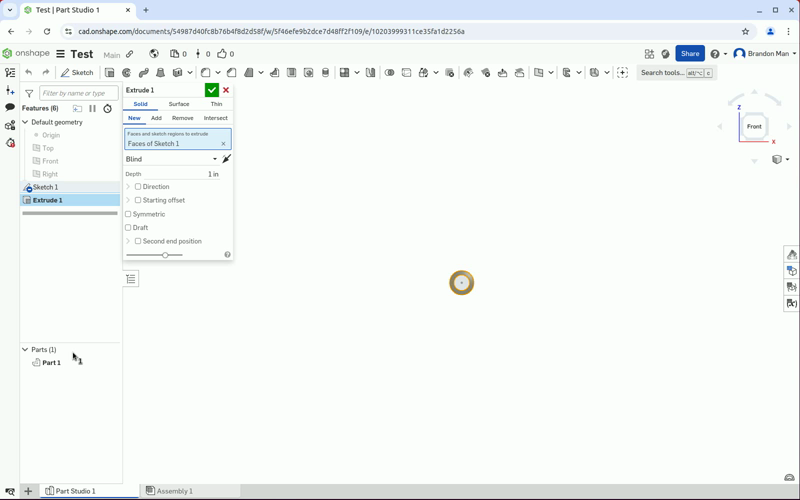
mouse_move(143, 106)
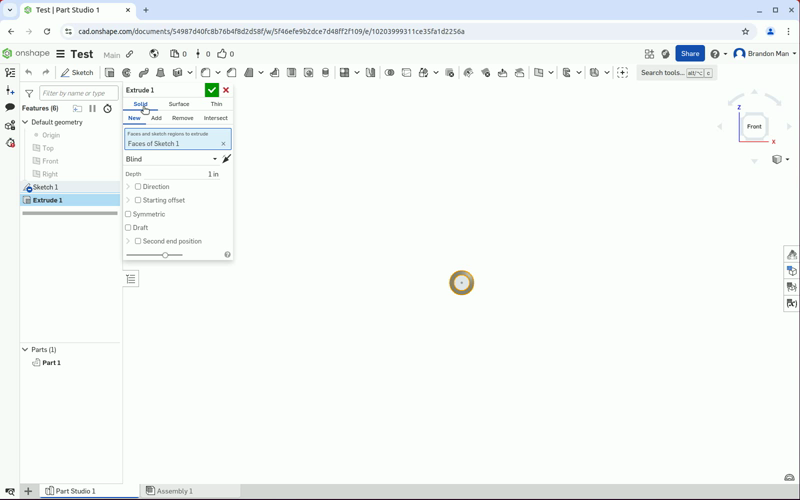
click(143, 106)
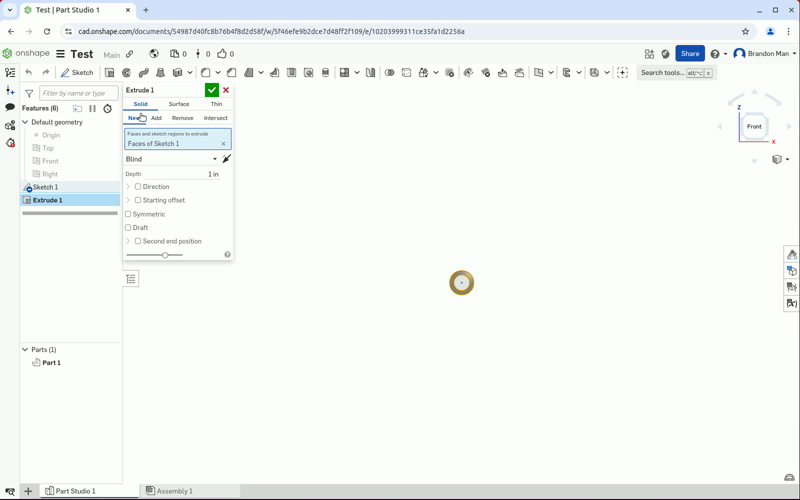
mouse_move(137, 120)
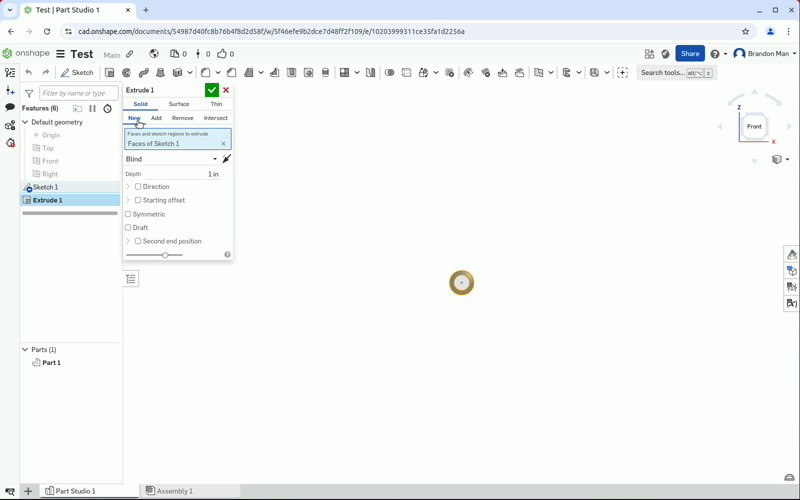
click(137, 120)
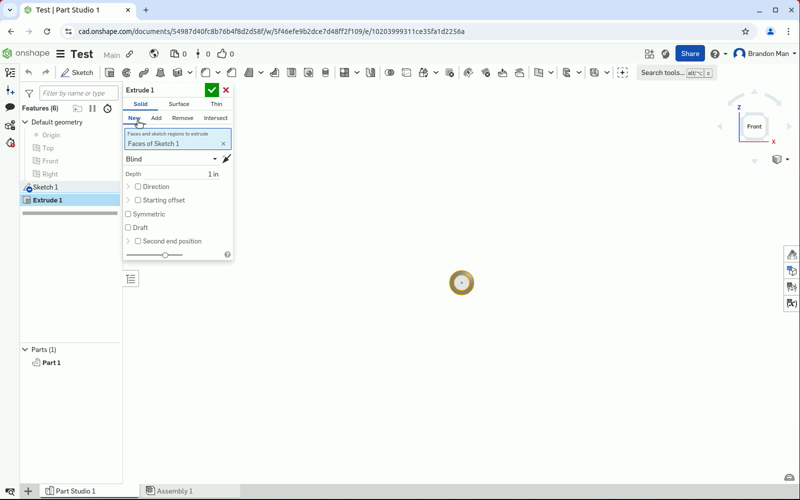
key(tab, 4)
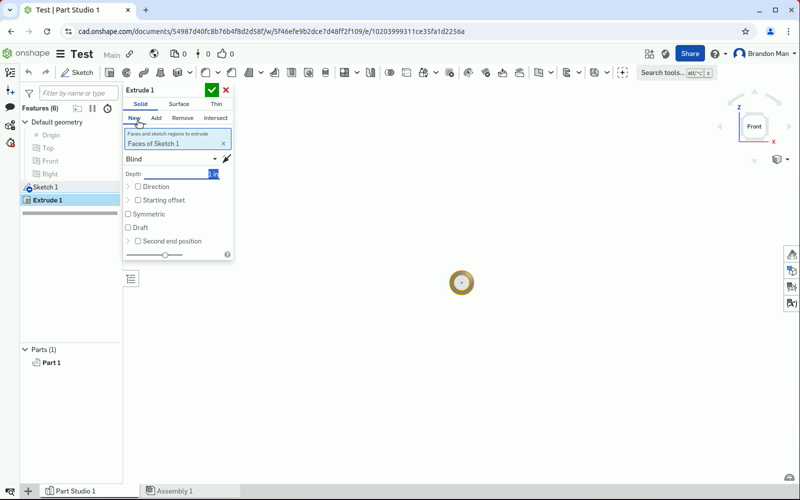
text(23.108)
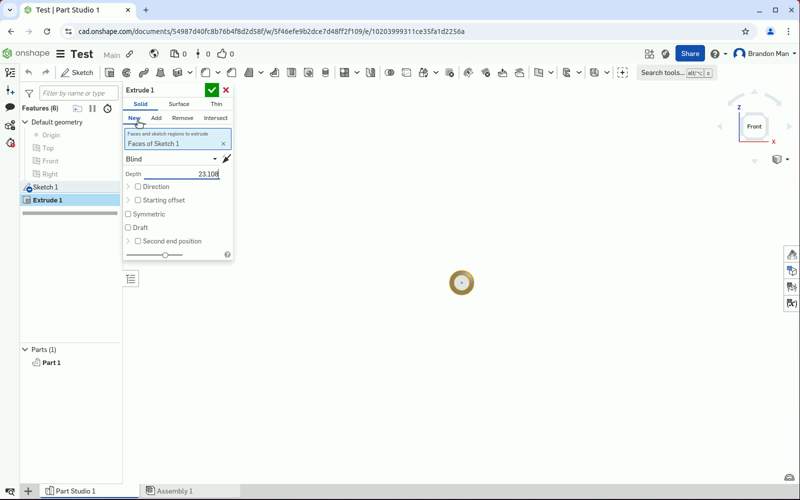
key(enter)
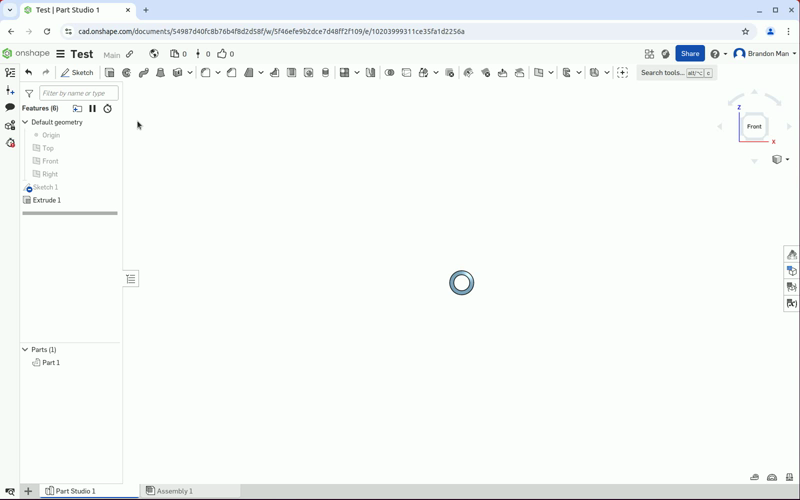
key(shift+h)
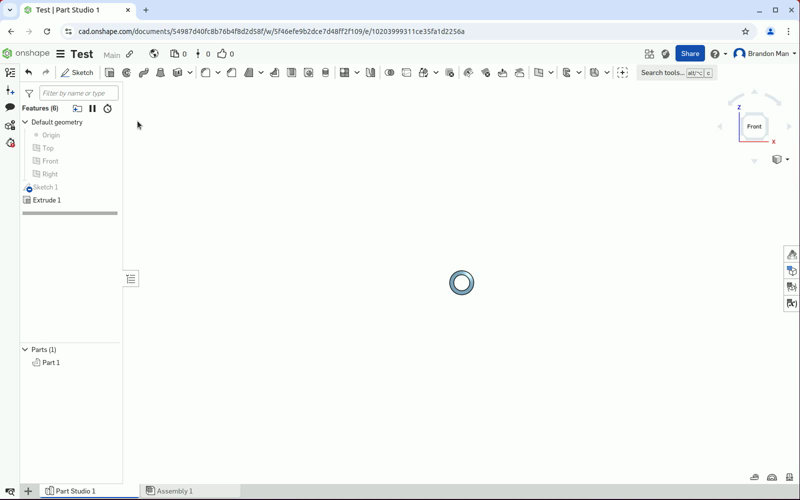
key(shift+h)
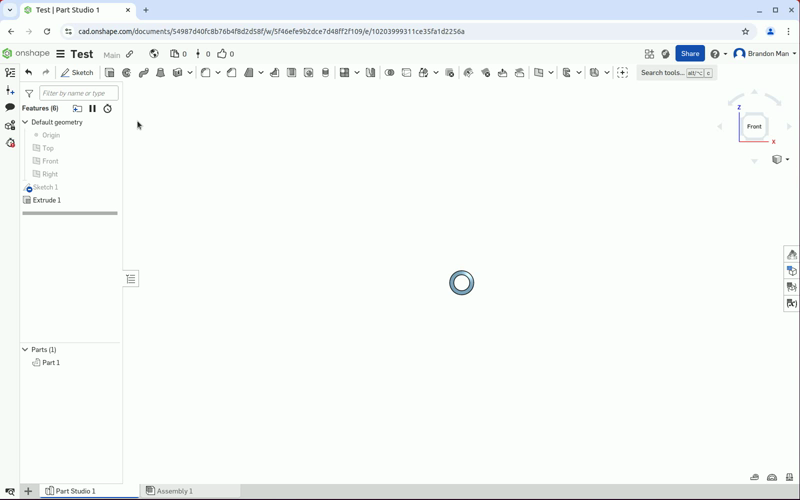
mouse_move(73, 189)
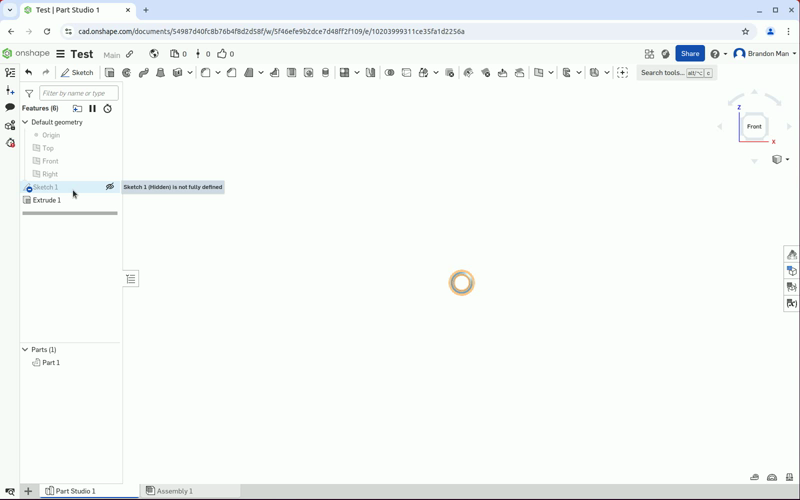
click(73, 189)
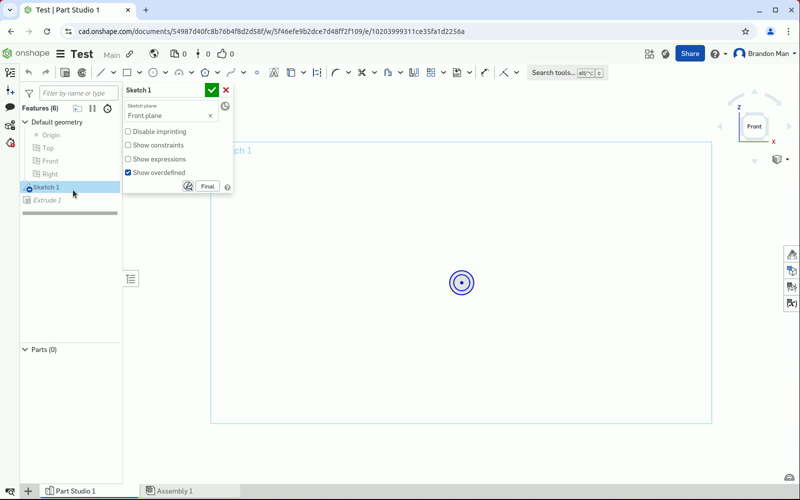
mouse_move(229, 92)
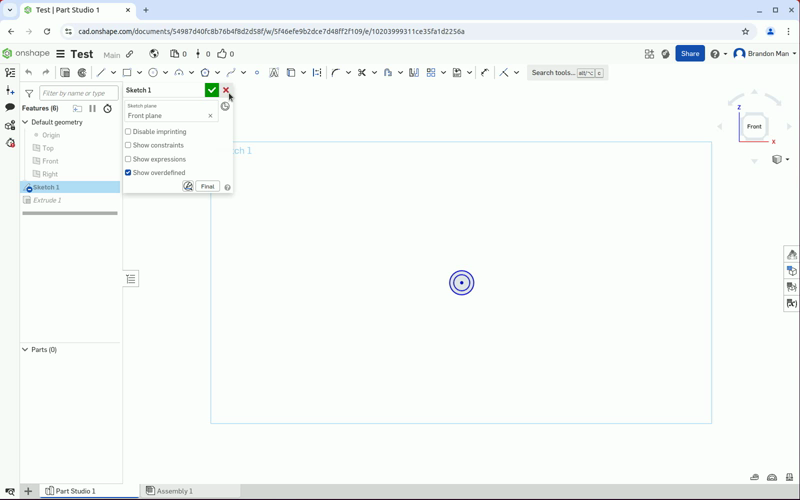
click(229, 92)
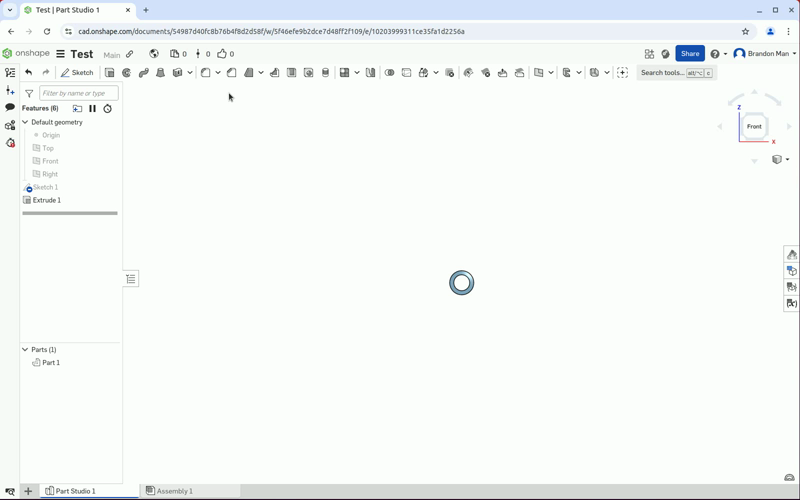
mouse_move(73, 352)
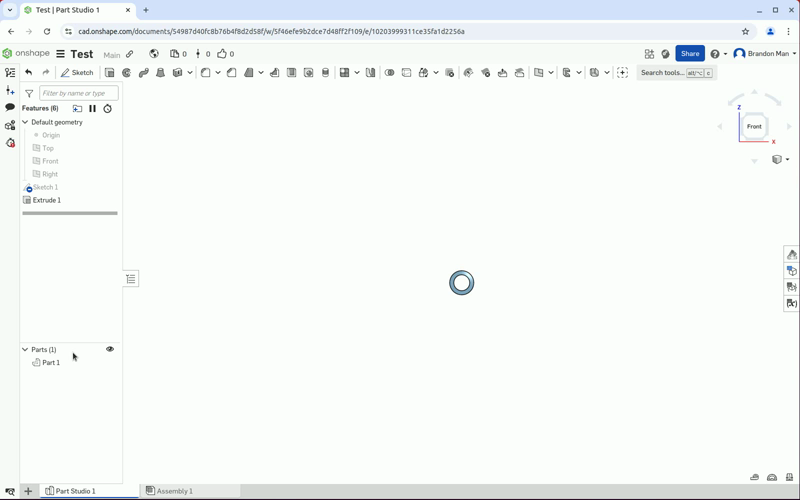
key(y)
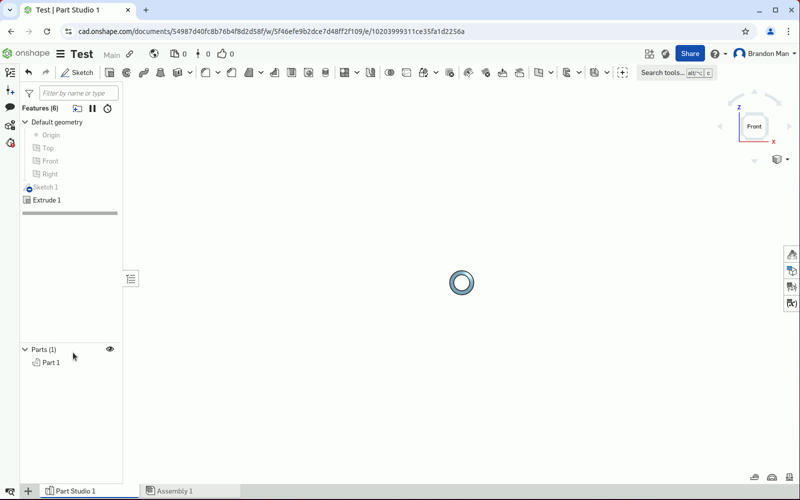
key(shift+p)
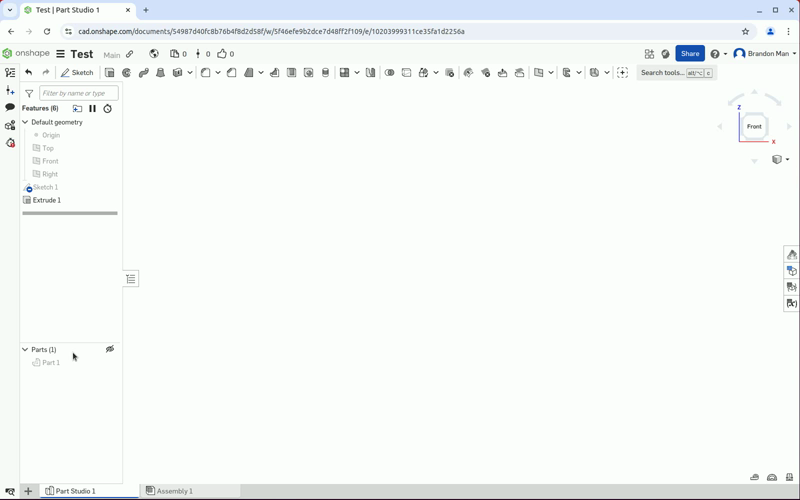
key(space)
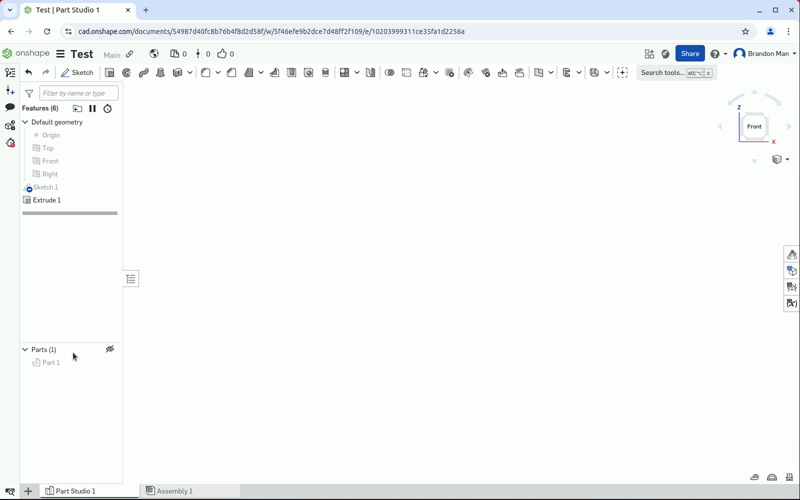
key_down(shift)
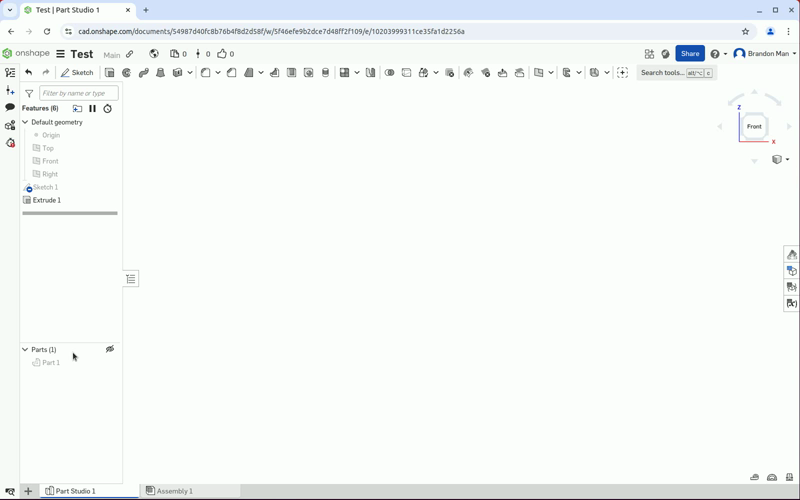
key(down)
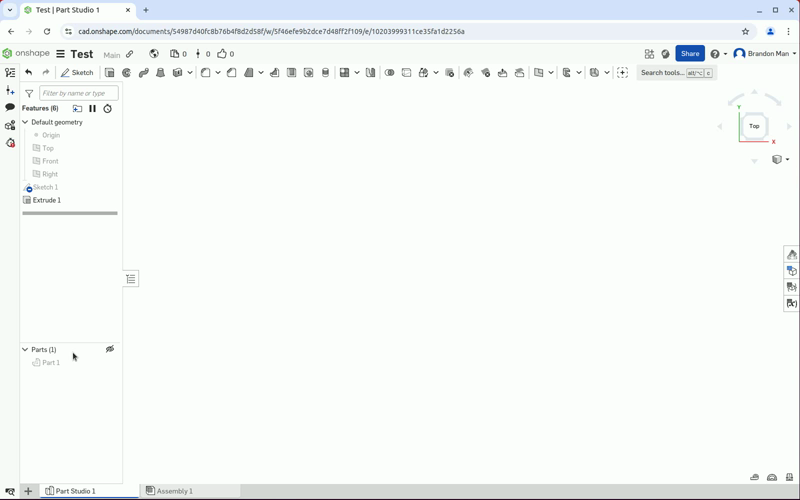
key_up(shift)
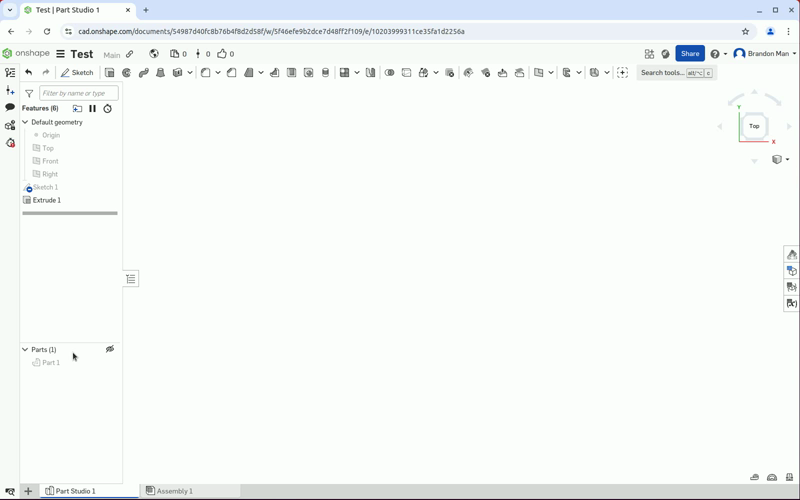
mouse_move(73, 352)
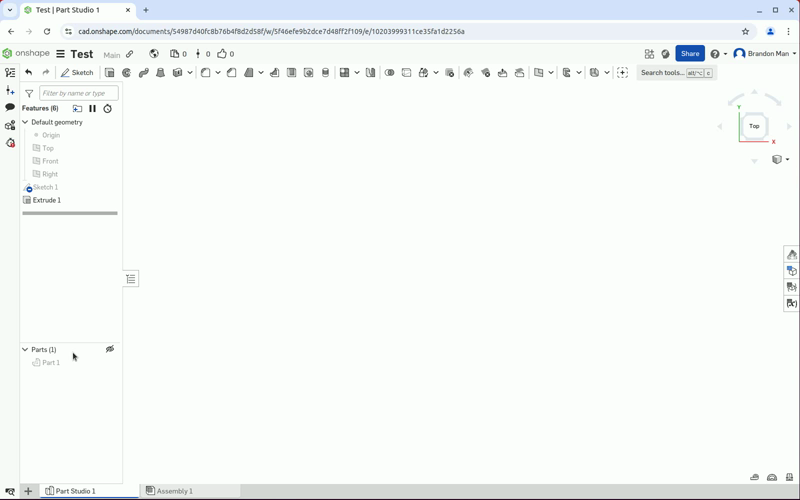
key(shift+y)
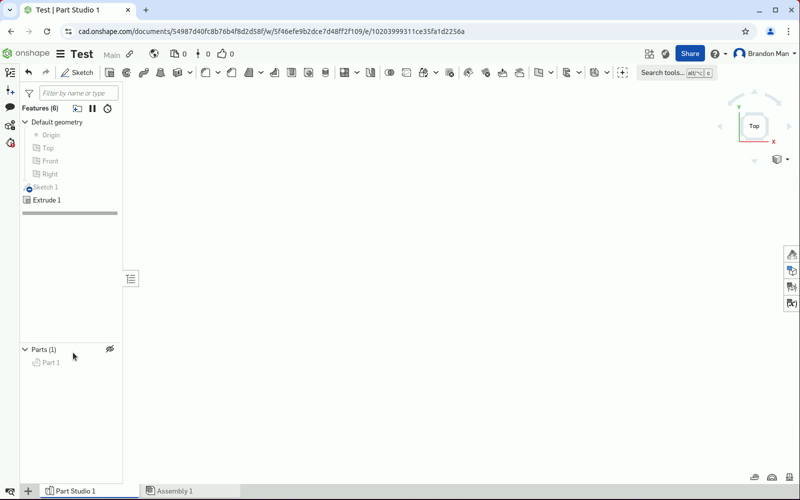
key(shift+s)
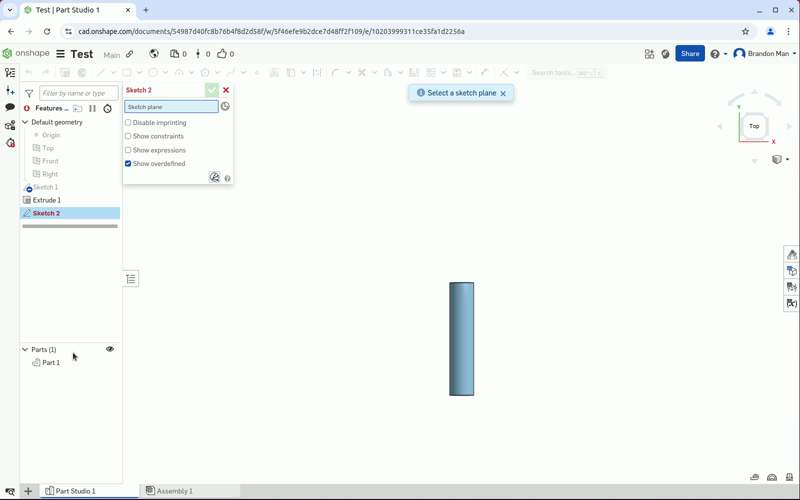
mouse_move(73, 150)
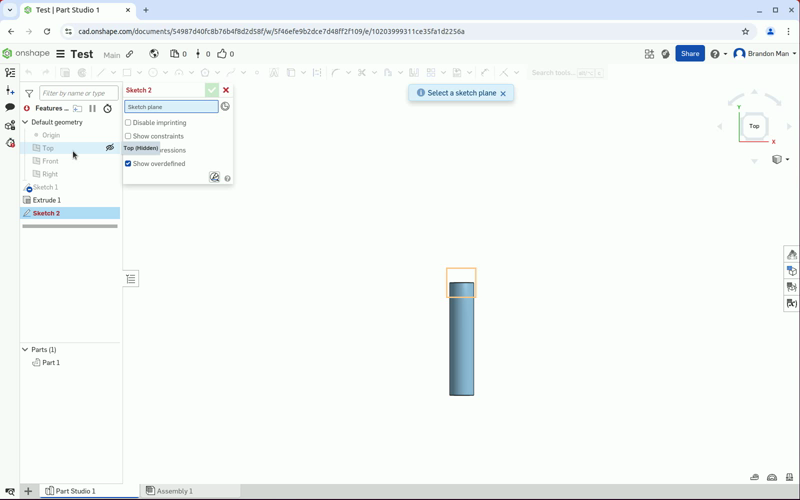
click(73, 150)
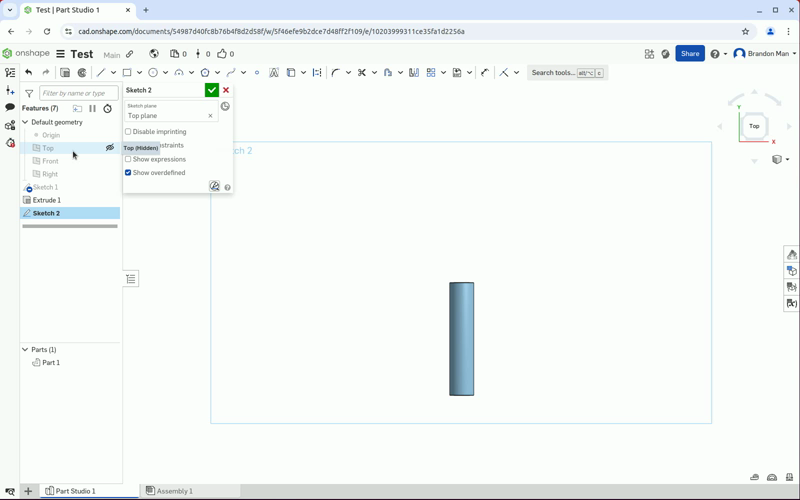
mouse_move(73, 352)
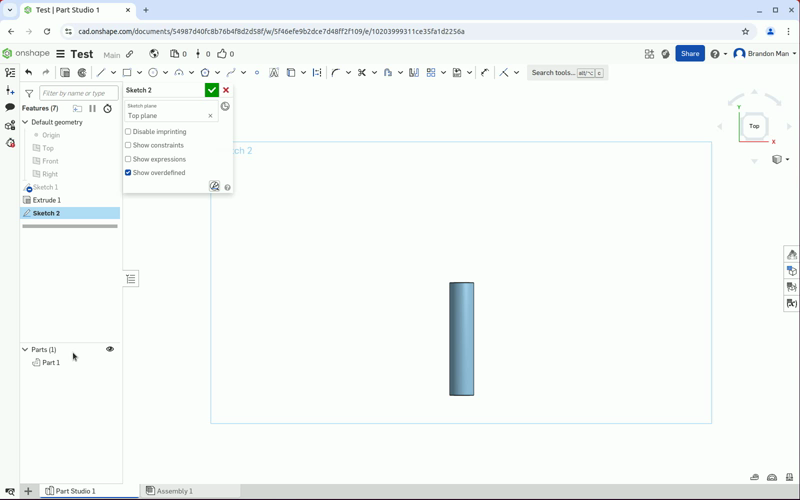
key(y)
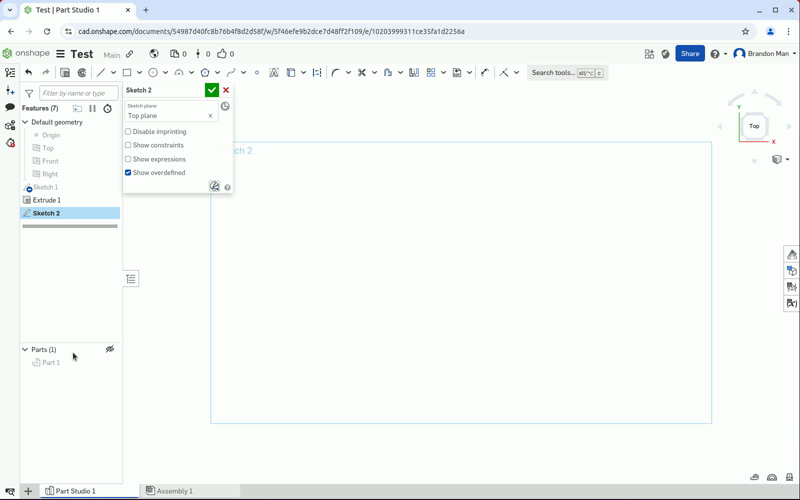
key(c)
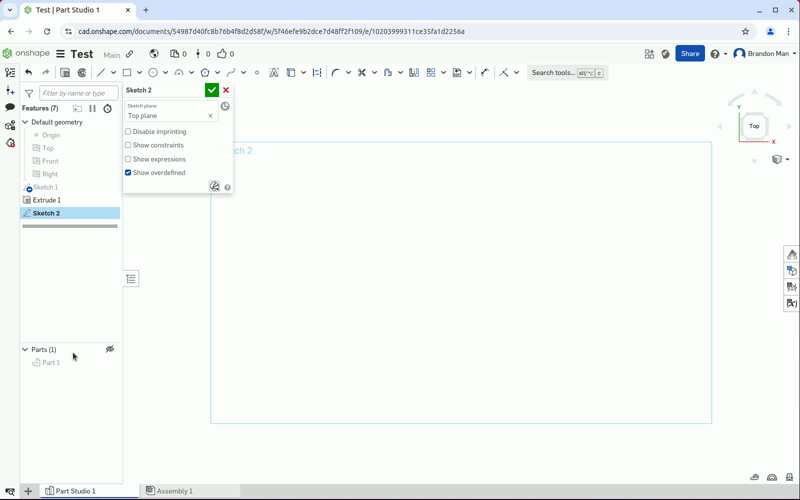
key_down(shift)
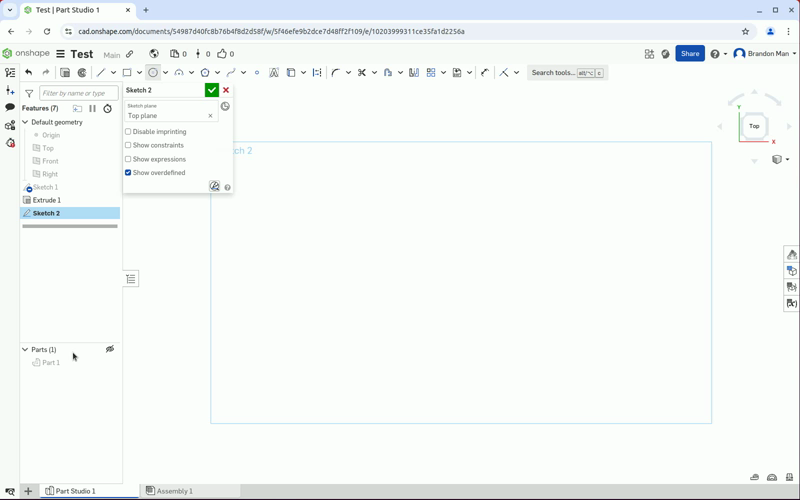
mouse_move(460, 311)
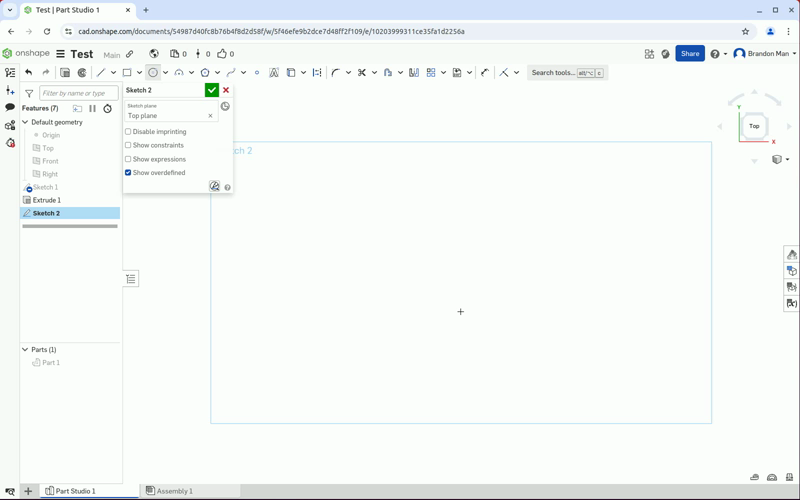
click(460, 311)
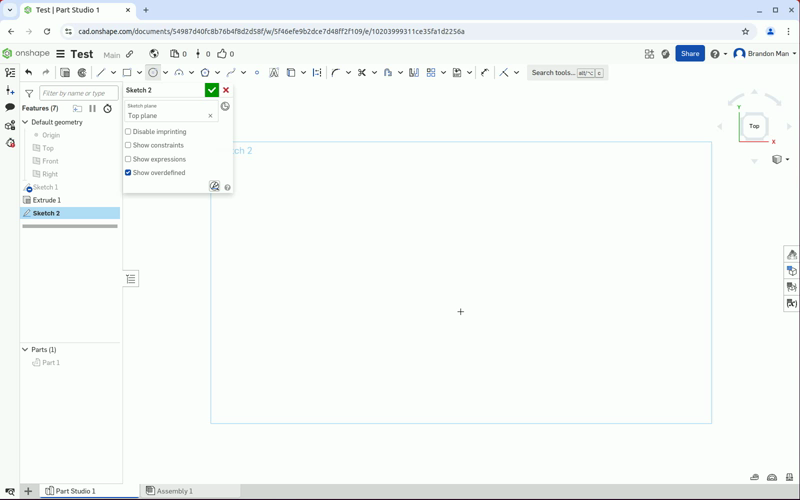
key_up(shift)
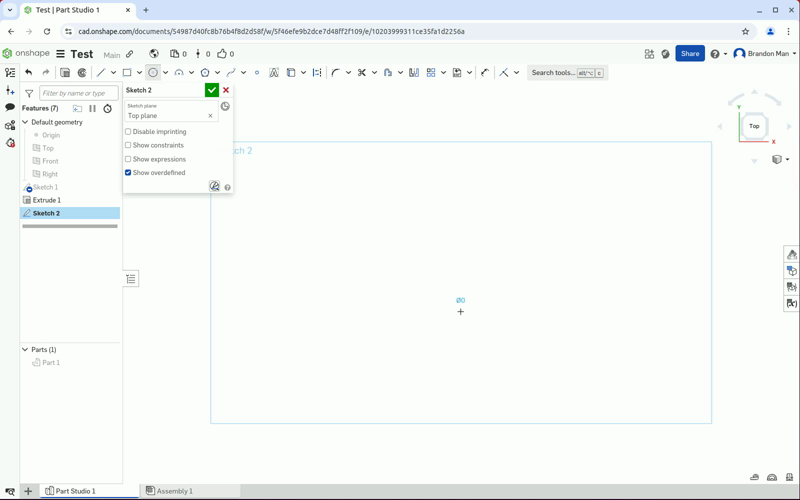
mouse_move(468, 311)
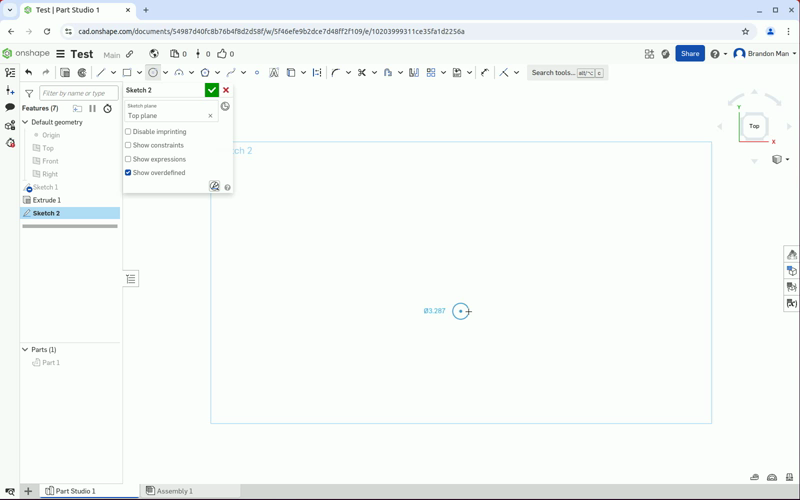
click(468, 311)
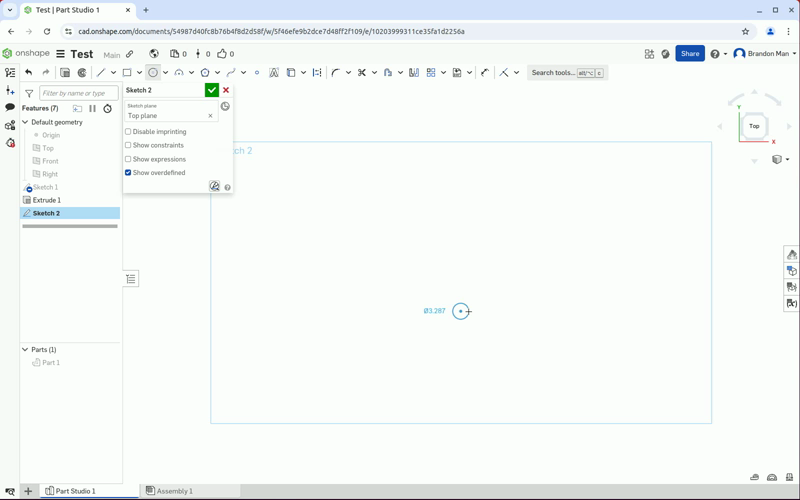
key(esc)
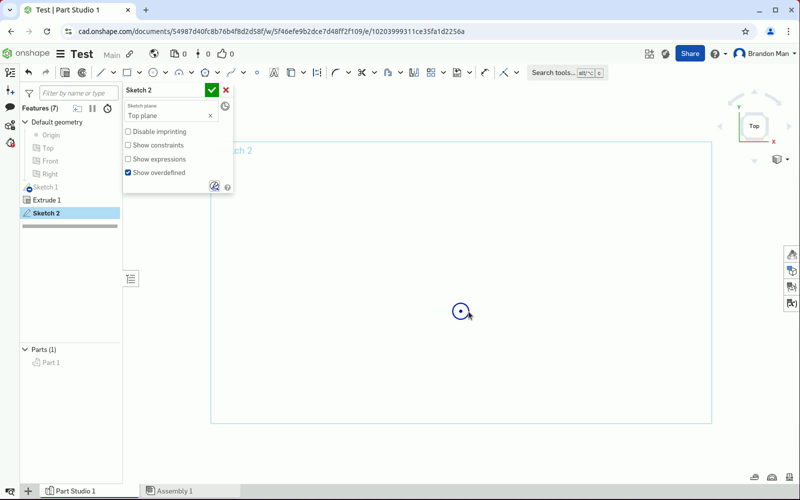
mouse_move(460, 317)
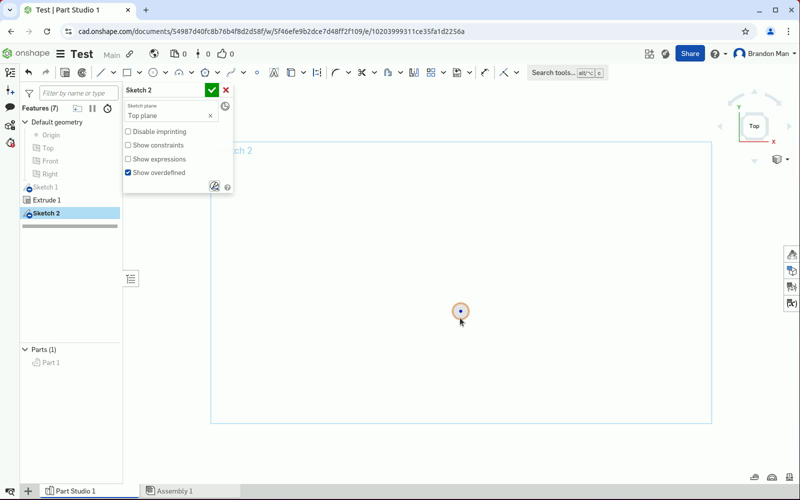
scroll(6)
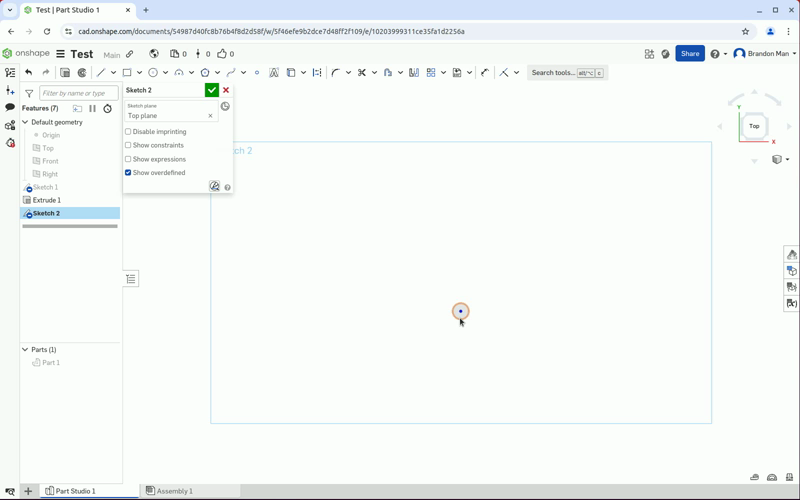
scroll(6)
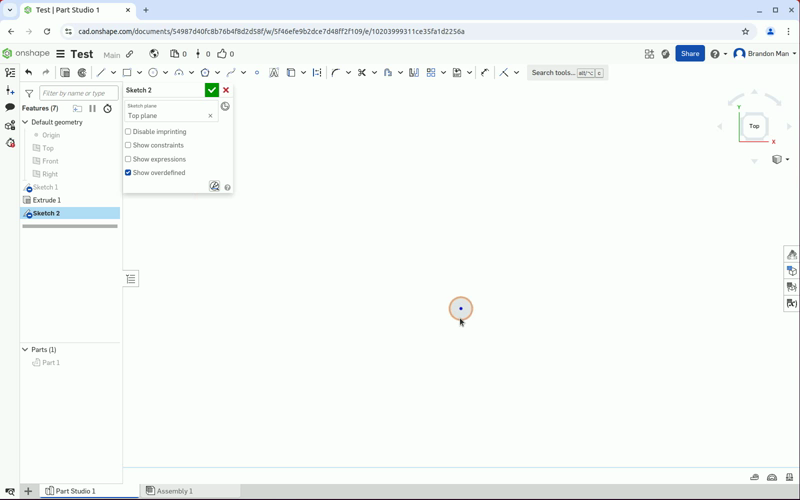
scroll(6)
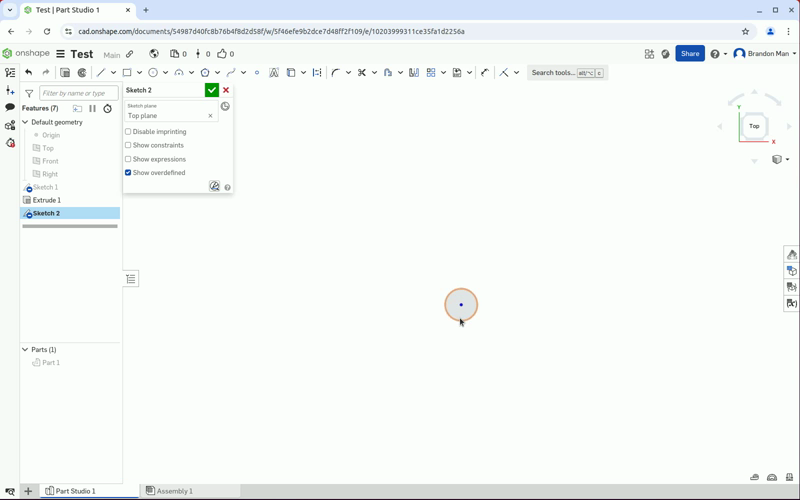
scroll(6)
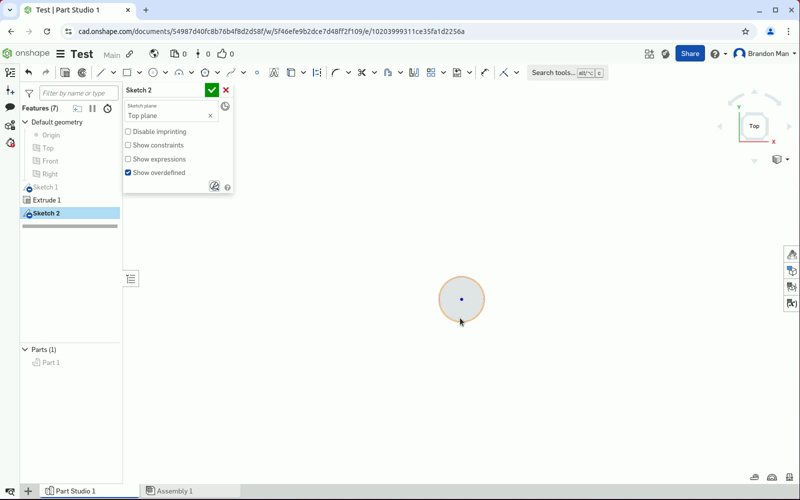
scroll(6)
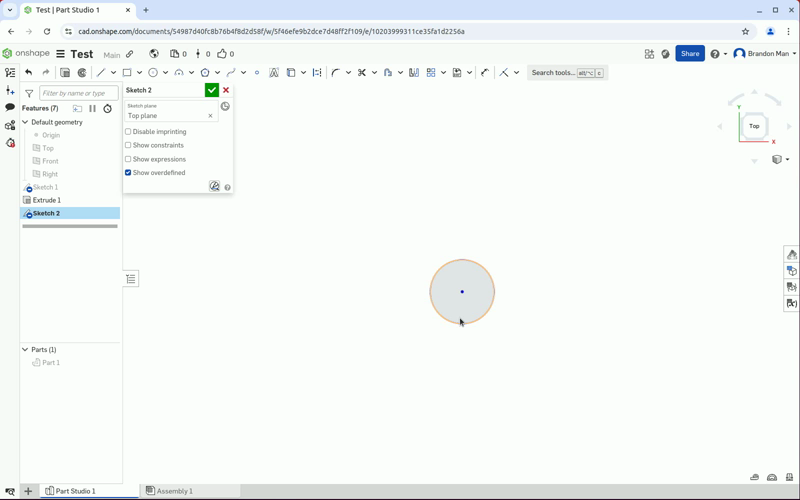
scroll(6)
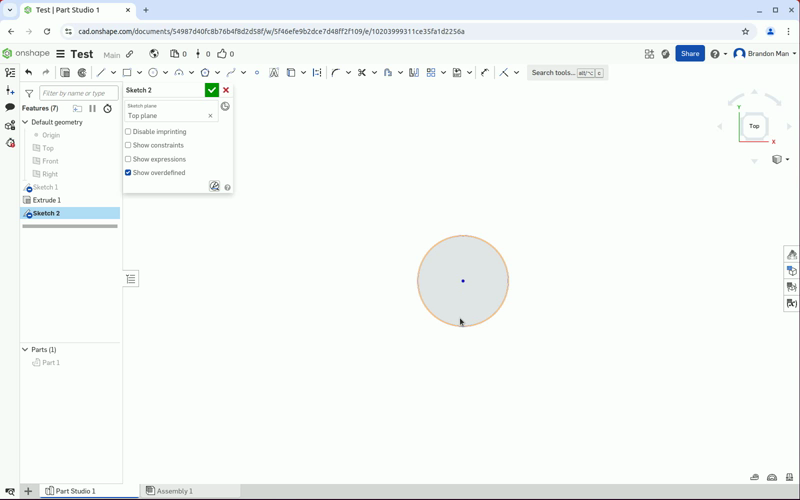
scroll(6)
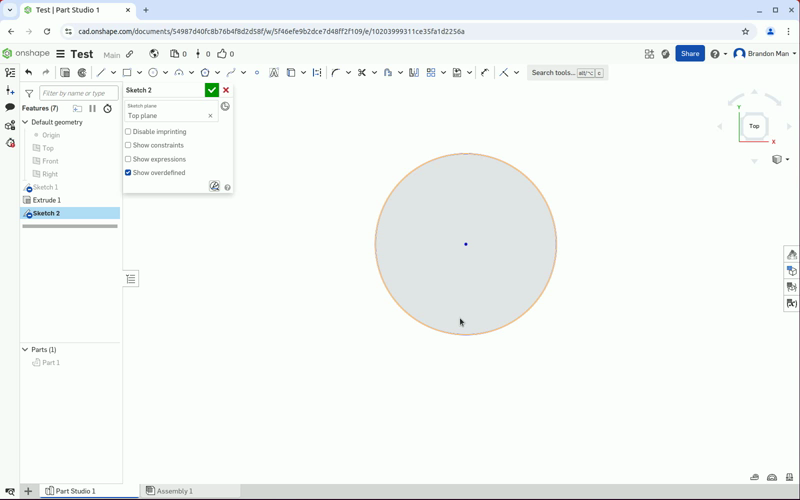
click(460, 317)
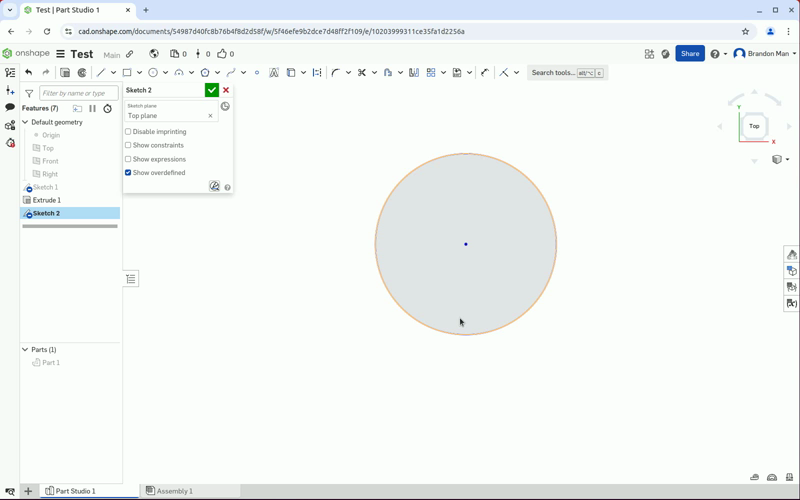
scroll(-6)
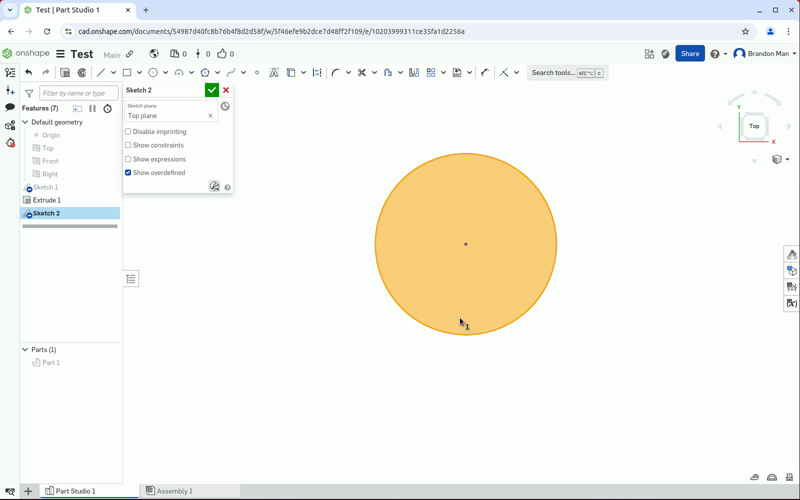
scroll(-6)
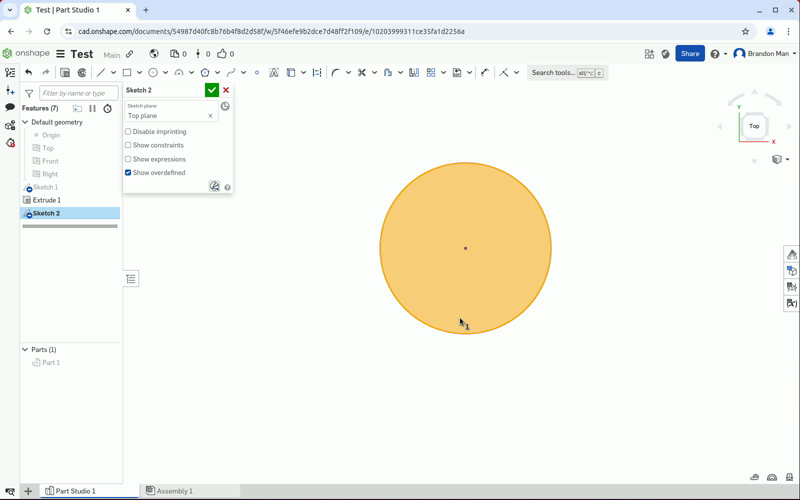
scroll(-6)
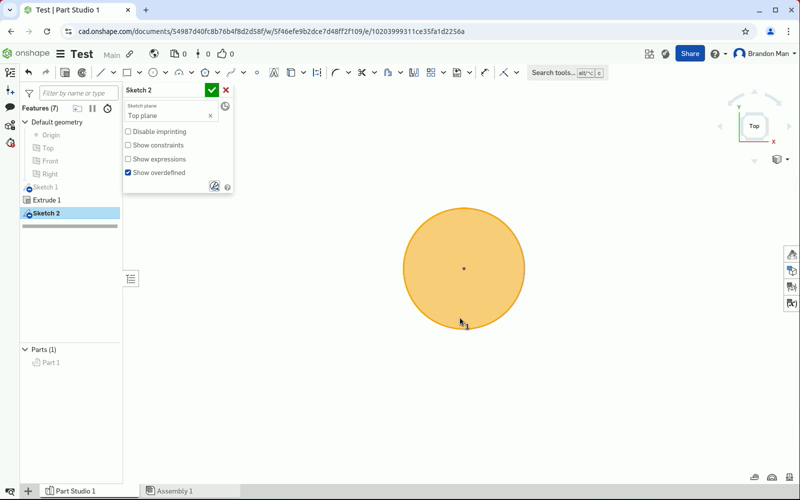
scroll(-6)
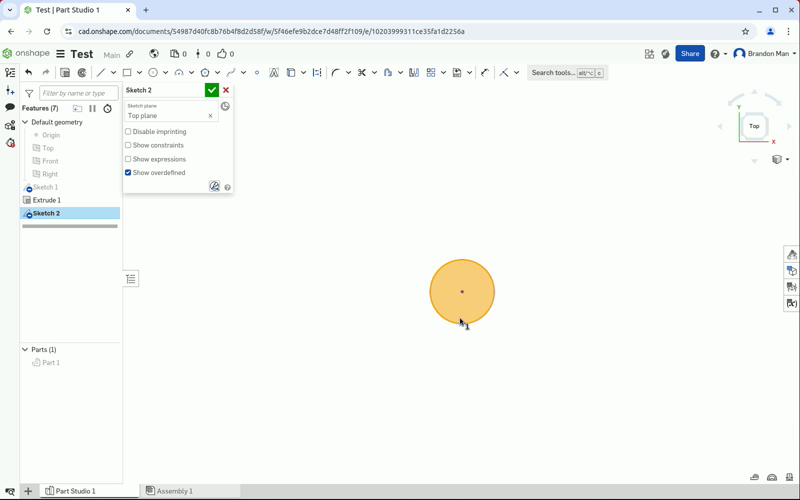
scroll(-6)
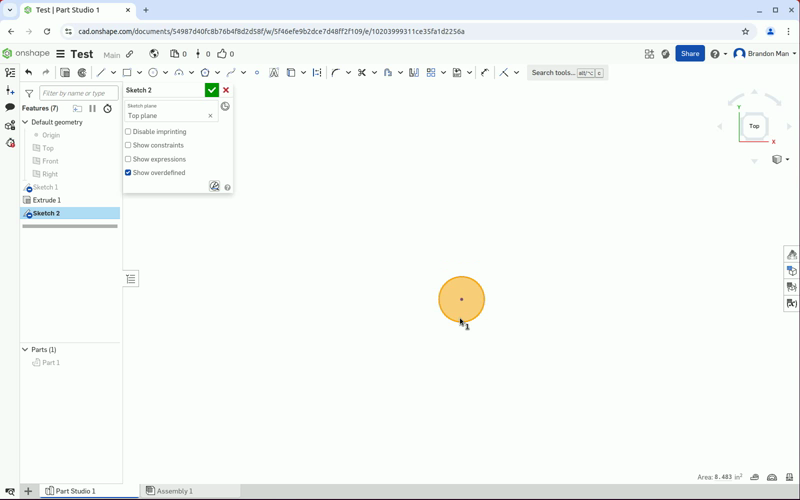
scroll(-6)
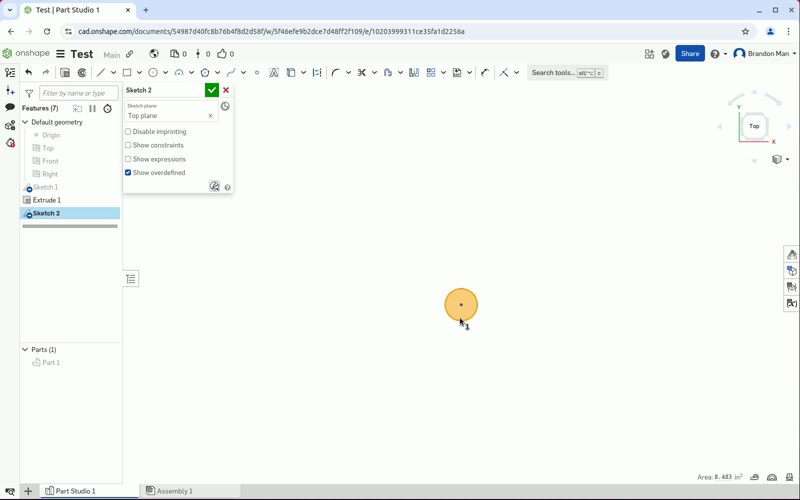
scroll(-6)
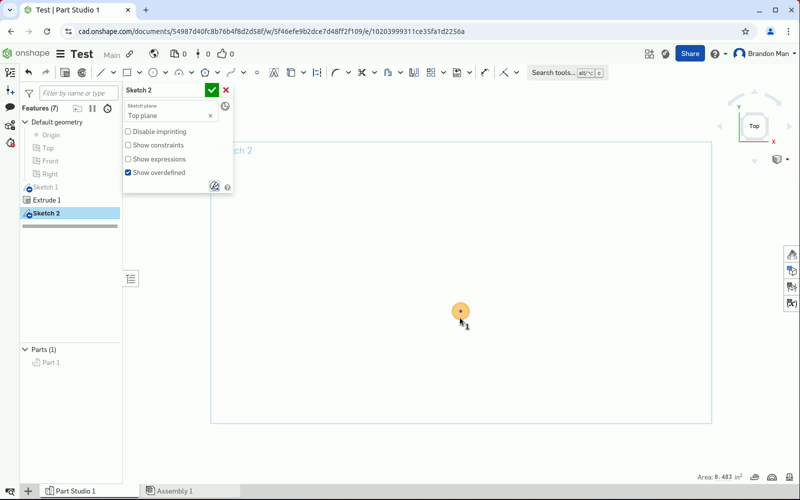
mouse_move(73, 352)
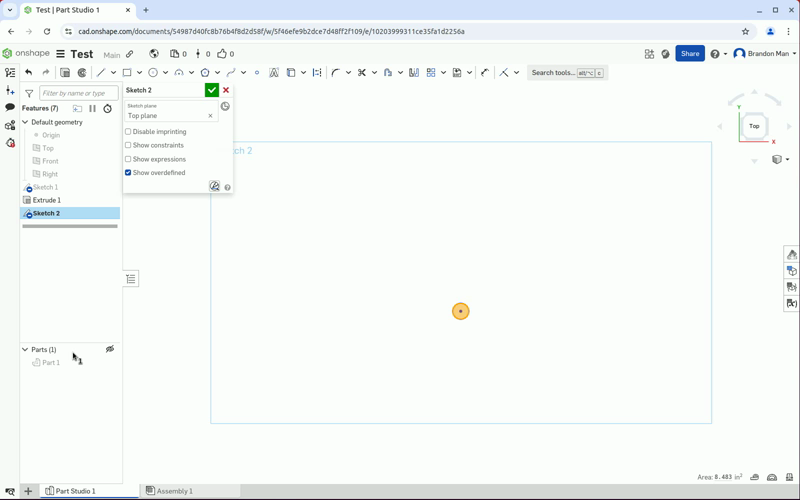
key(shift+y)
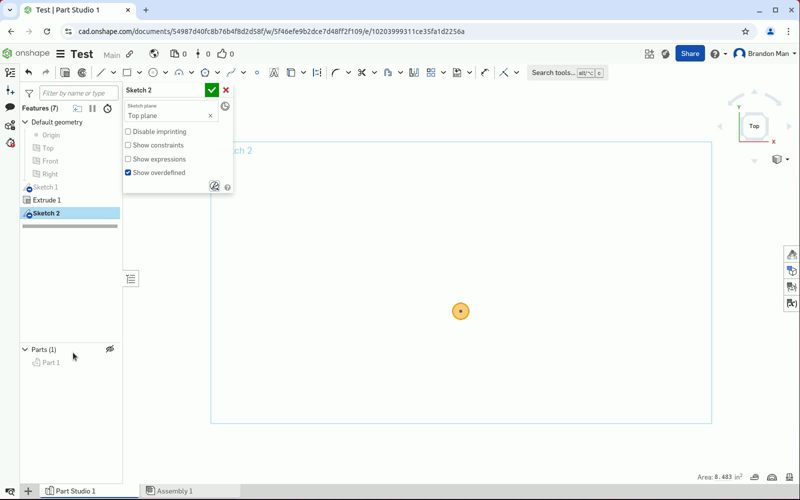
key(shift+e)
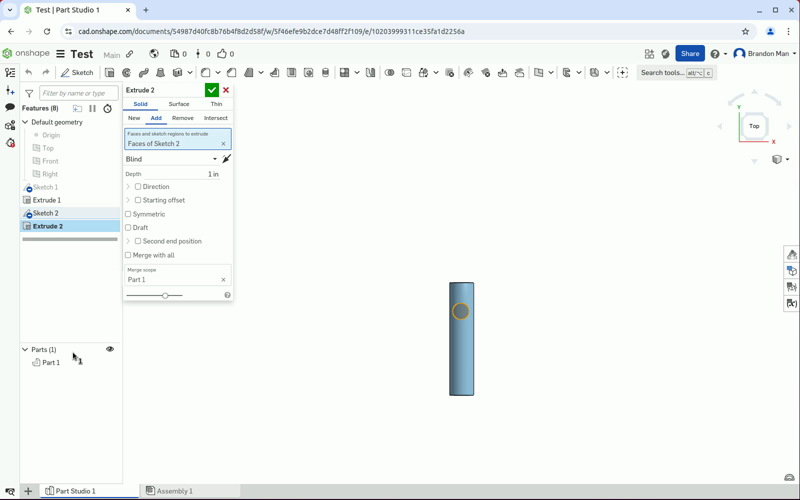
mouse_move(143, 106)
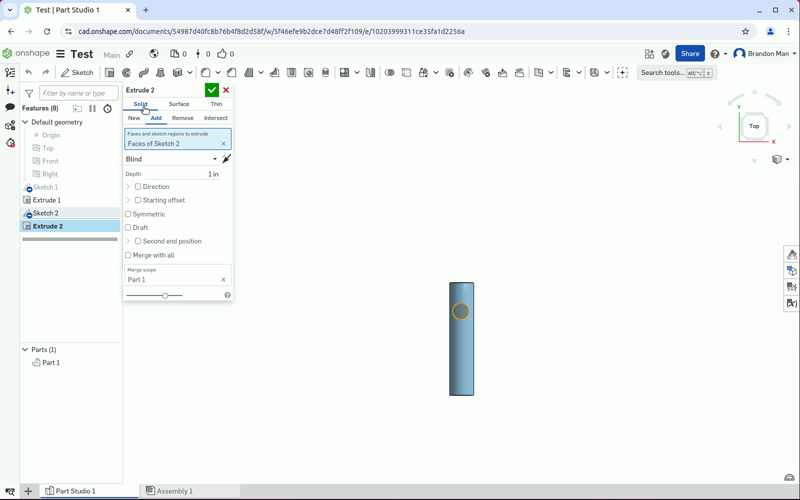
click(143, 106)
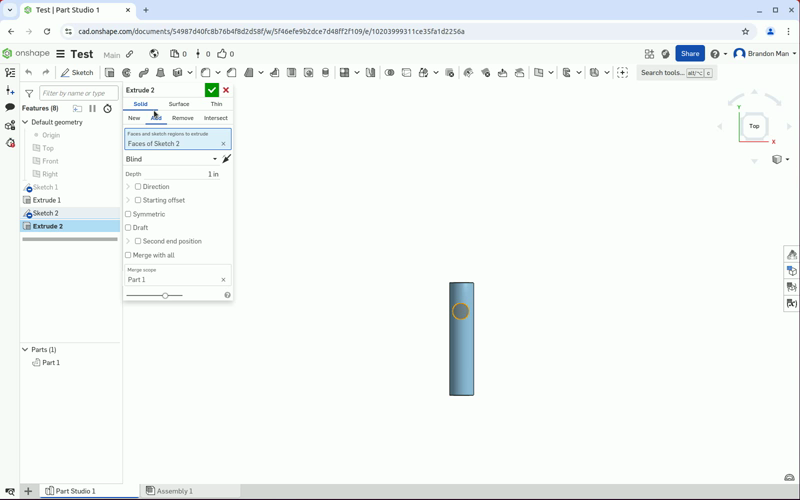
mouse_move(186, 120)
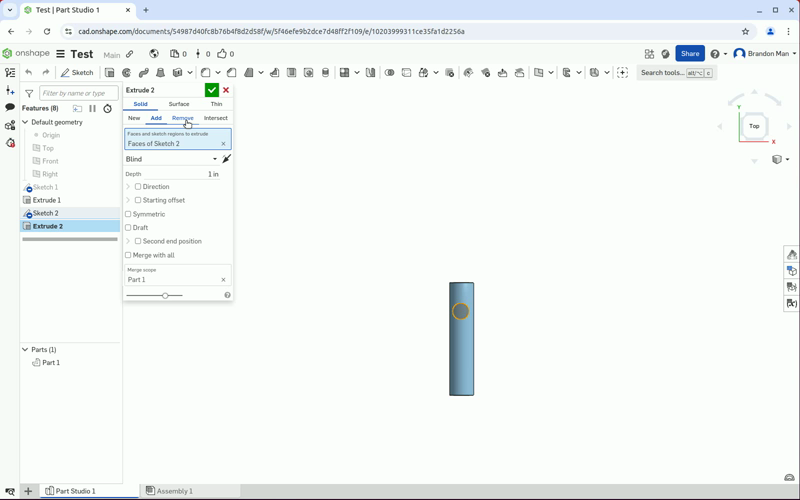
click(186, 120)
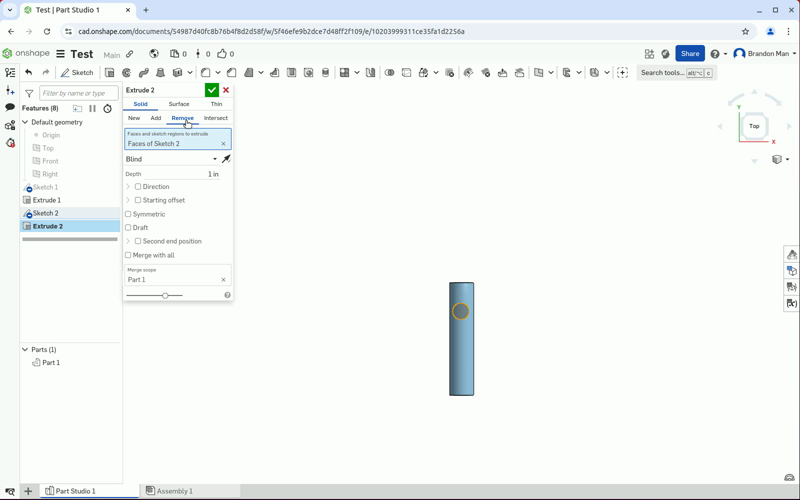
key(tab, 4)
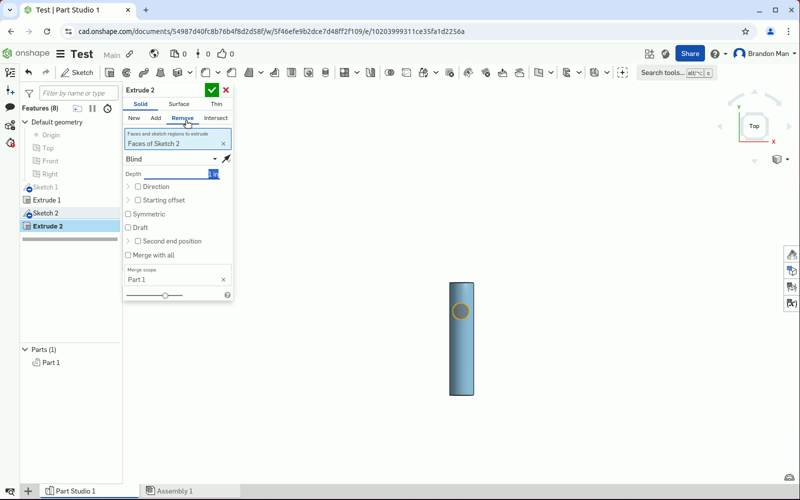
text(8.425)
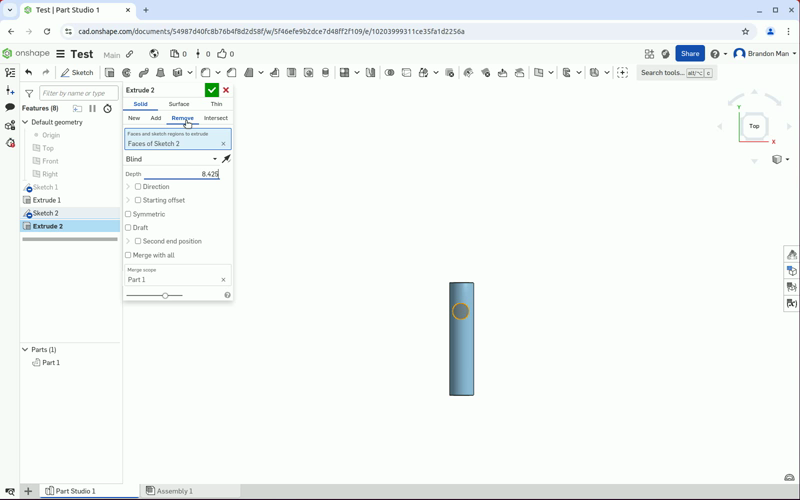
key(tab, 6)
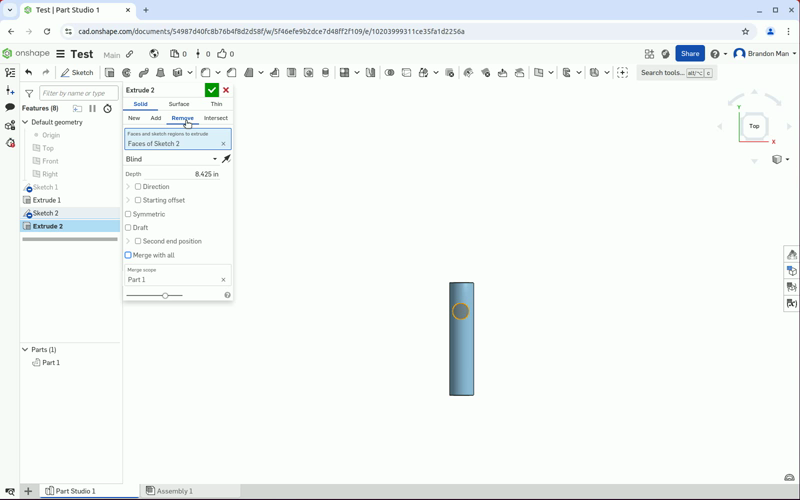
key(space)
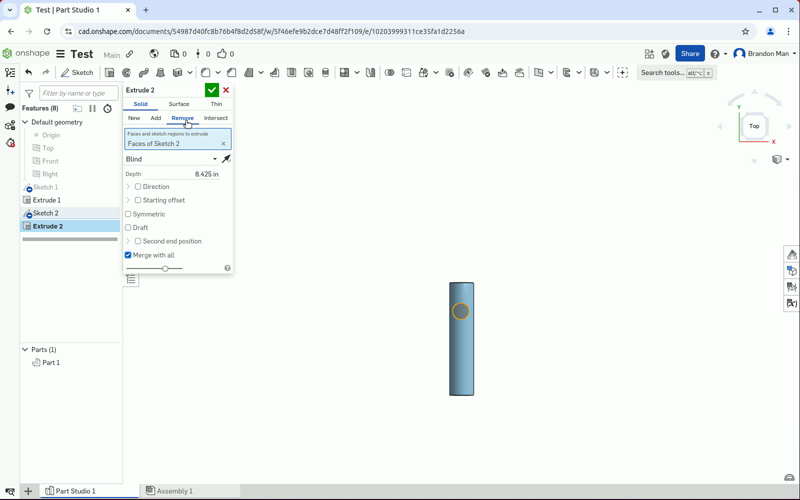
key(enter)
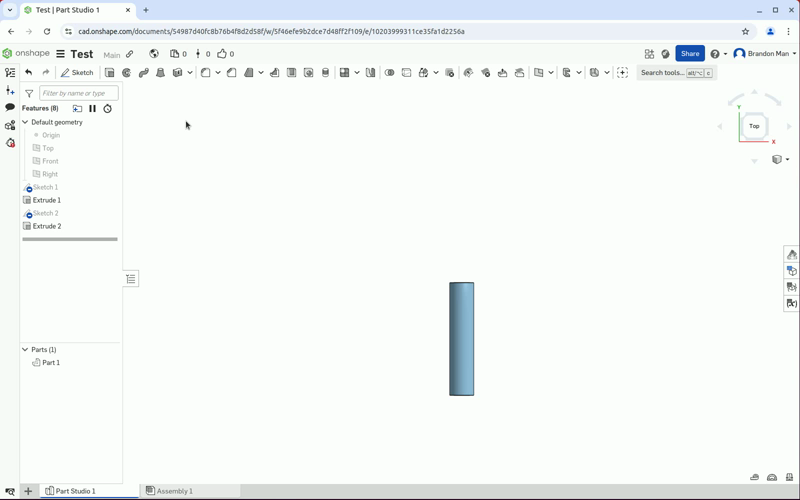
key(shift+h)
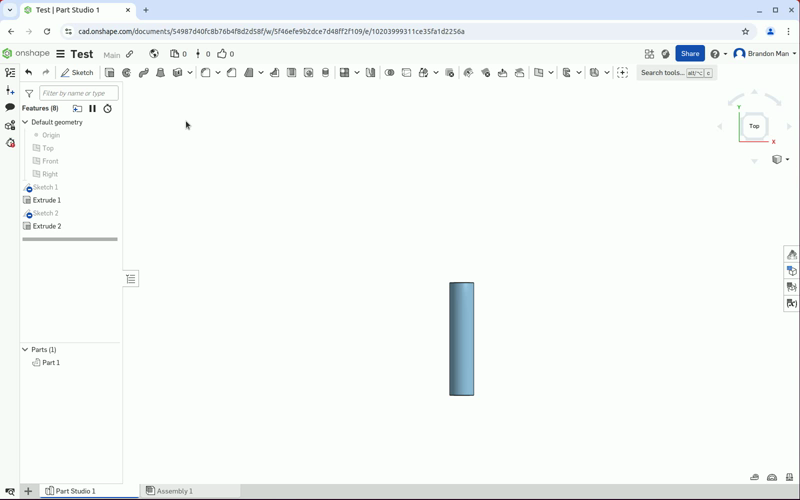
key(shift+h)
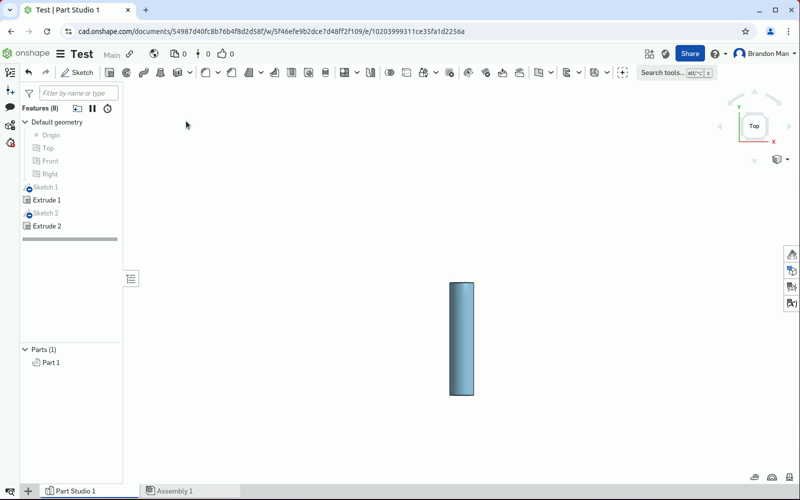
mouse_move(73, 189)
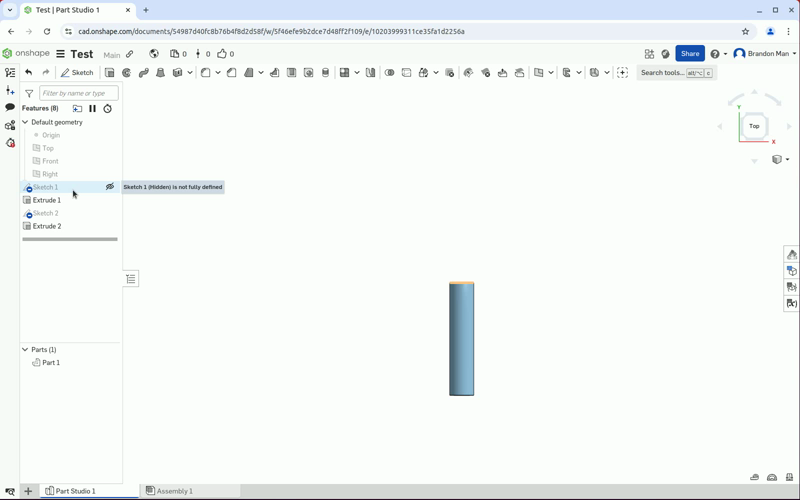
click(73, 189)
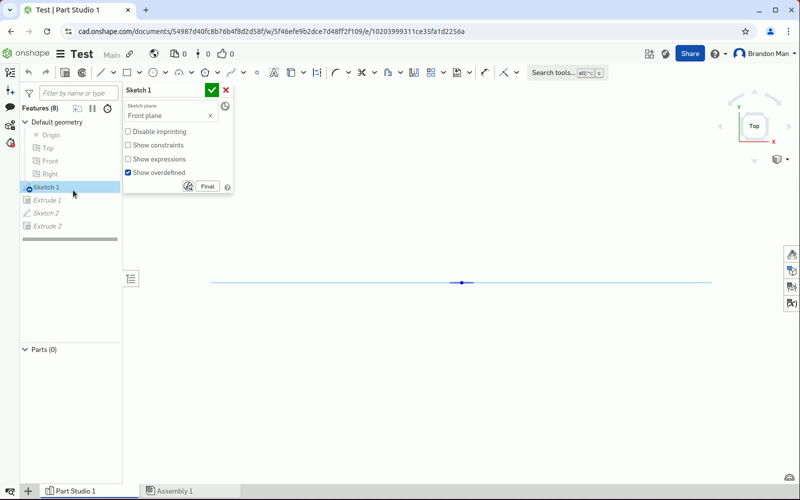
mouse_move(229, 92)
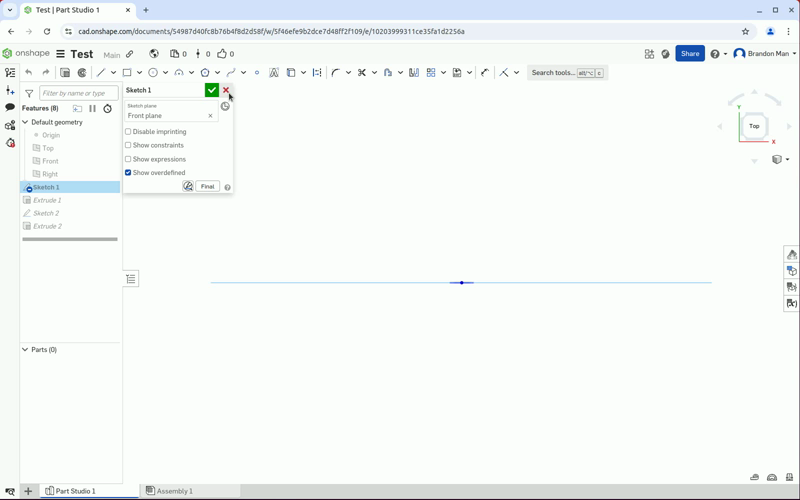
click(229, 92)
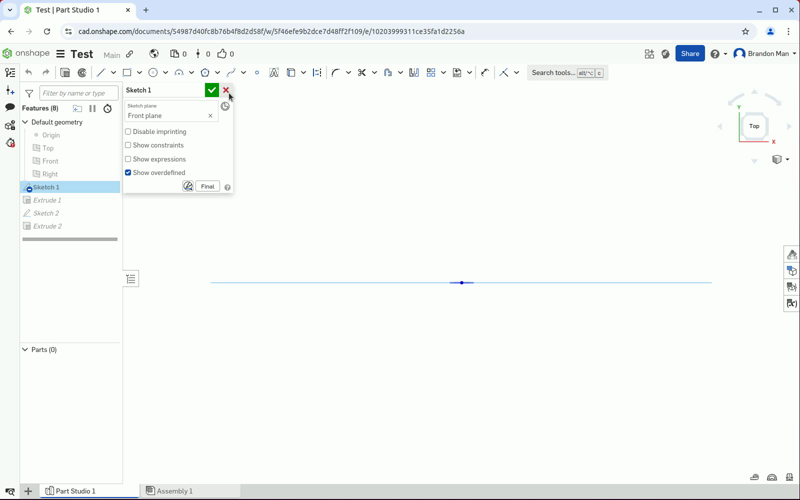
key(shift+s)
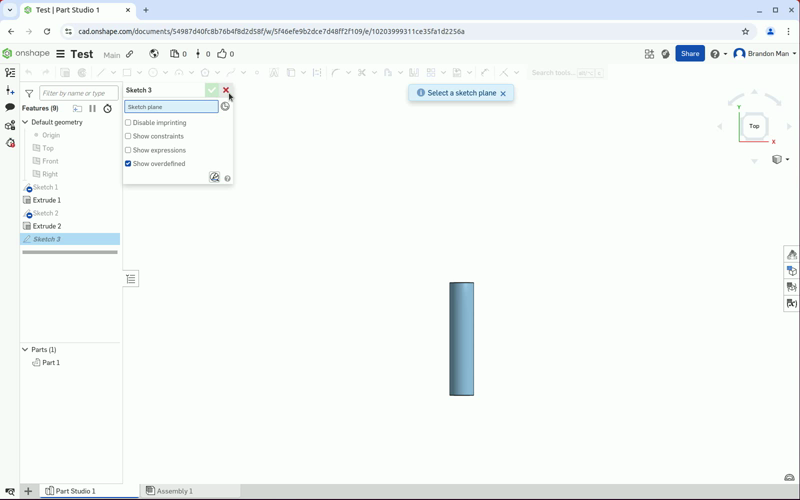
mouse_move(73, 150)
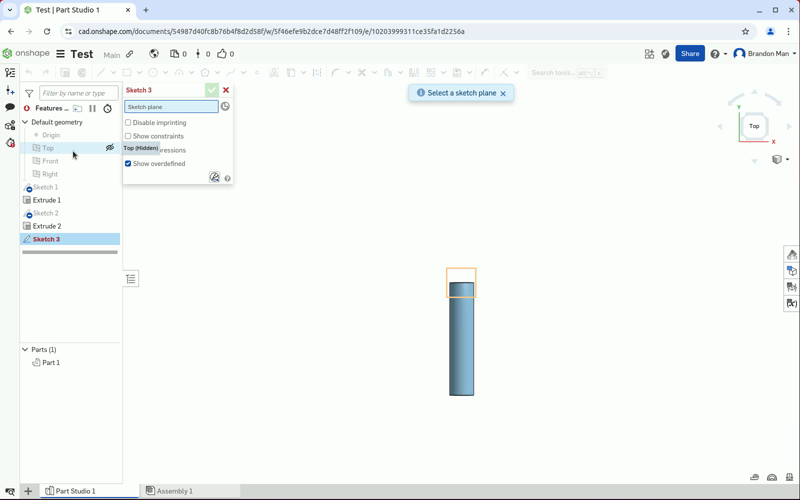
click(73, 150)
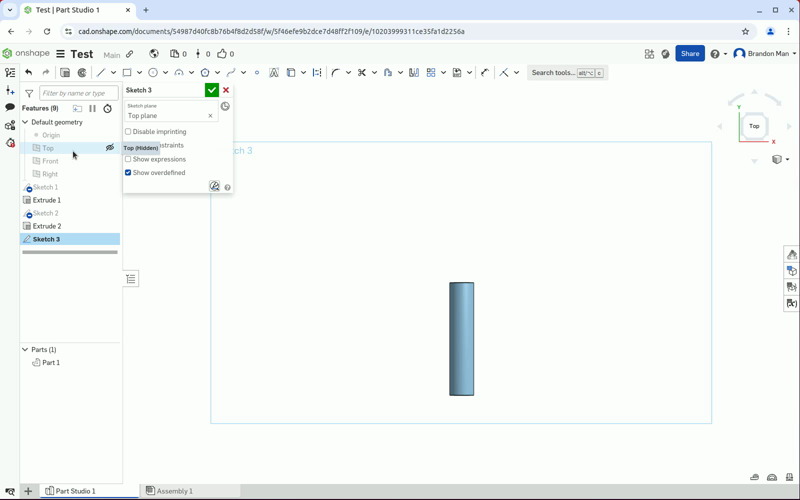
mouse_move(73, 352)
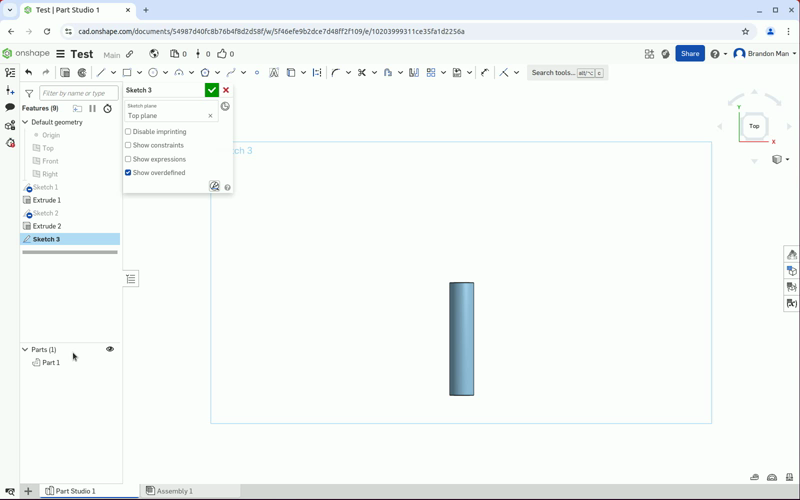
key(y)
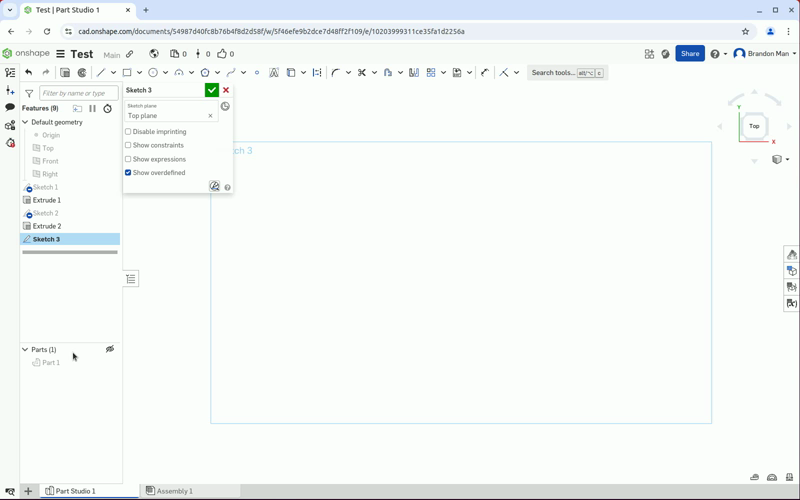
key(c)
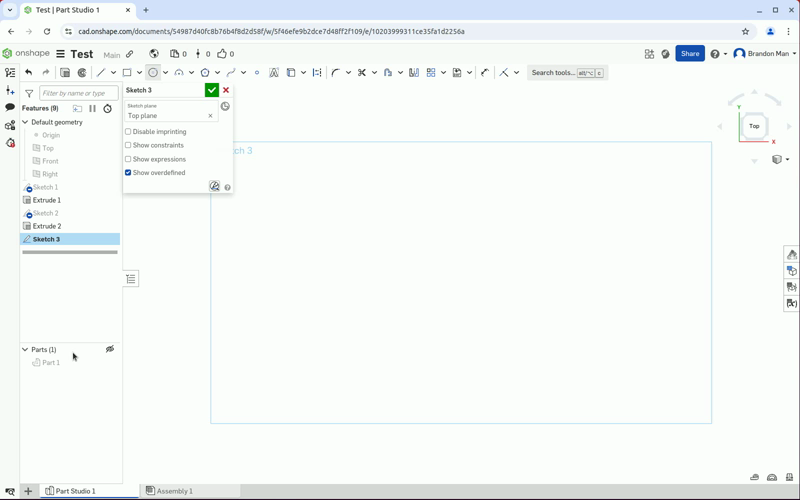
key_down(shift)
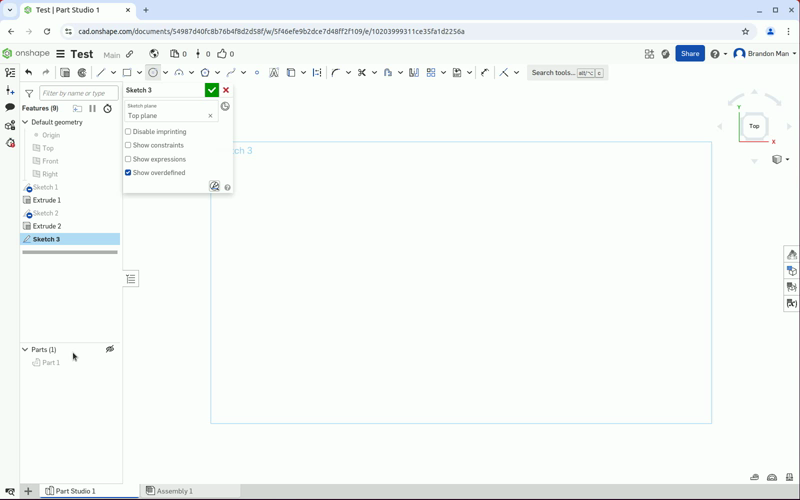
mouse_move(460, 339)
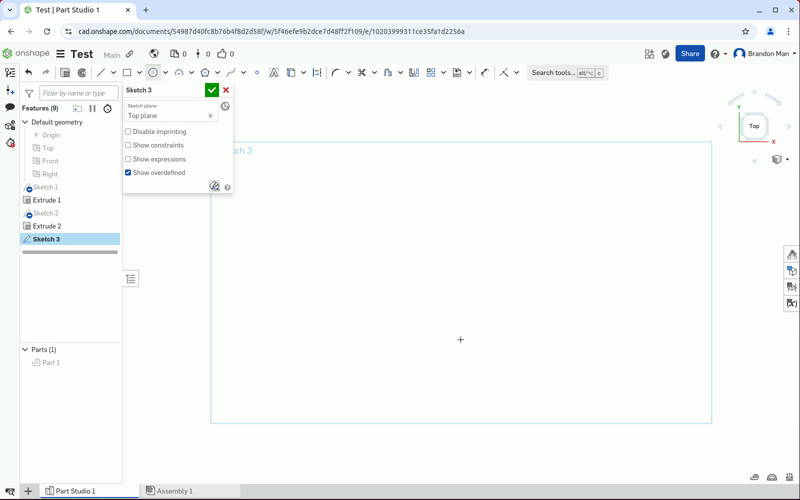
click(460, 339)
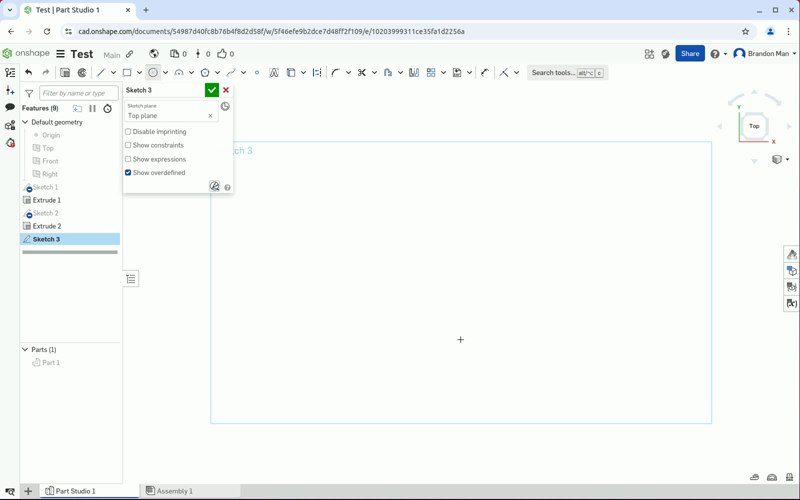
key_up(shift)
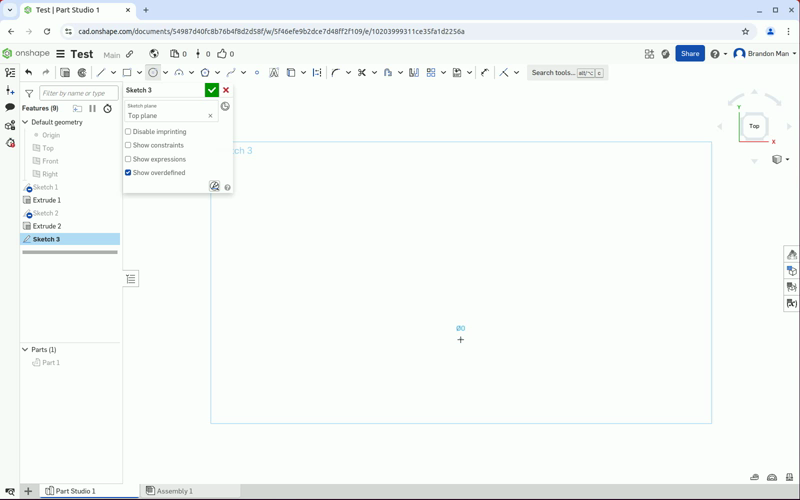
mouse_move(468, 339)
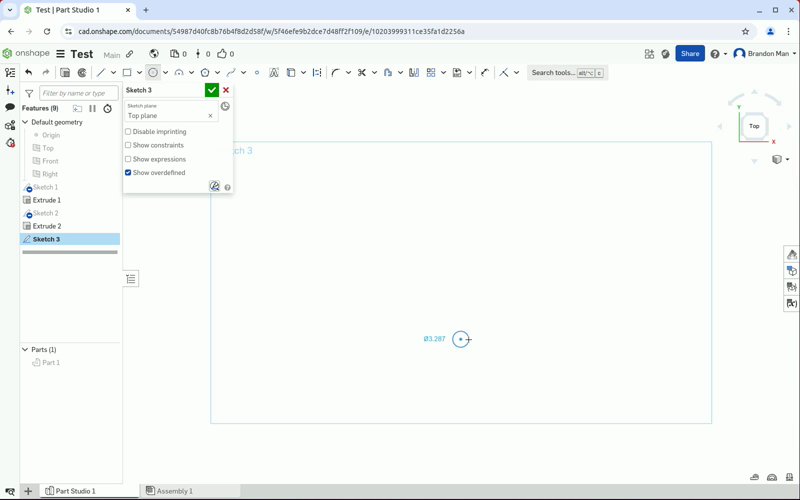
click(468, 339)
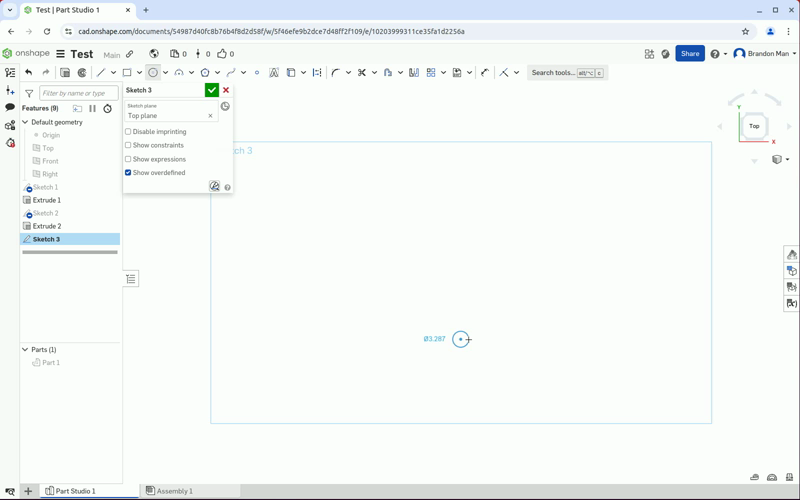
key(esc)
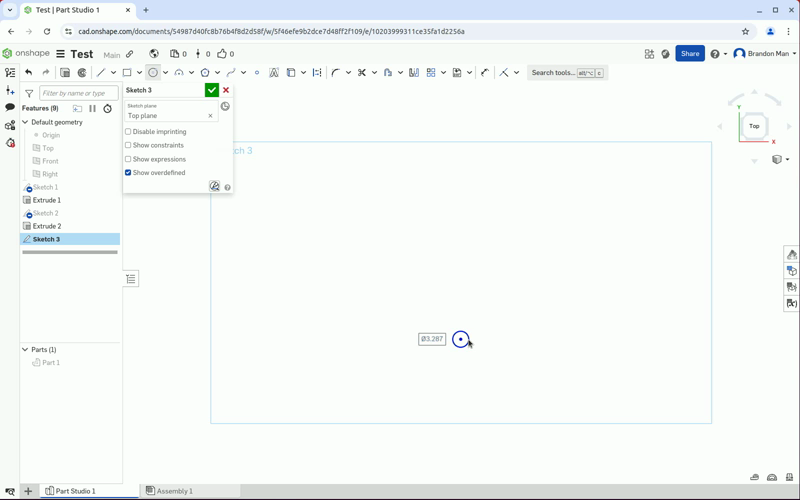
mouse_move(459, 344)
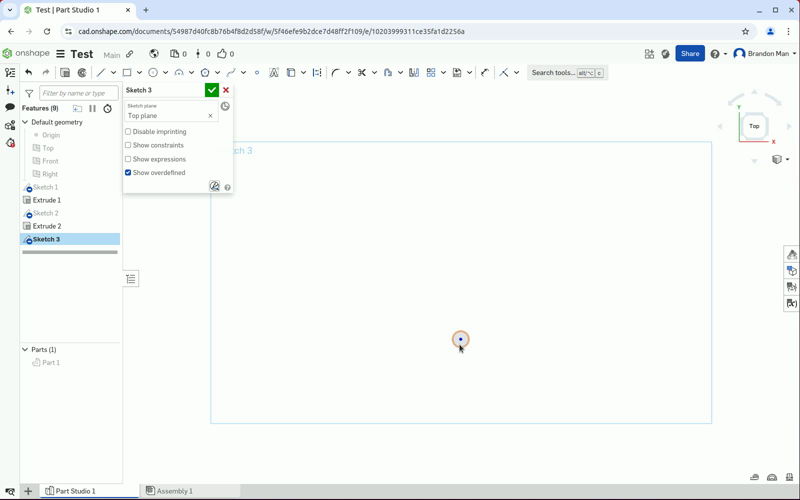
scroll(6)
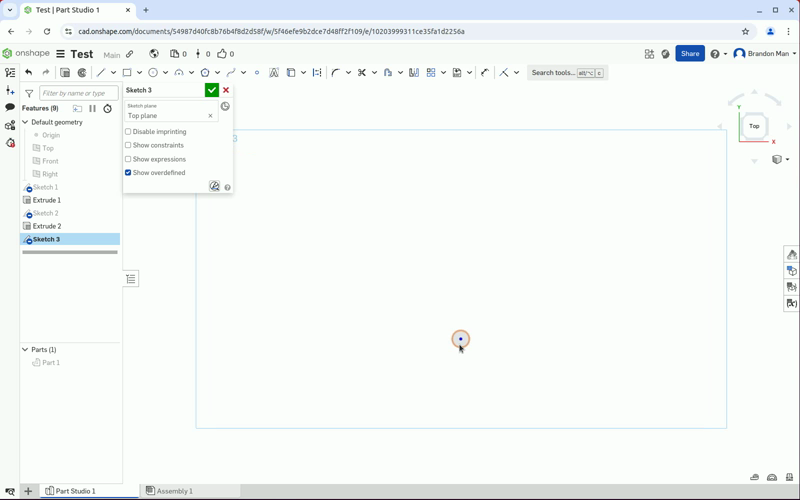
scroll(6)
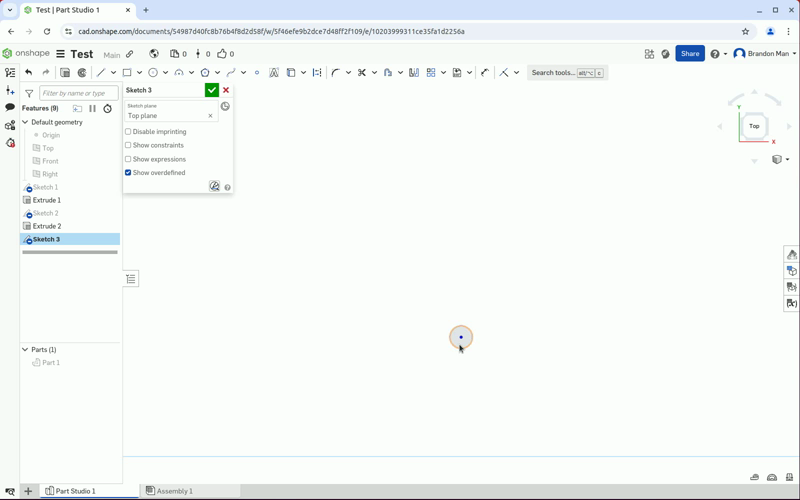
scroll(6)
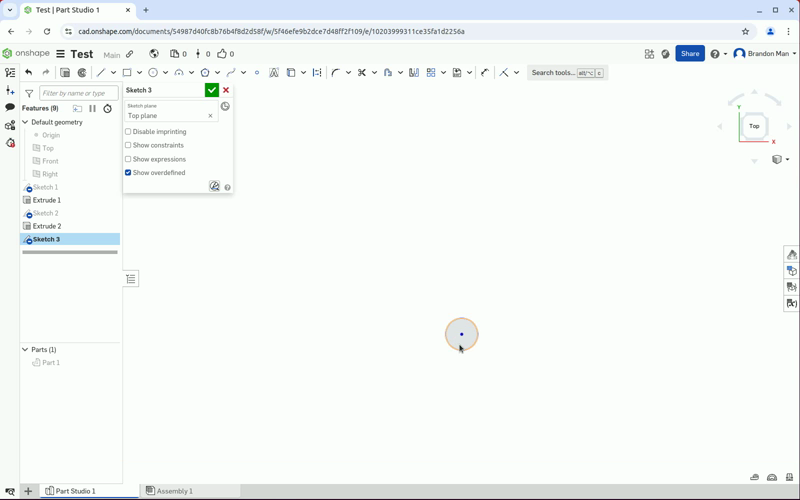
scroll(6)
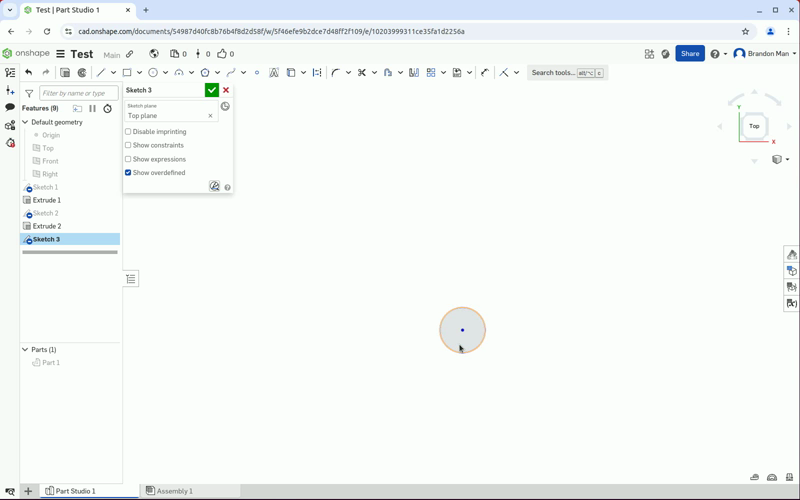
scroll(6)
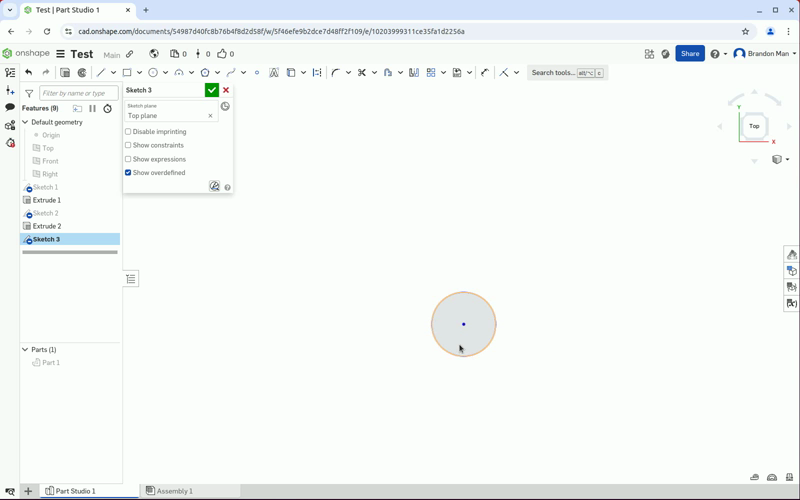
scroll(6)
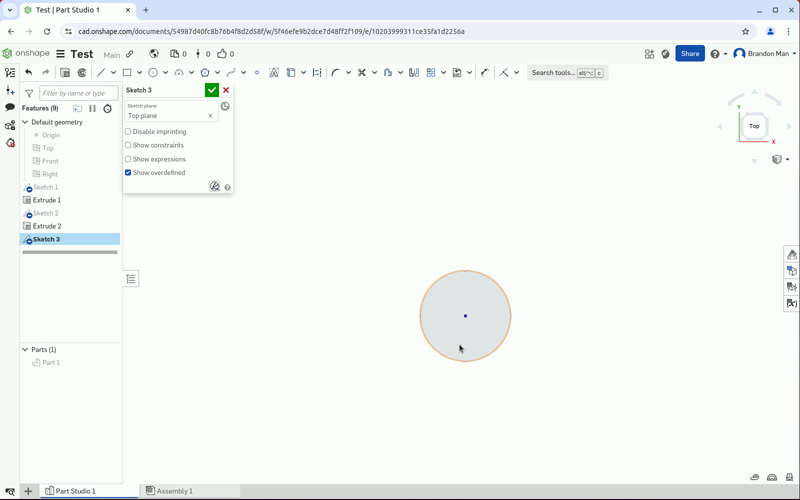
scroll(6)
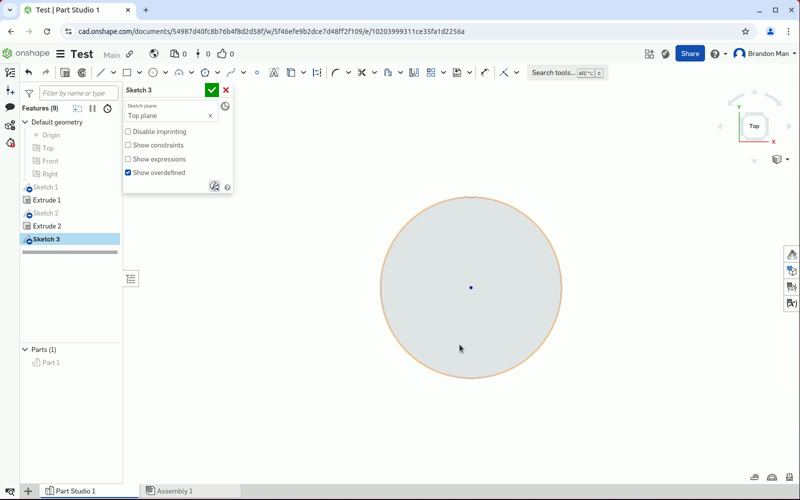
click(459, 344)
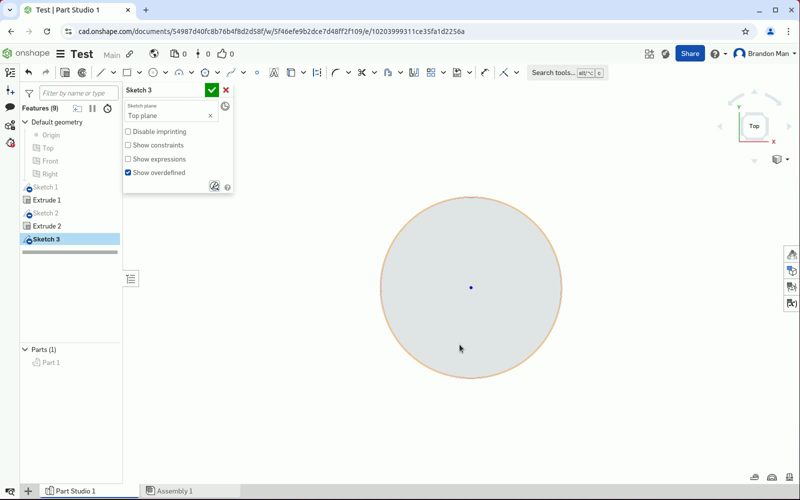
scroll(-6)
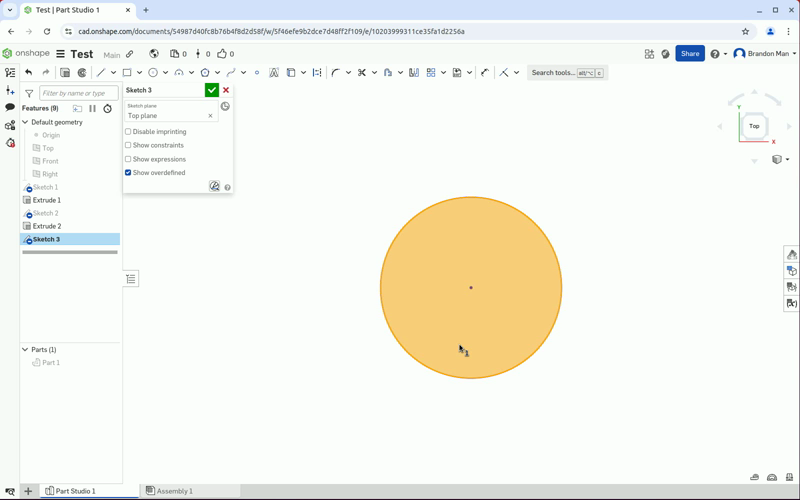
scroll(-6)
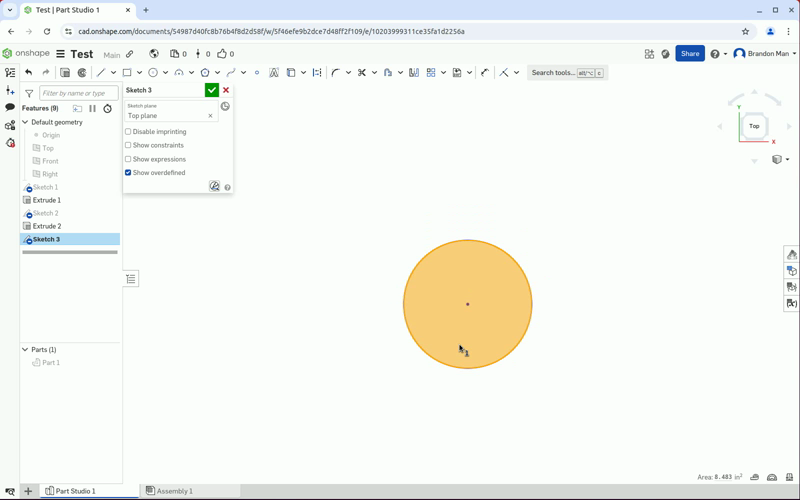
scroll(-6)
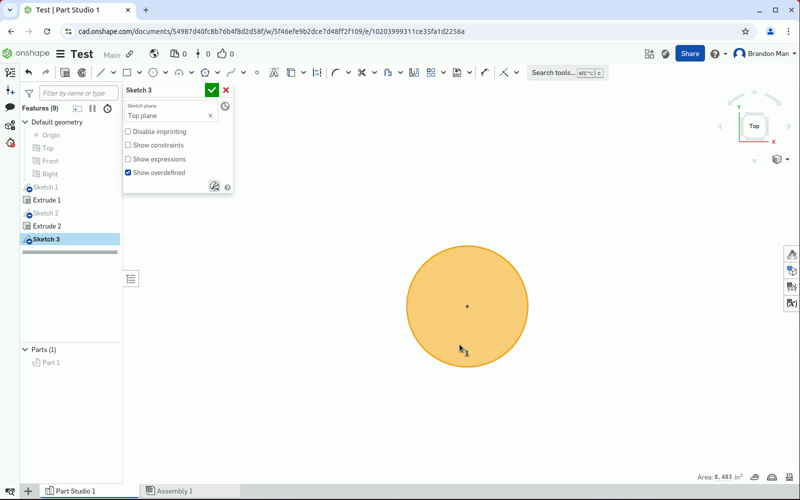
scroll(-6)
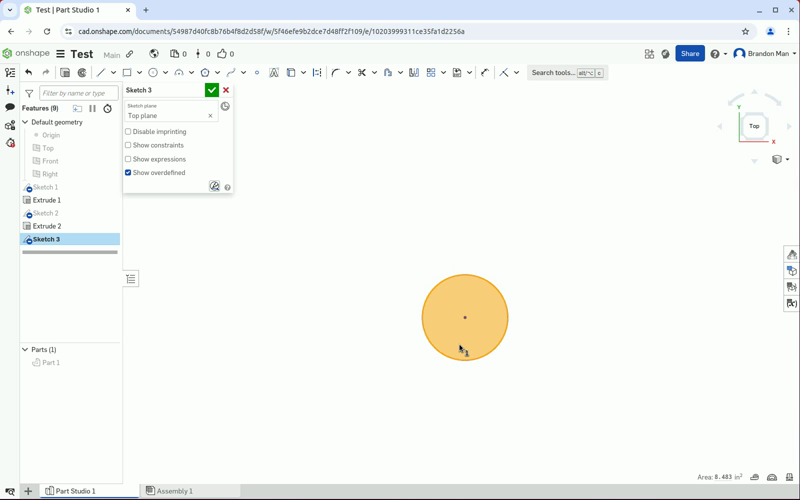
scroll(-6)
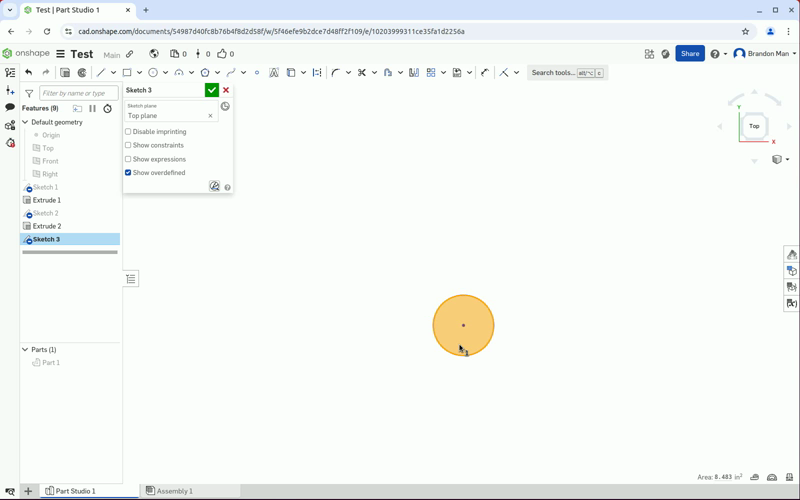
scroll(-6)
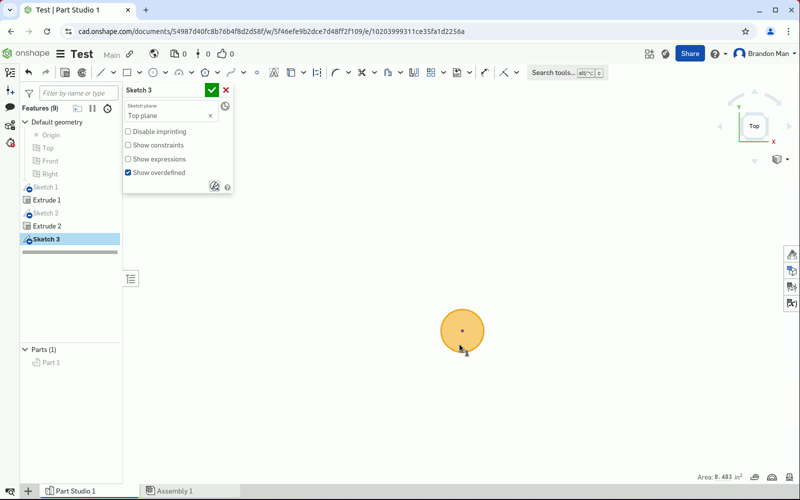
scroll(-6)
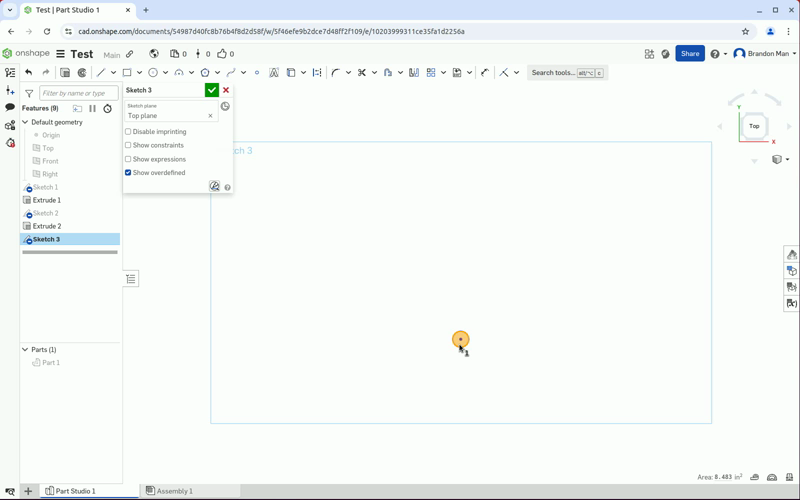
mouse_move(73, 352)
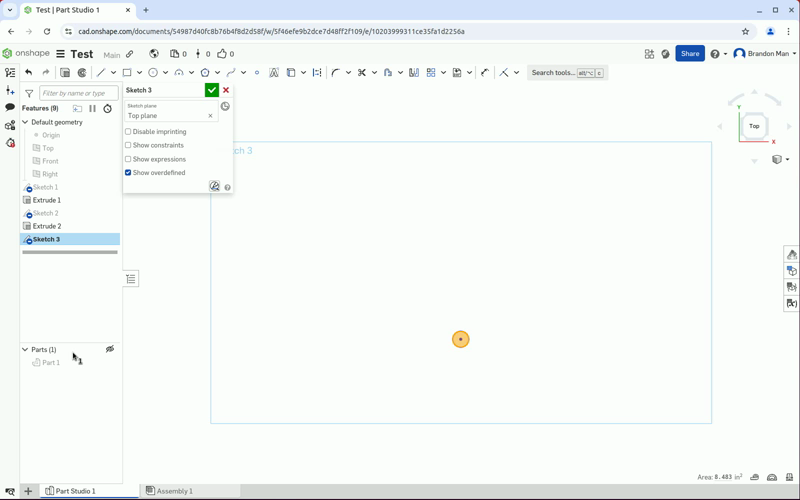
key(shift+y)
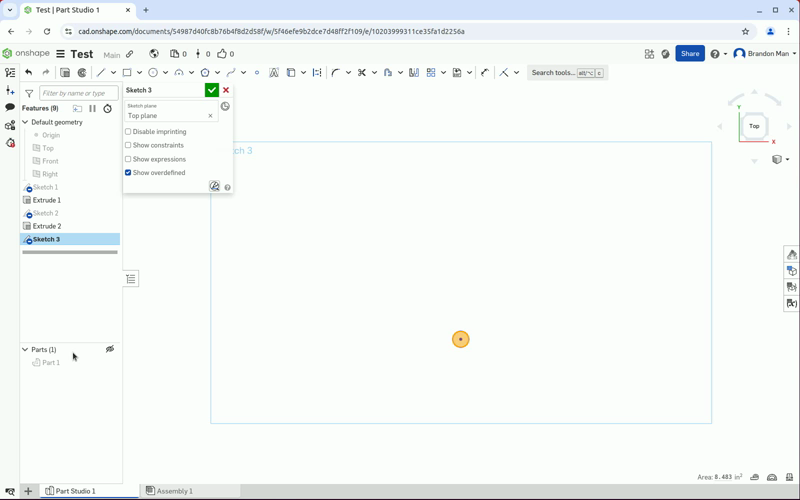
key(shift+e)
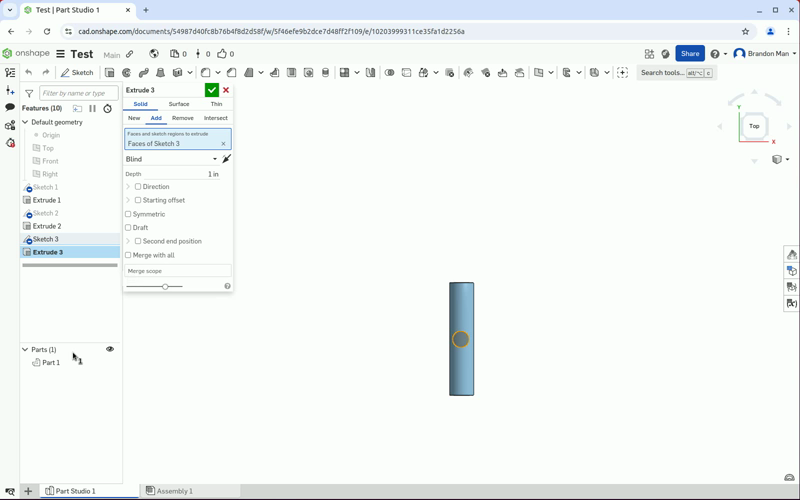
mouse_move(143, 106)
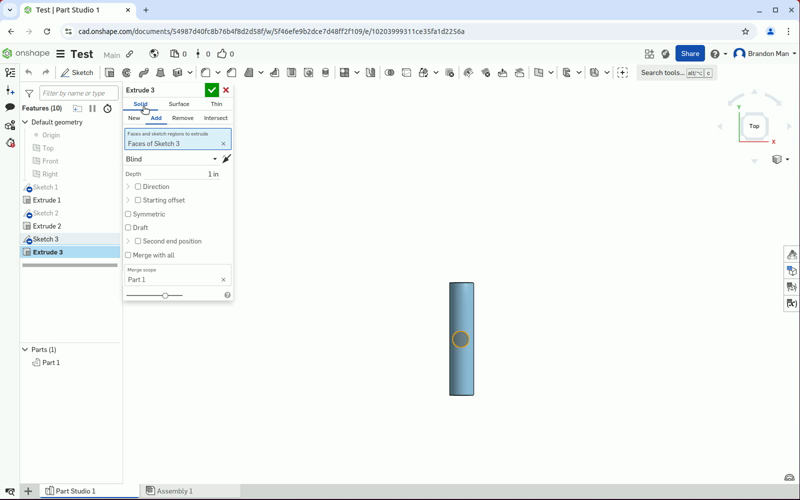
click(143, 106)
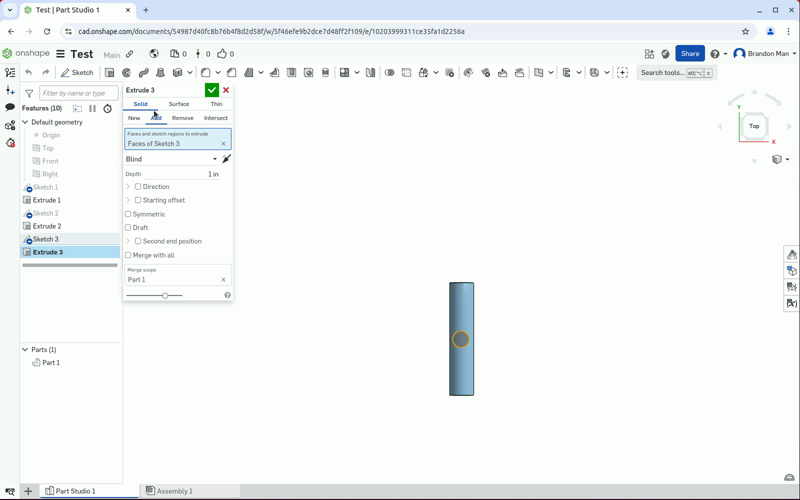
mouse_move(186, 120)
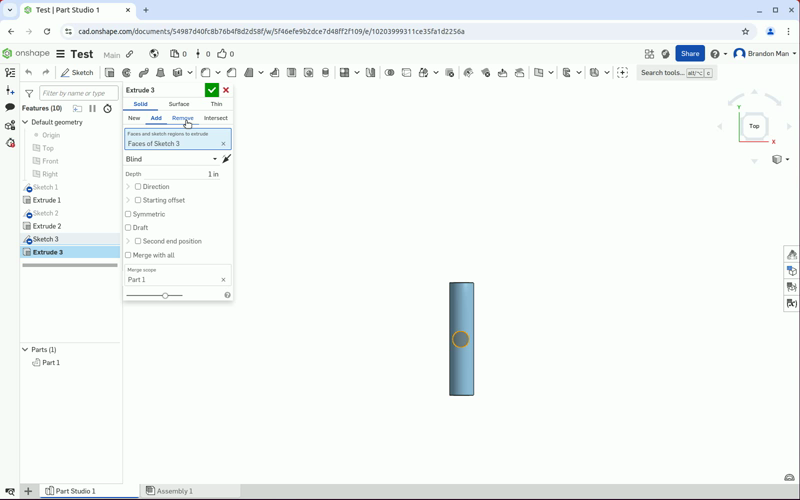
click(186, 120)
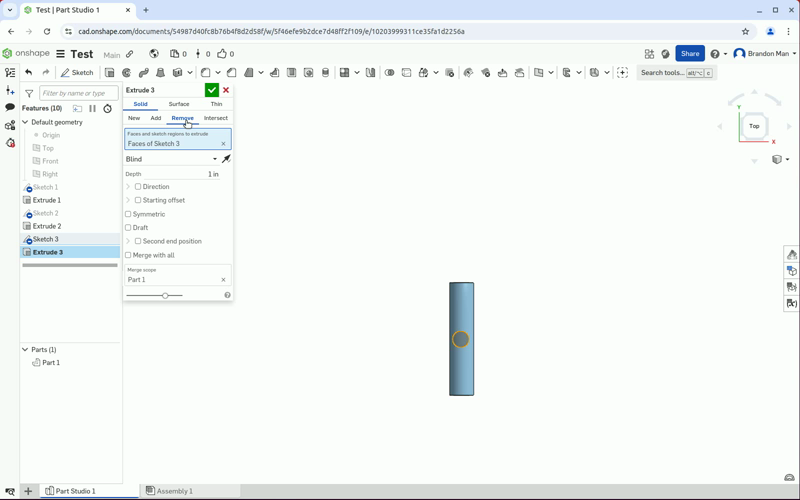
key(tab, 4)
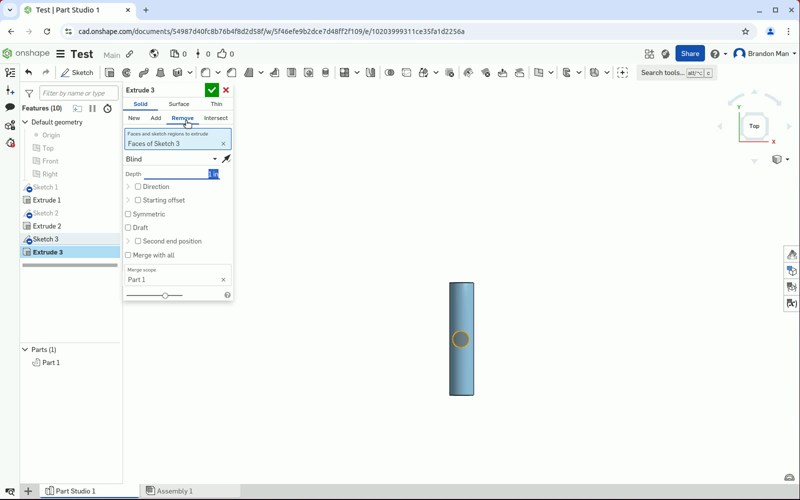
text(8.425)
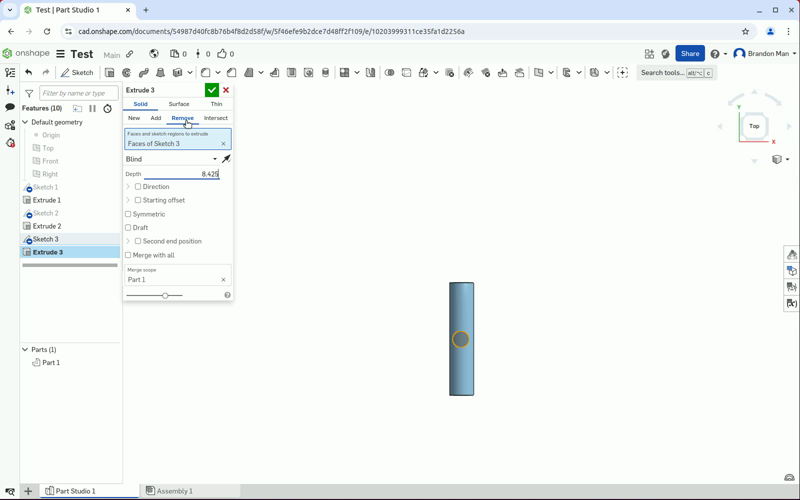
key(tab, 6)
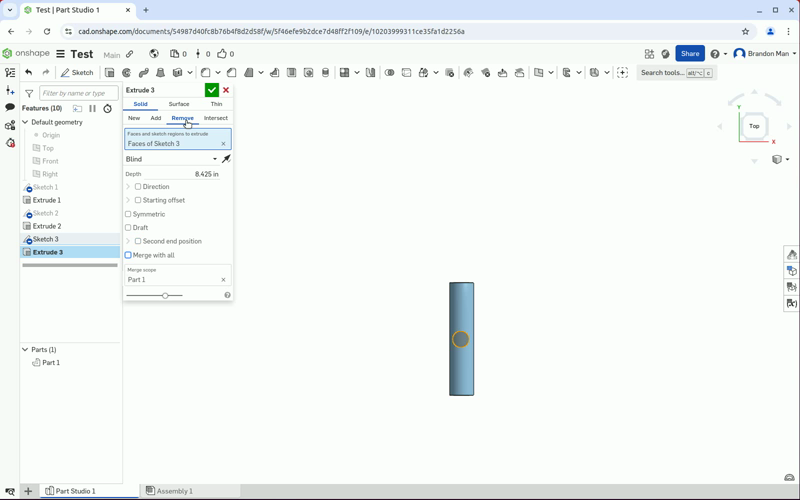
key(space)
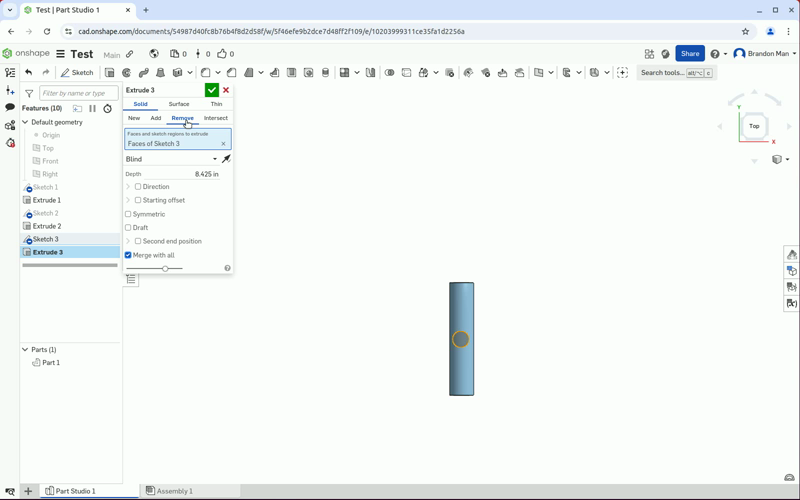
key(enter)
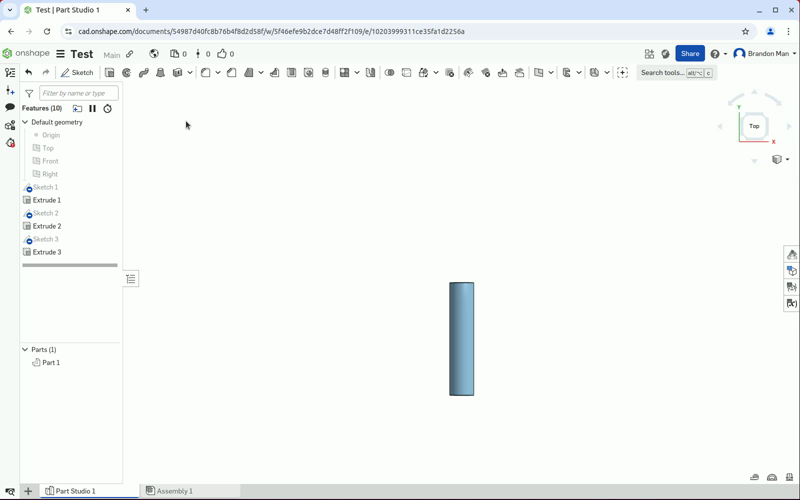
key(shift+h)
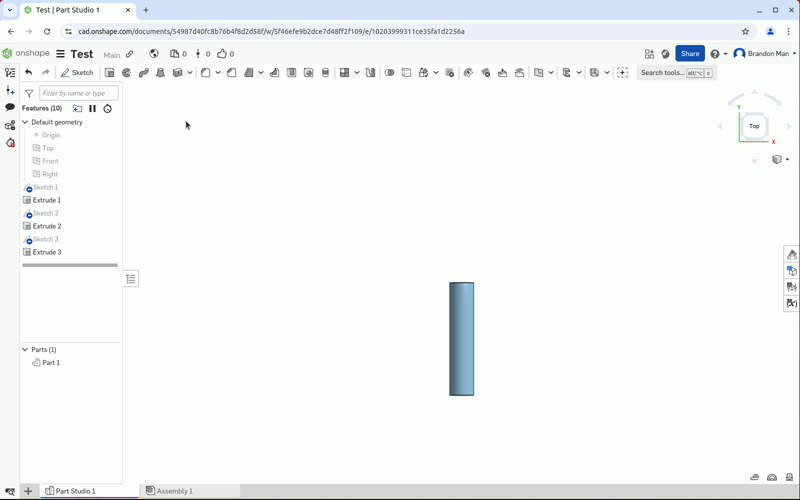
key(shift+h)
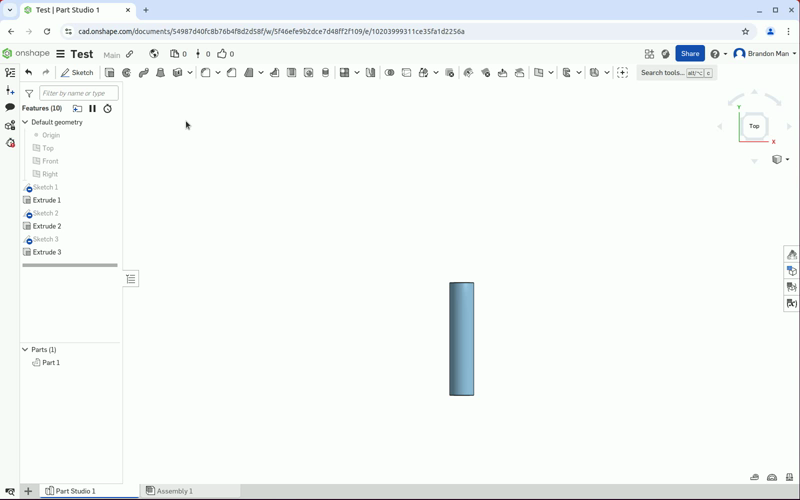
mouse_move(73, 189)
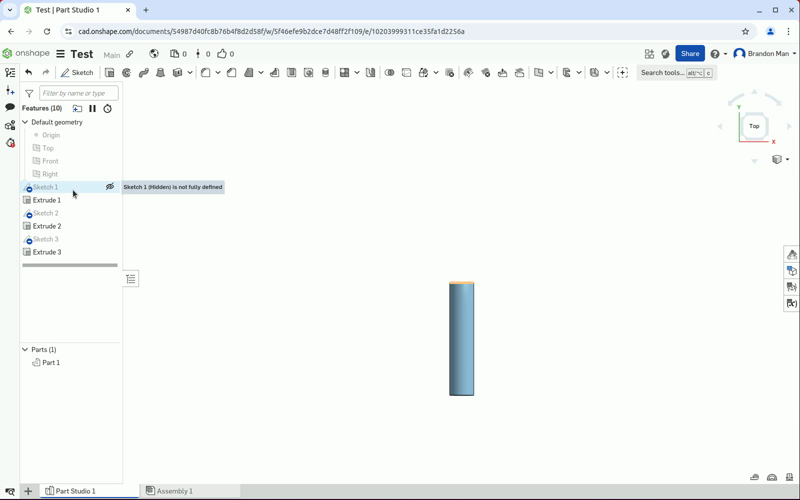
click(73, 189)
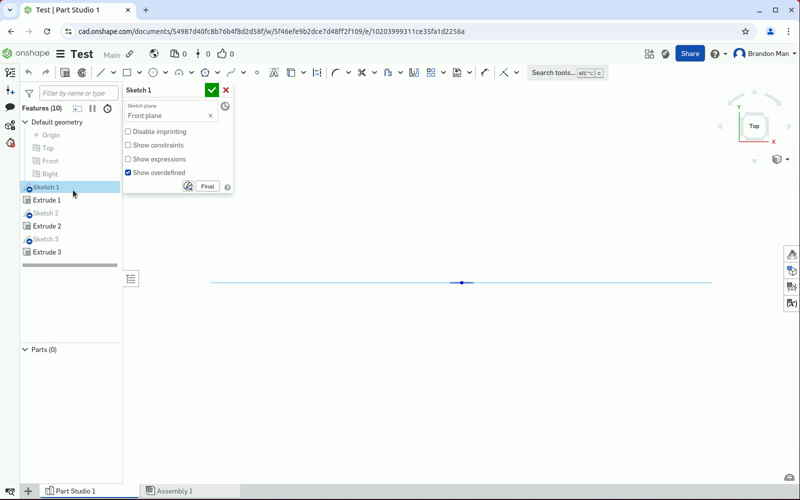
mouse_move(229, 92)
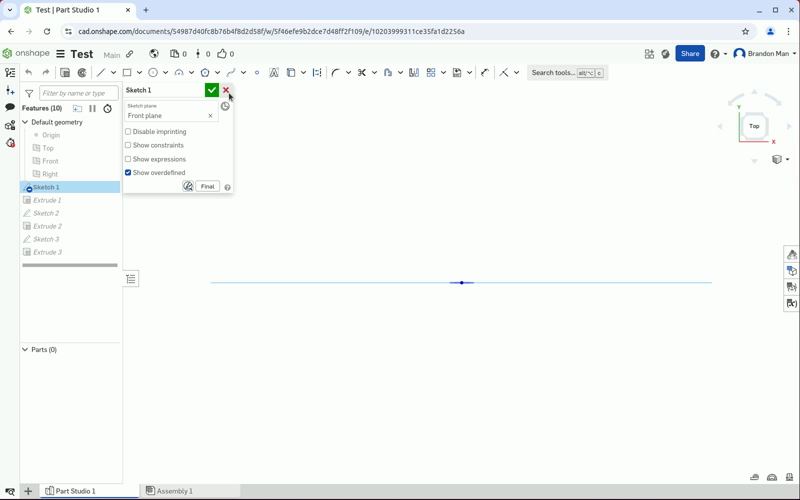
click(229, 92)
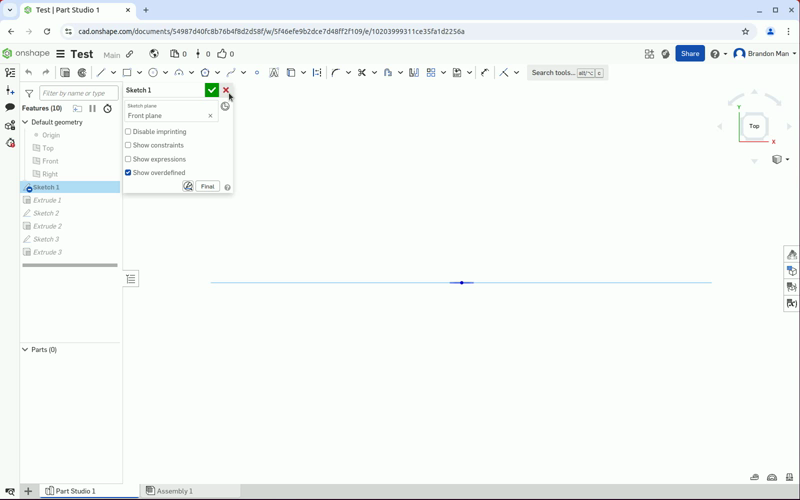
key(shift+s)
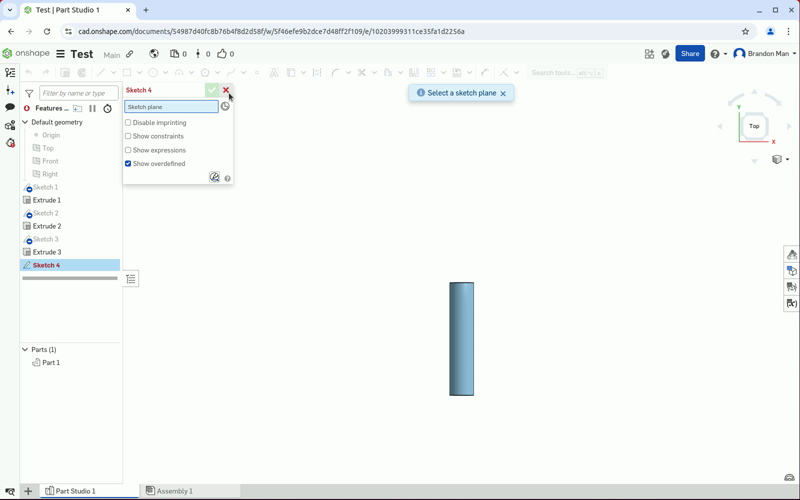
mouse_move(73, 150)
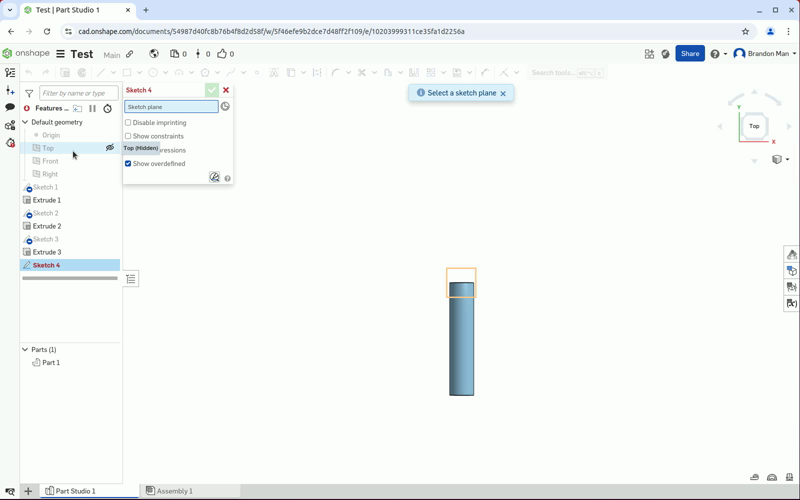
click(73, 150)
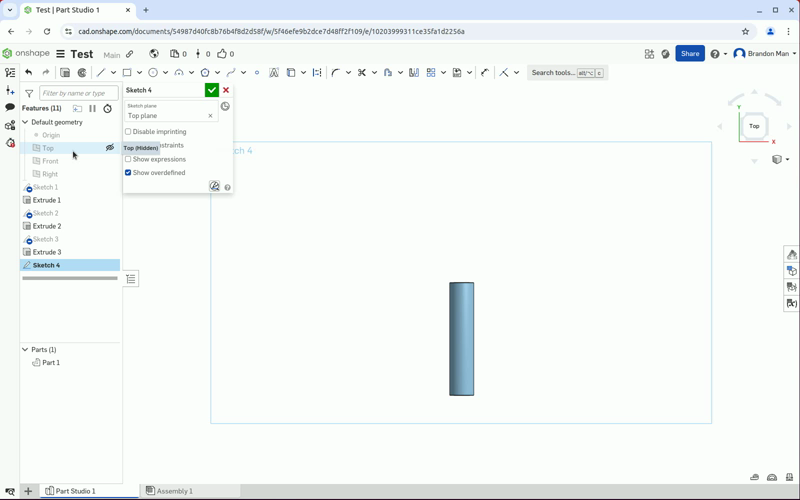
mouse_move(73, 352)
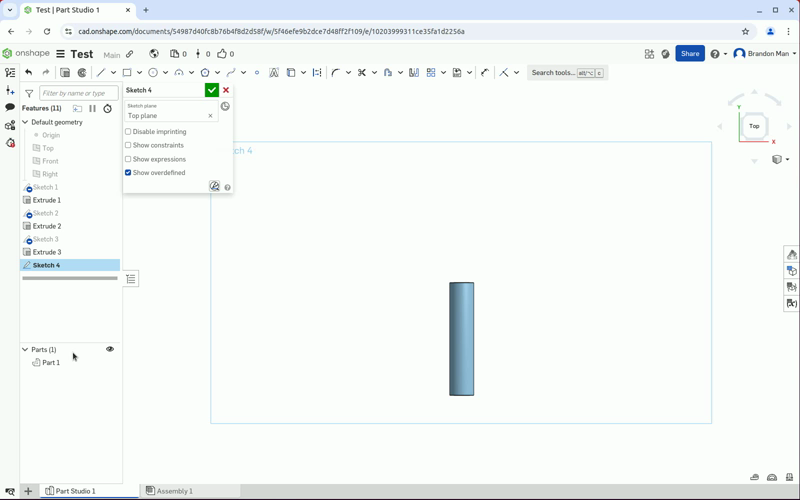
key(y)
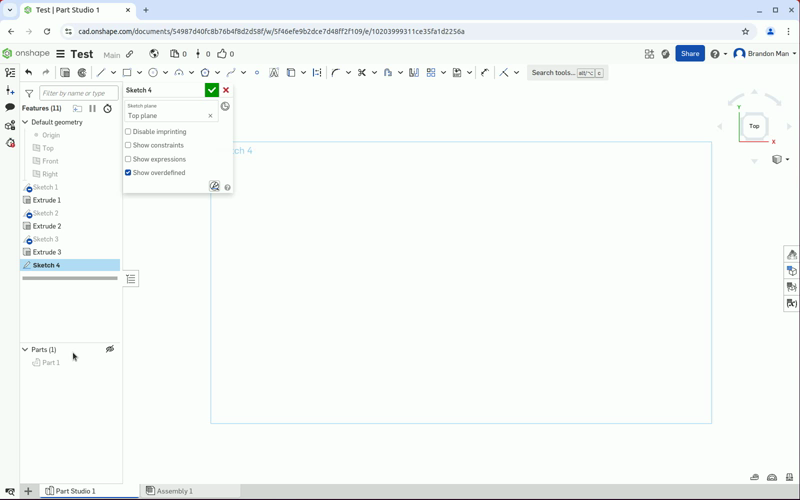
key(c)
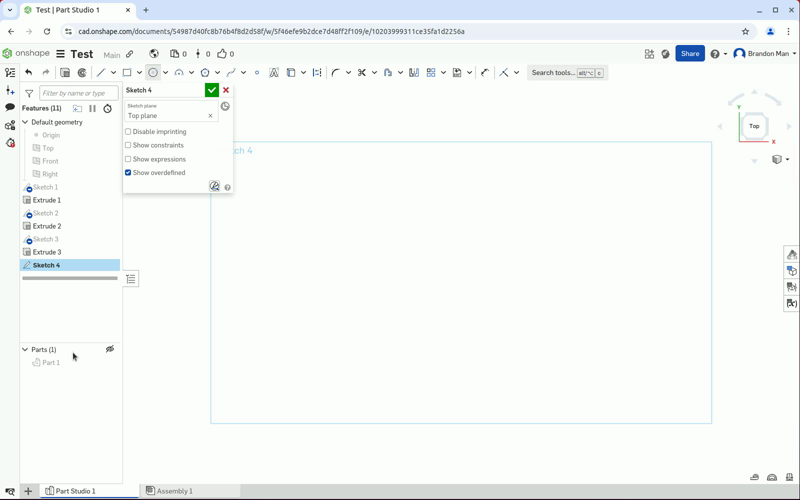
key_down(shift)
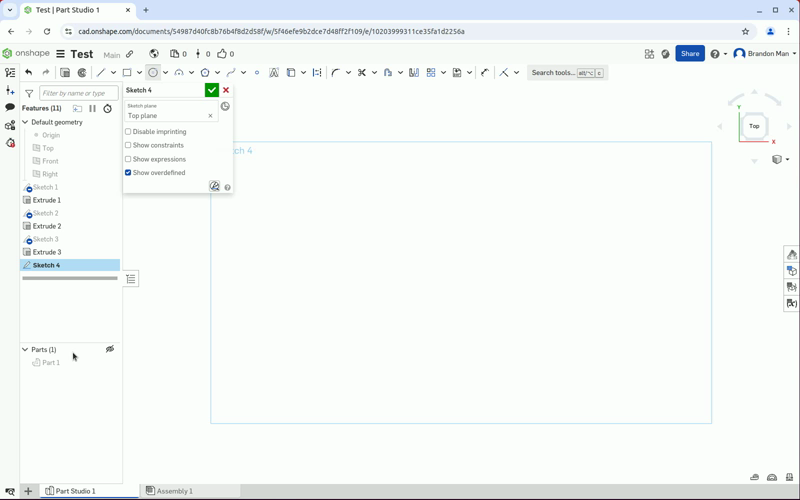
mouse_move(460, 367)
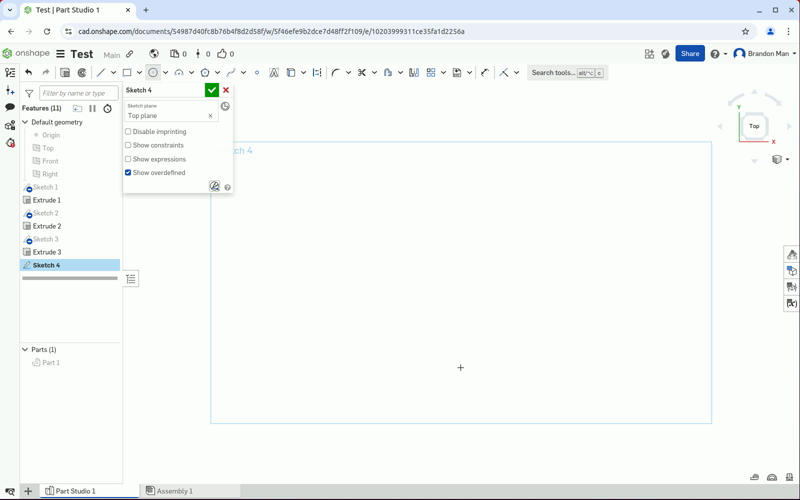
click(460, 367)
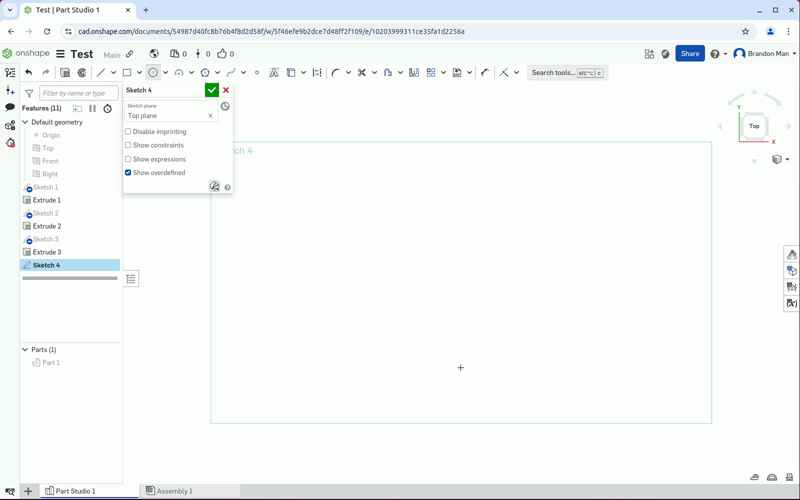
key_up(shift)
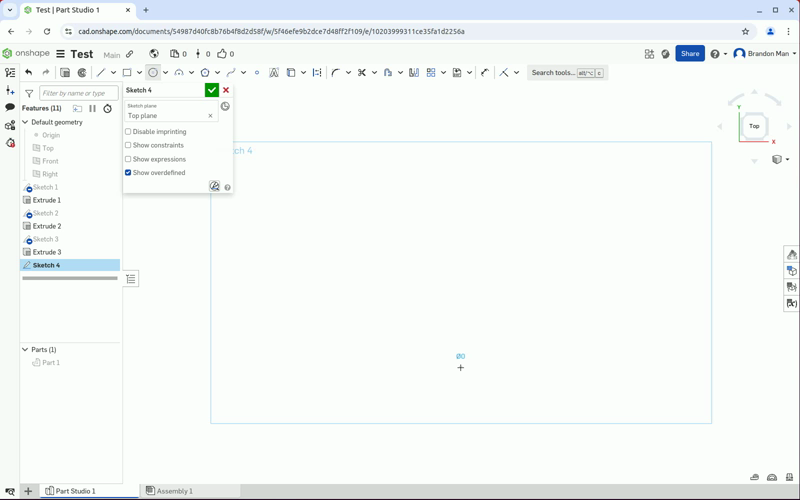
mouse_move(468, 367)
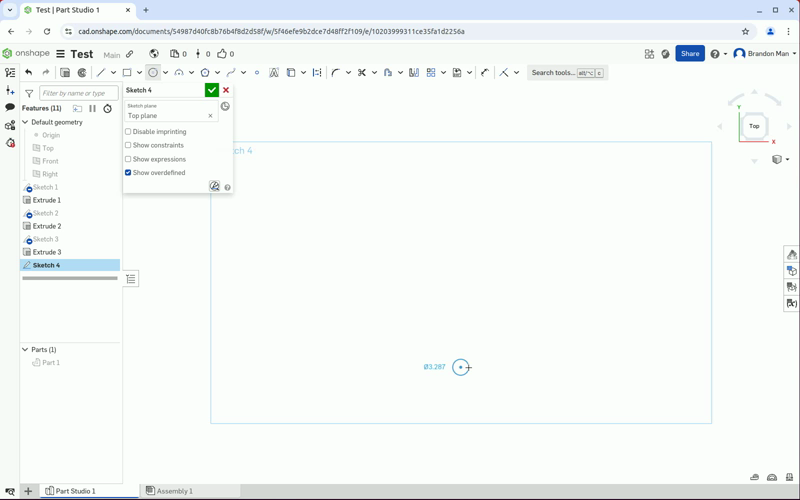
click(468, 367)
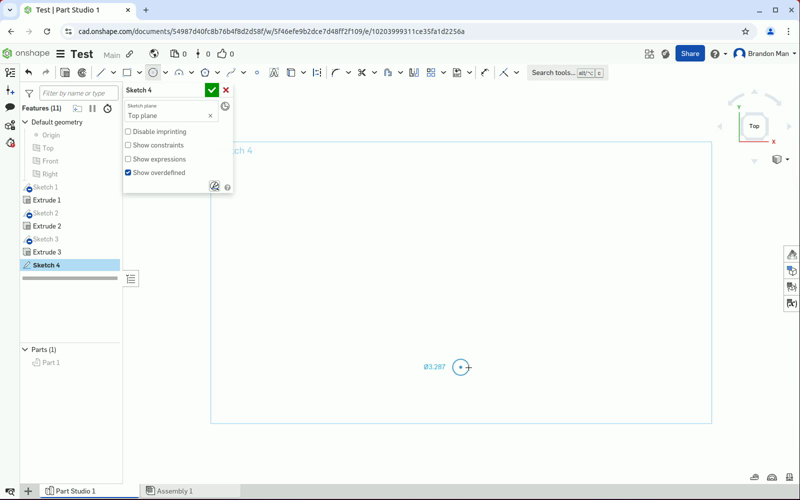
key(esc)
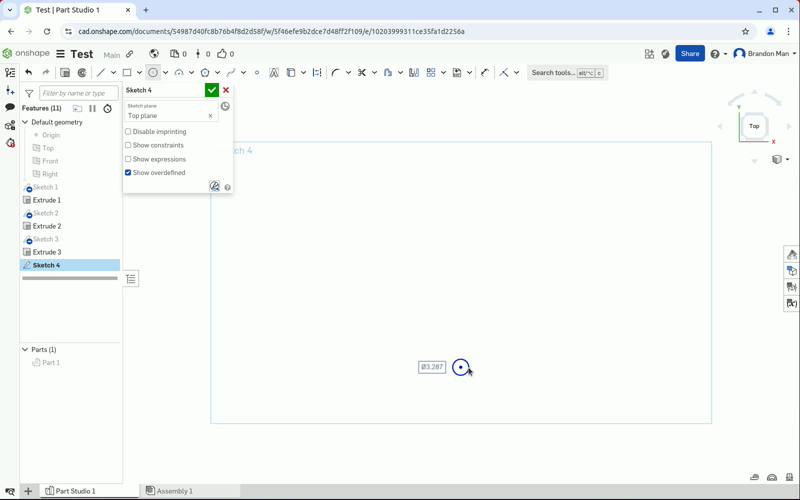
mouse_move(455, 367)
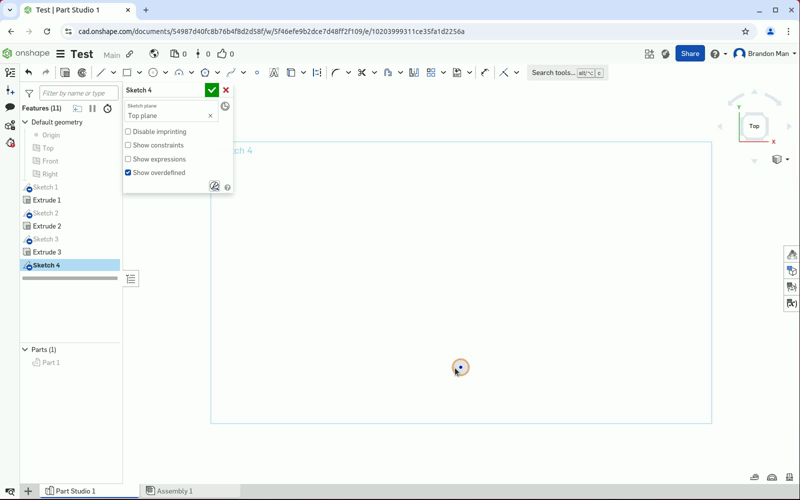
scroll(6)
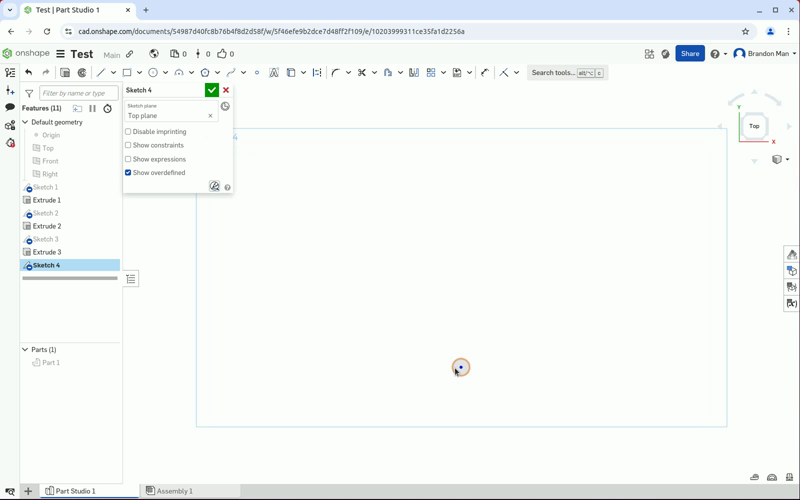
scroll(6)
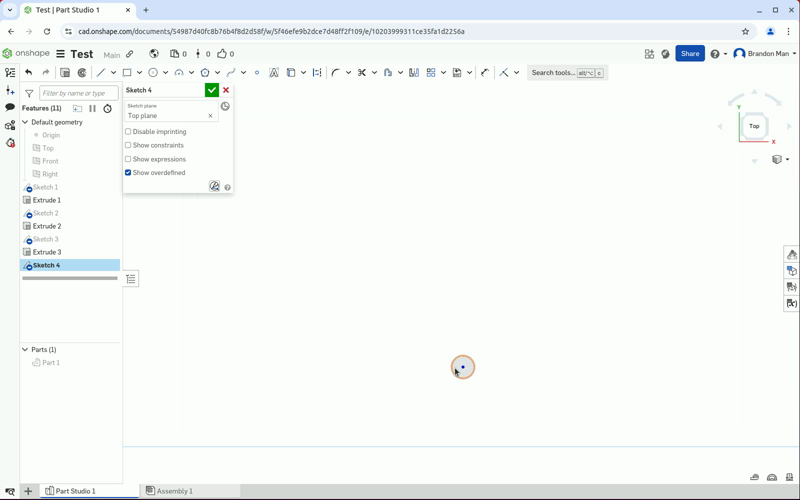
scroll(6)
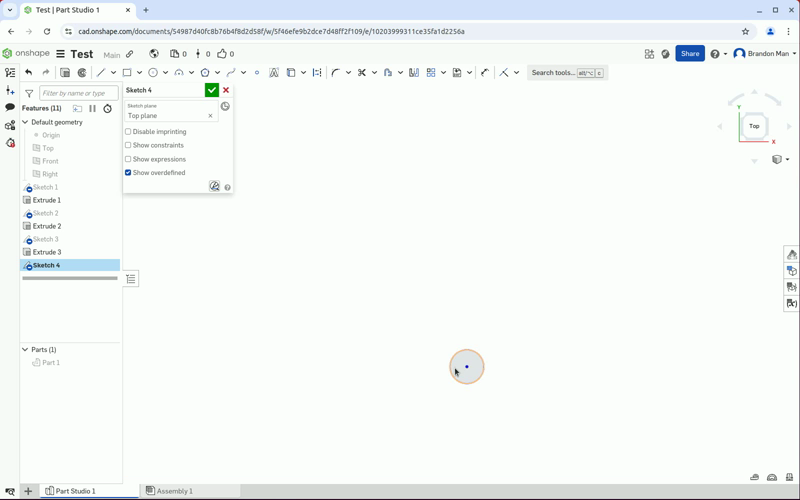
scroll(6)
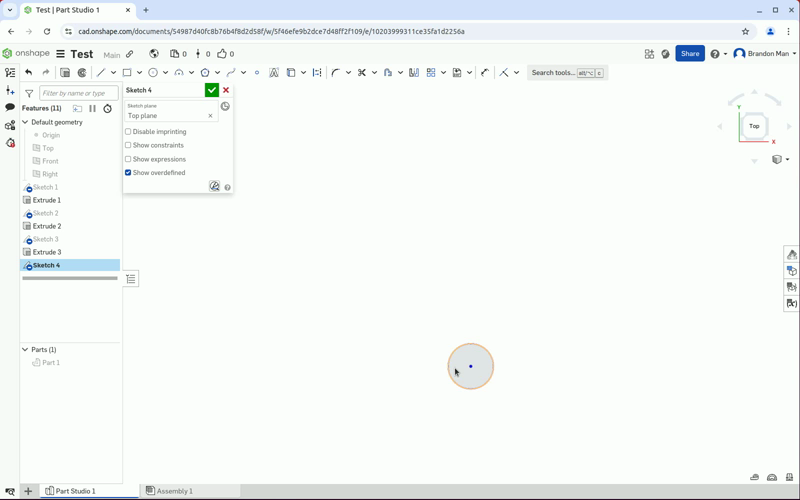
scroll(6)
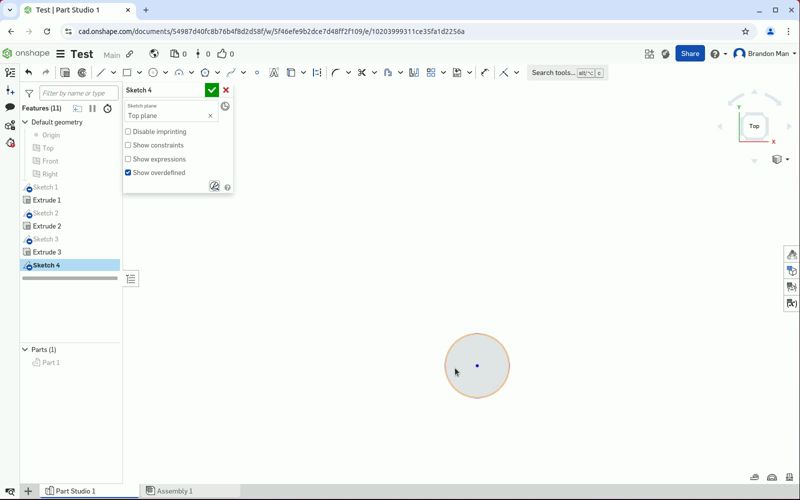
scroll(6)
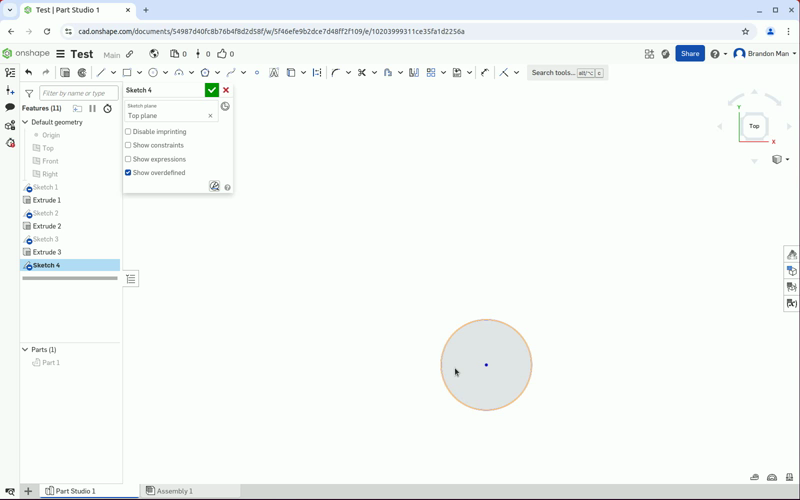
scroll(6)
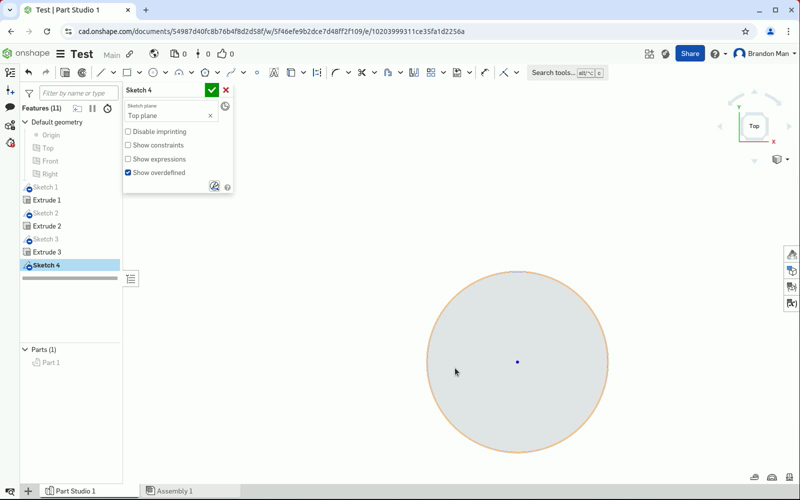
click(455, 367)
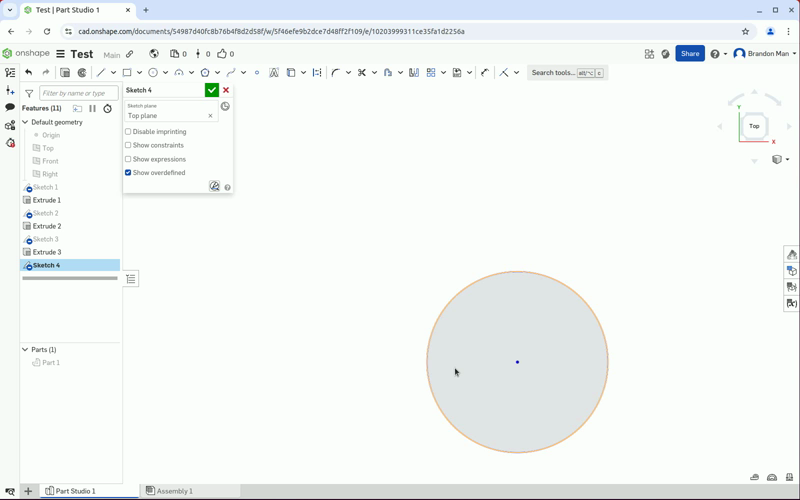
scroll(-6)
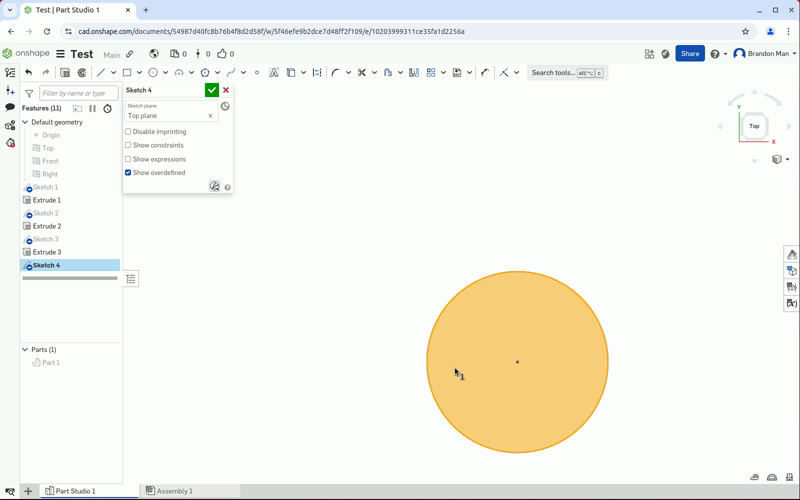
scroll(-6)
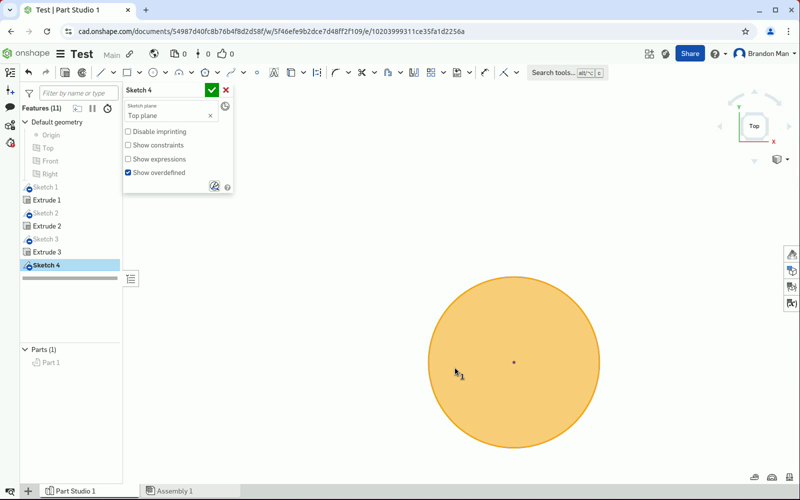
scroll(-6)
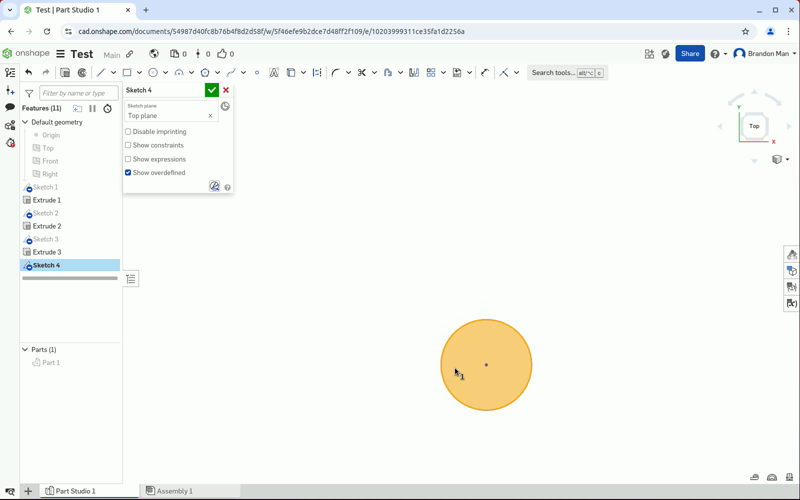
scroll(-6)
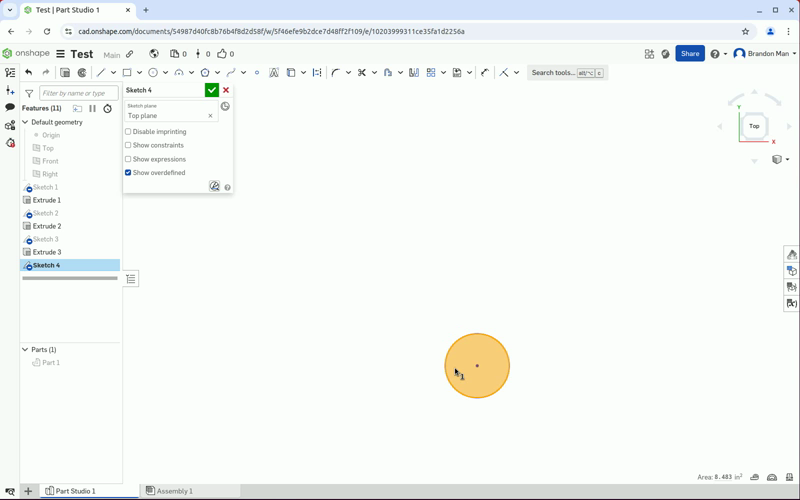
scroll(-6)
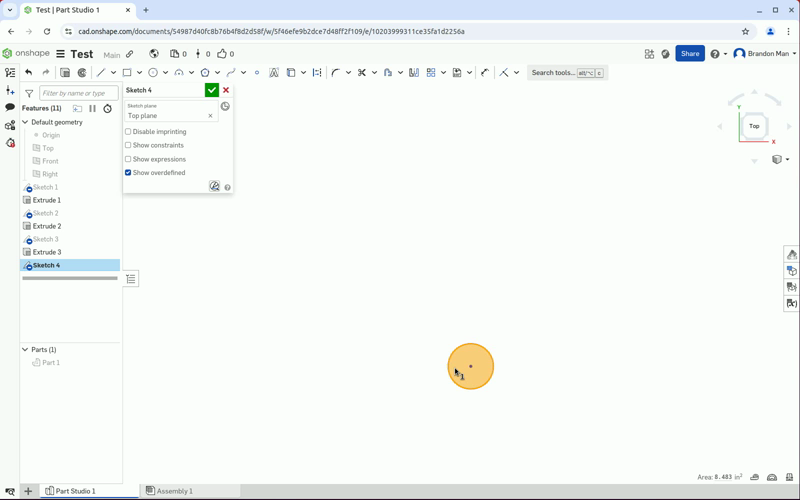
scroll(-6)
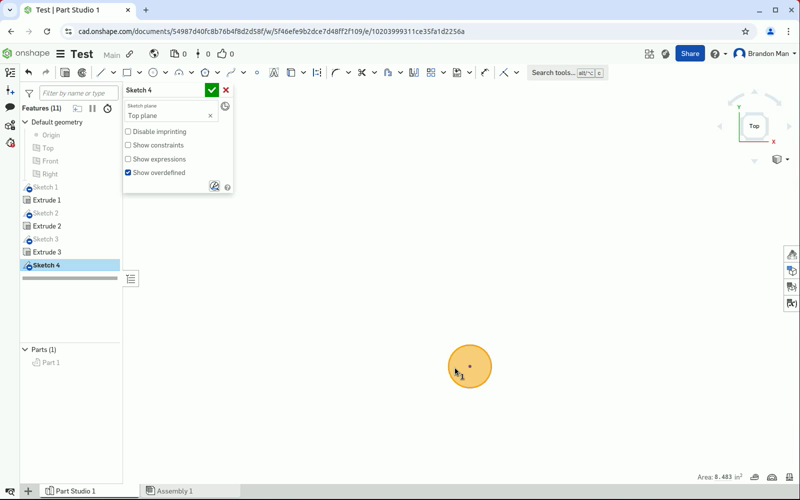
scroll(-6)
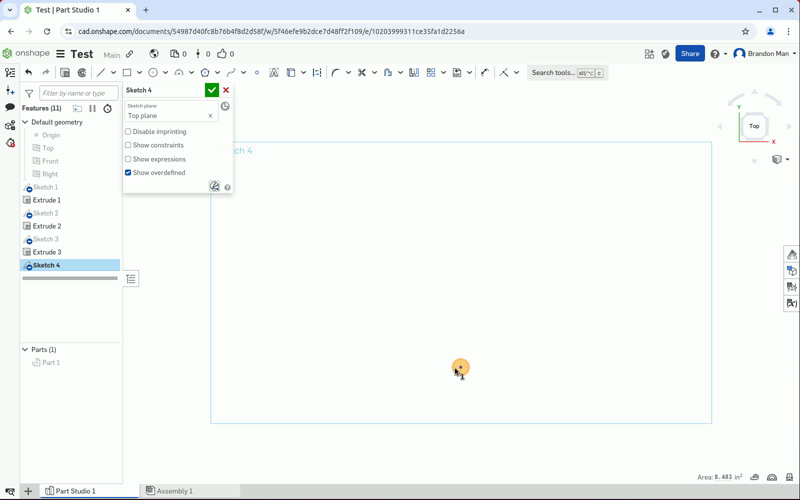
mouse_move(73, 352)
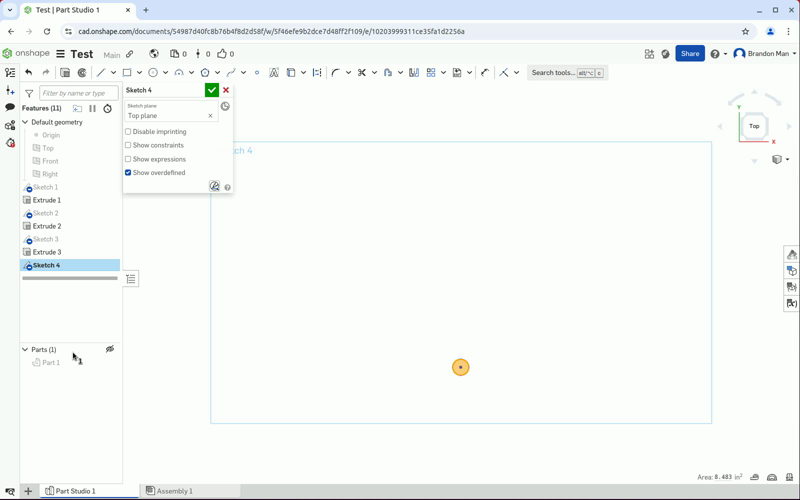
key(shift+y)
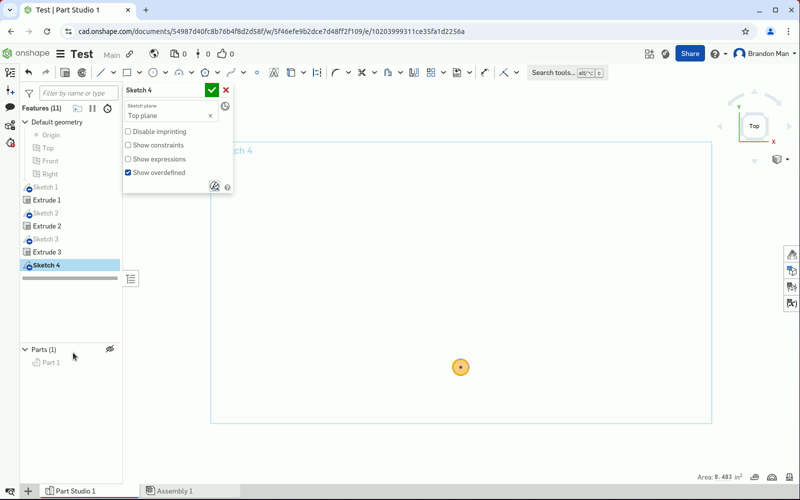
key(shift+e)
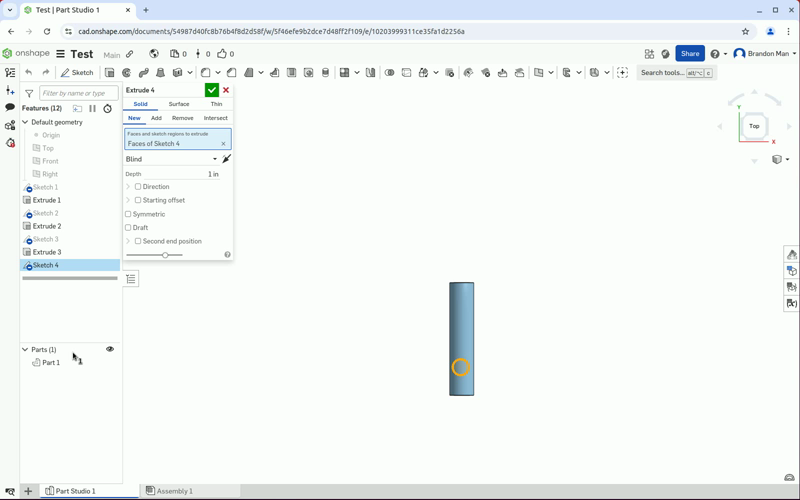
mouse_move(143, 106)
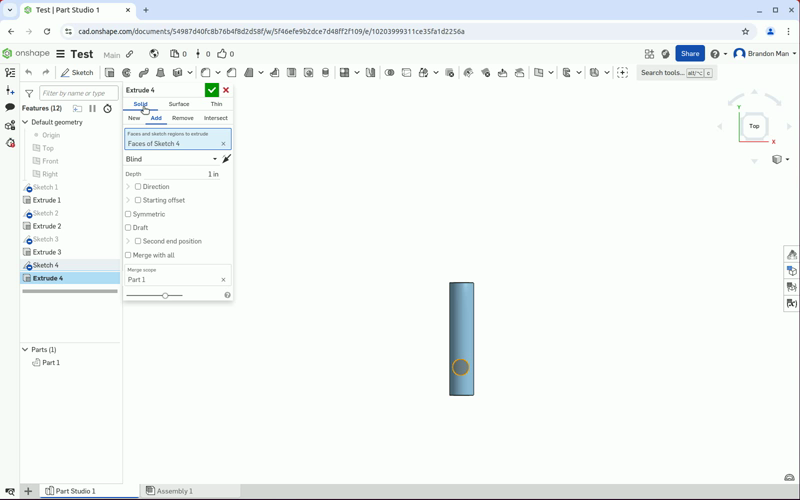
click(143, 106)
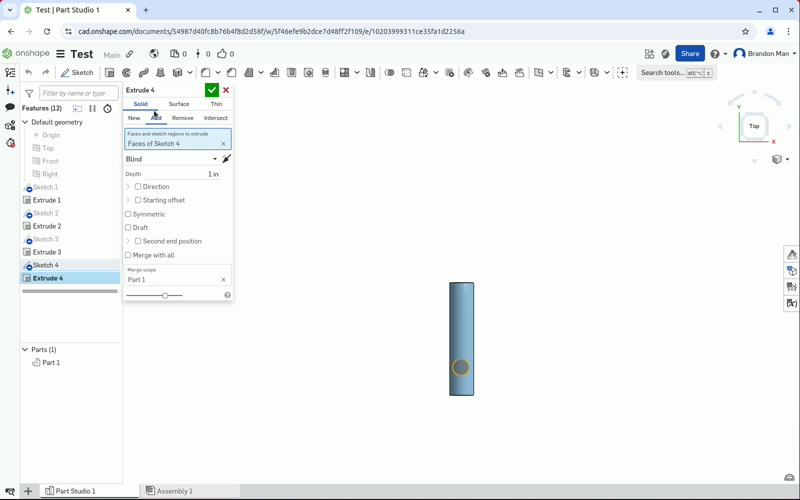
mouse_move(186, 120)
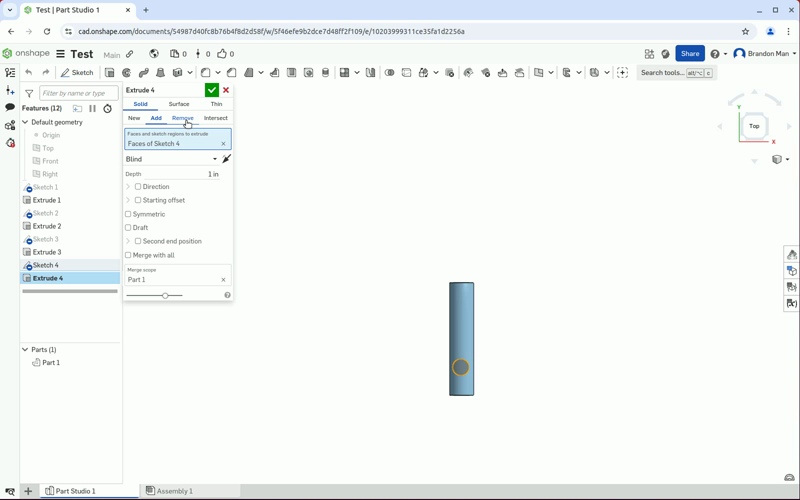
click(186, 120)
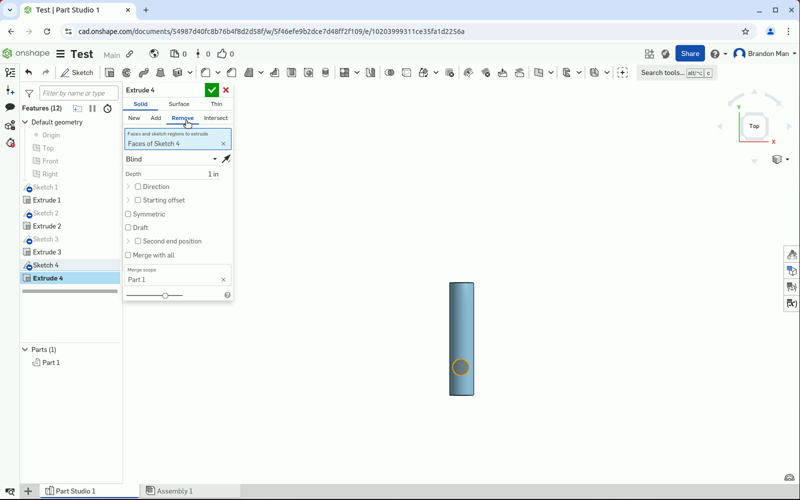
key(tab, 4)
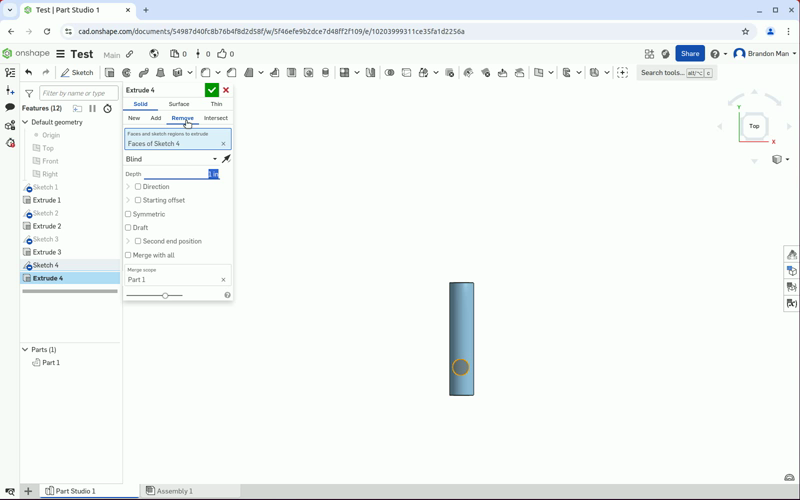
text(8.425)
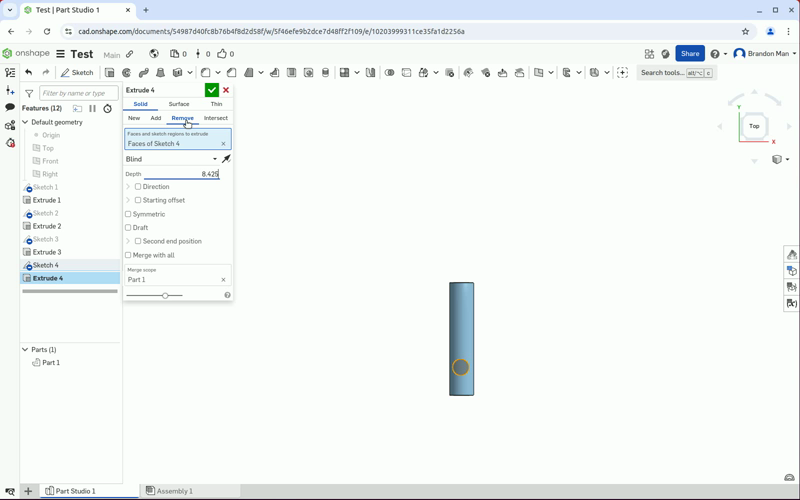
key(tab, 6)
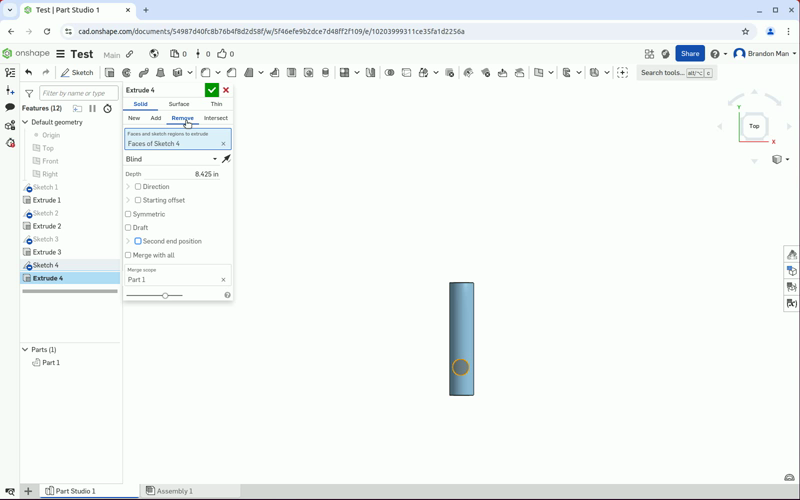
key(space)
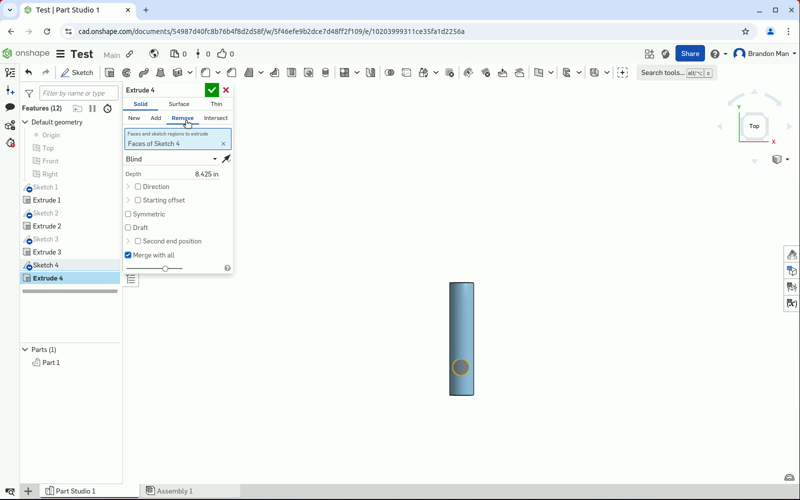
key(enter)
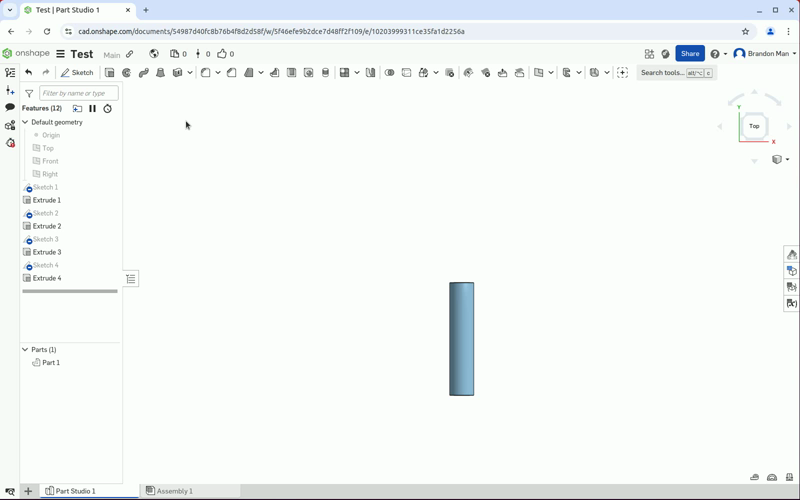
key(shift+h)
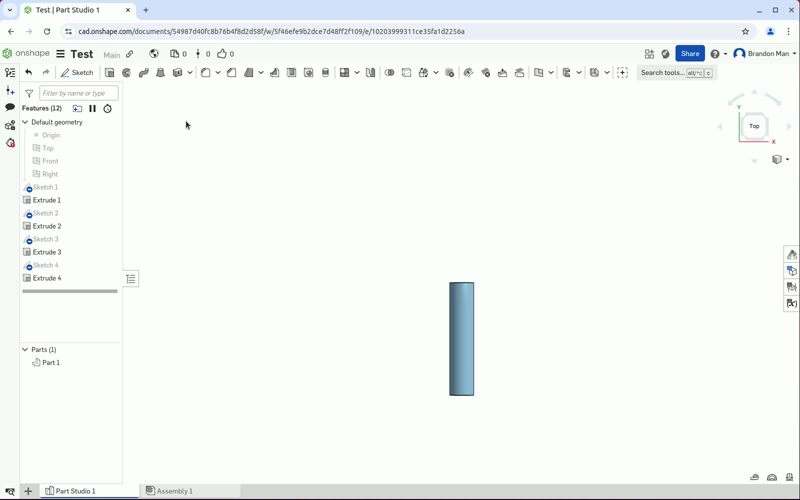
key(shift+h)
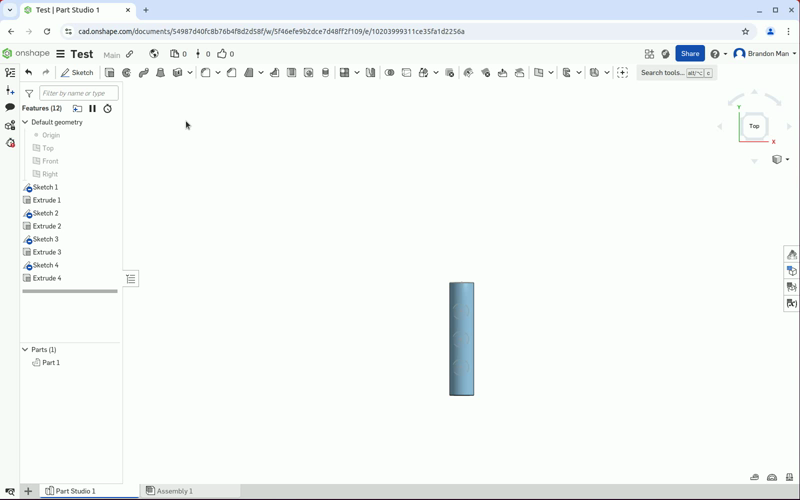
key(shift+7)
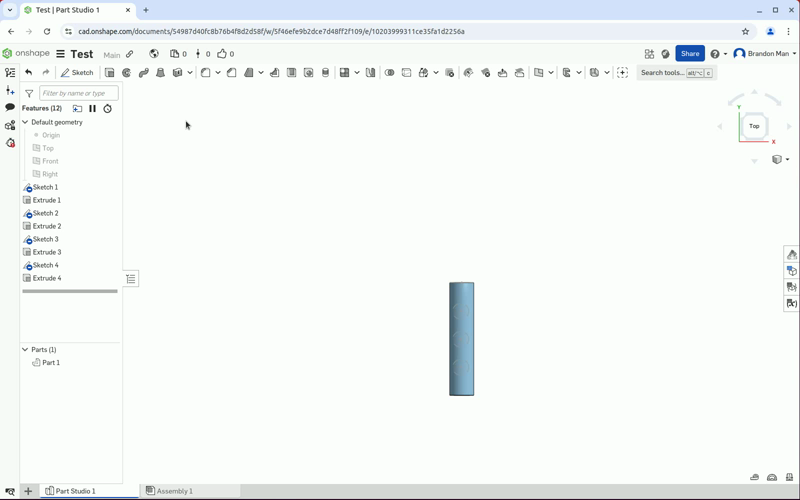
key(up, 3)
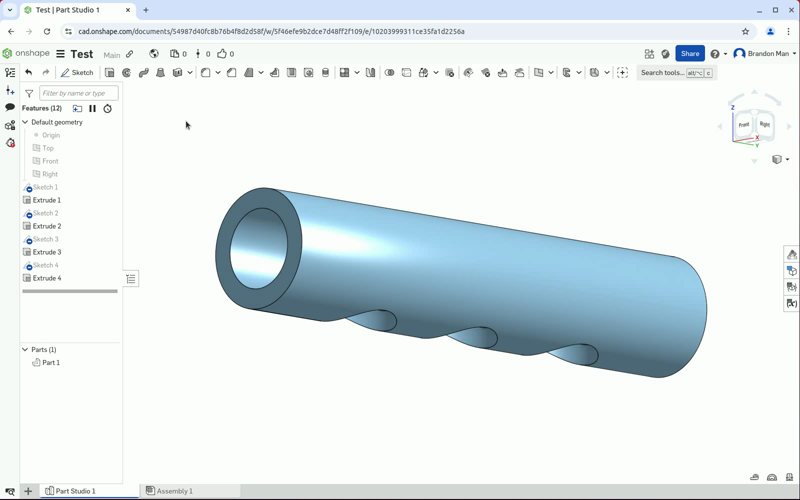
key(left, 3)
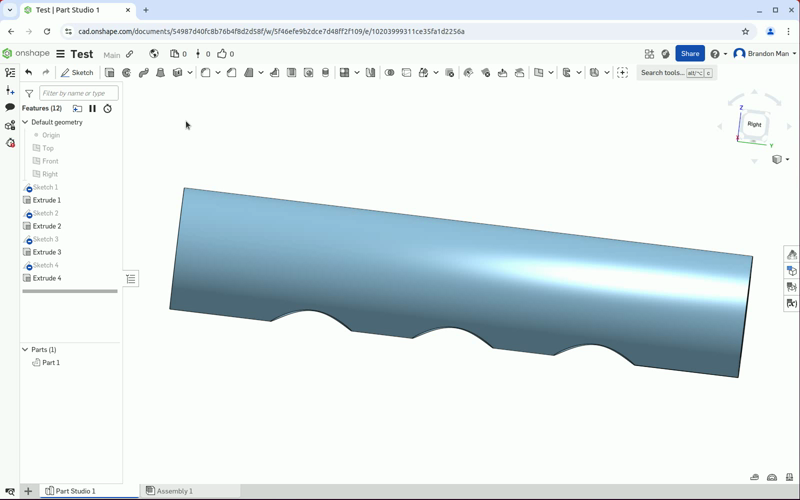
key(right, 3)
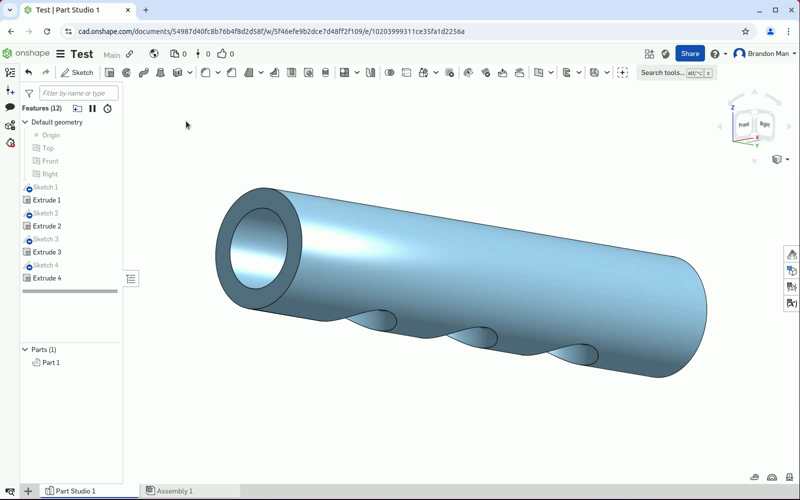
key(down, 3)
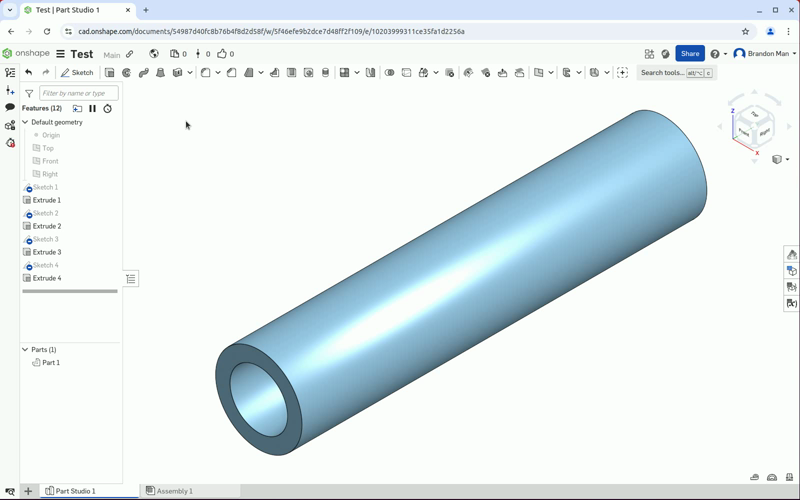
mouse_move(73, 189)
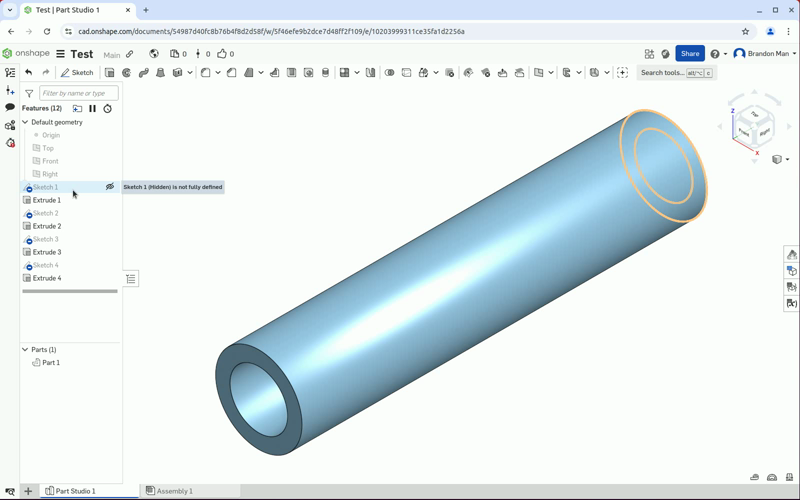
click(73, 189)